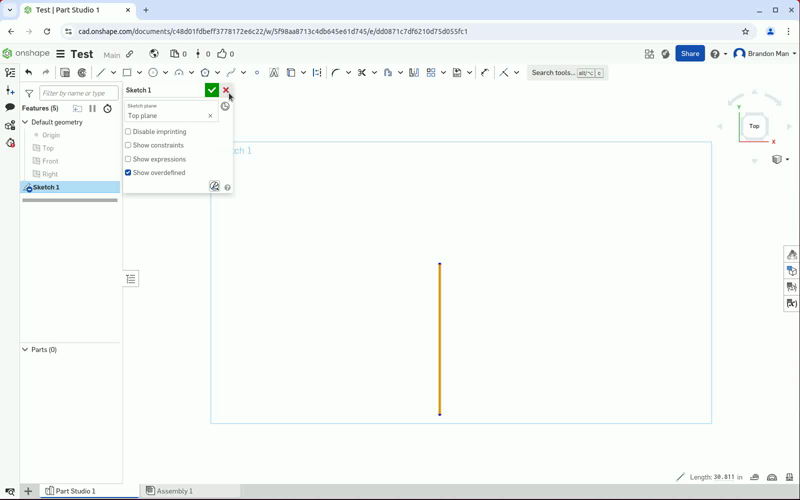
key(shift+h)
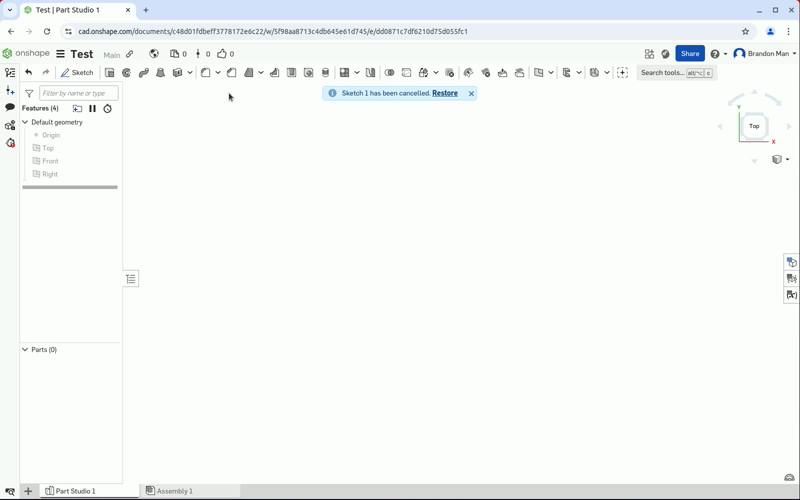
mouse_move(73, 352)
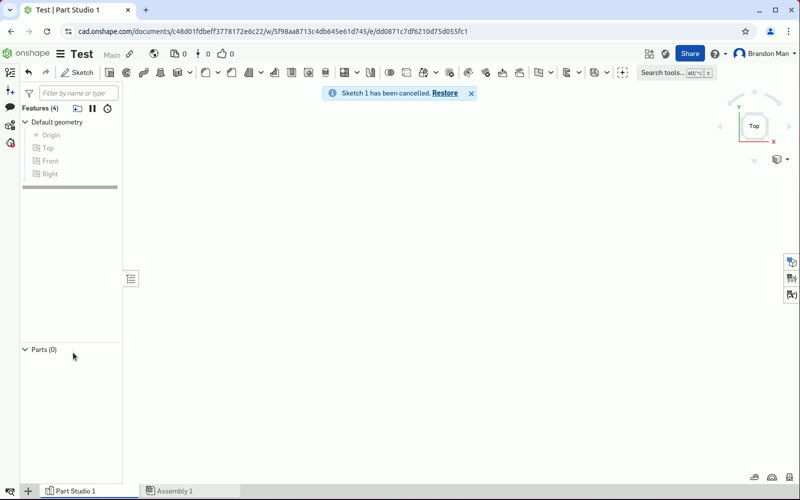
key(y)
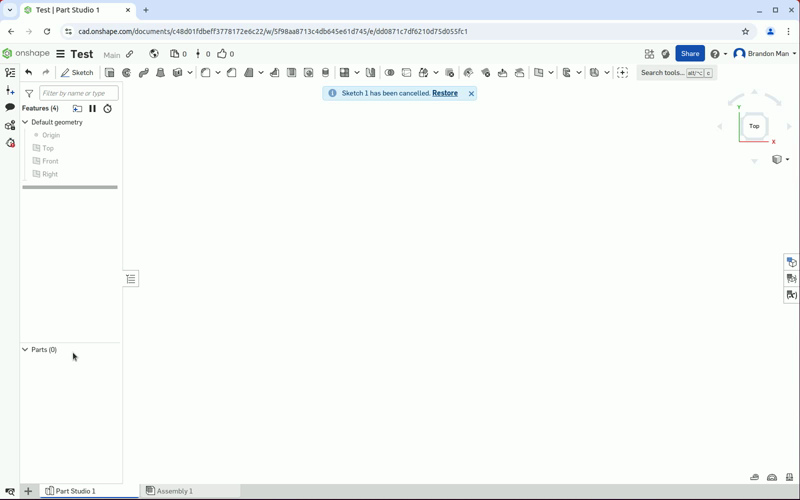
key(shift+p)
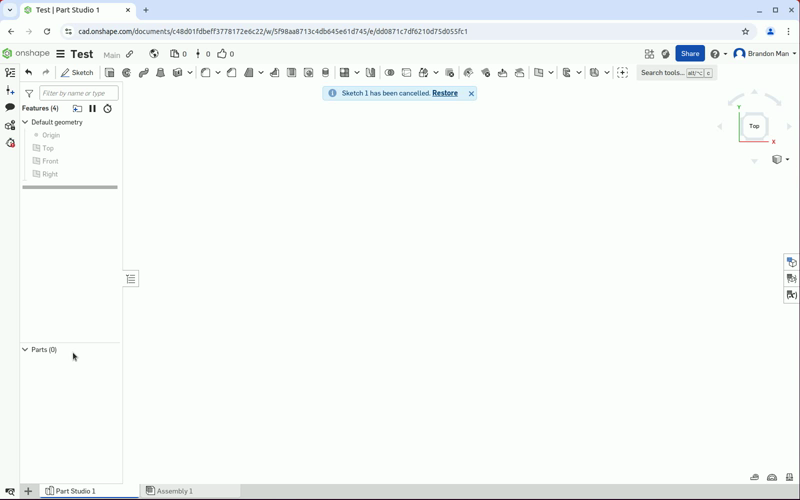
key(space)
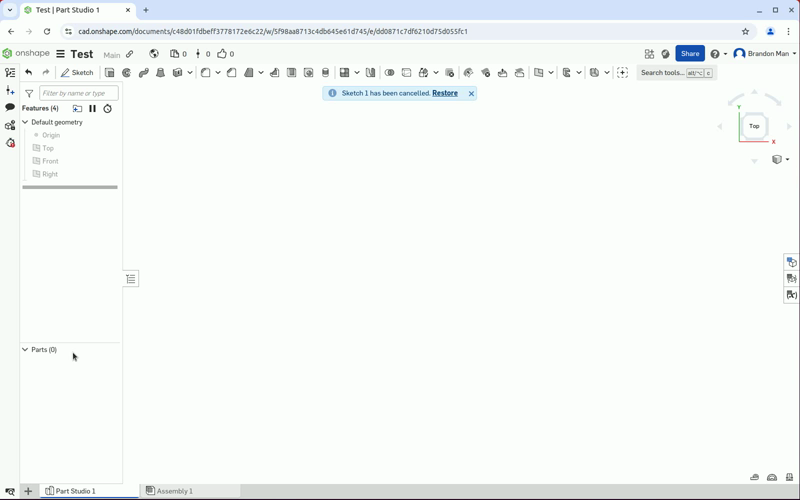
key_down(shift)
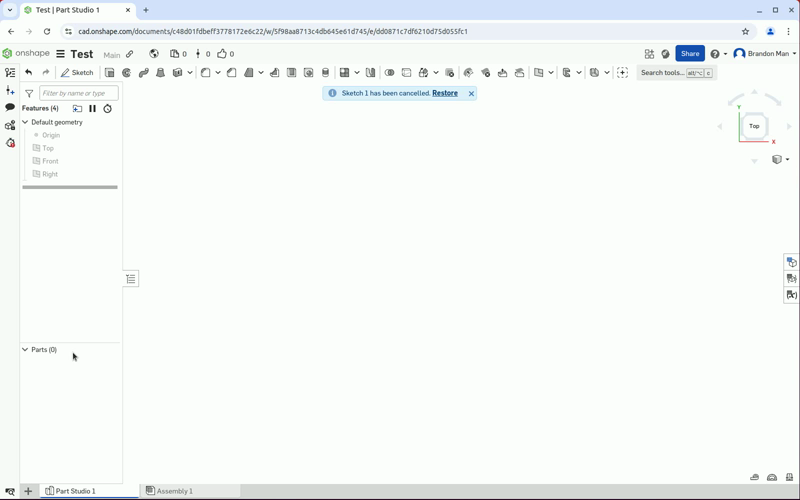
key(up)
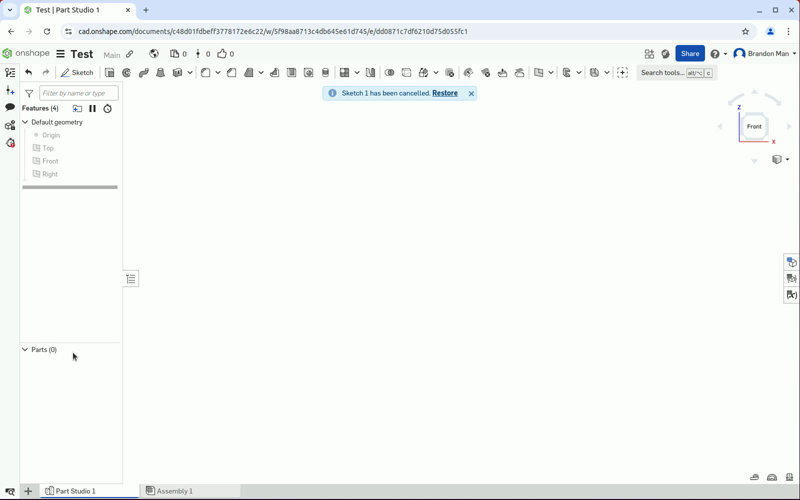
key_up(shift)
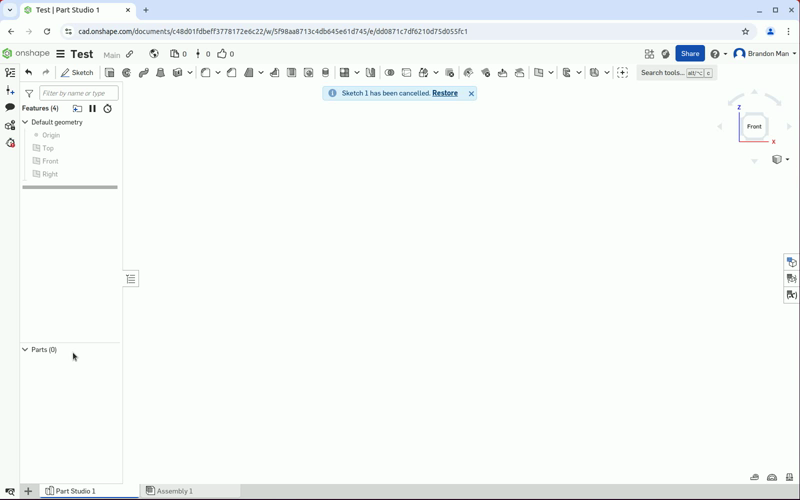
mouse_move(73, 352)
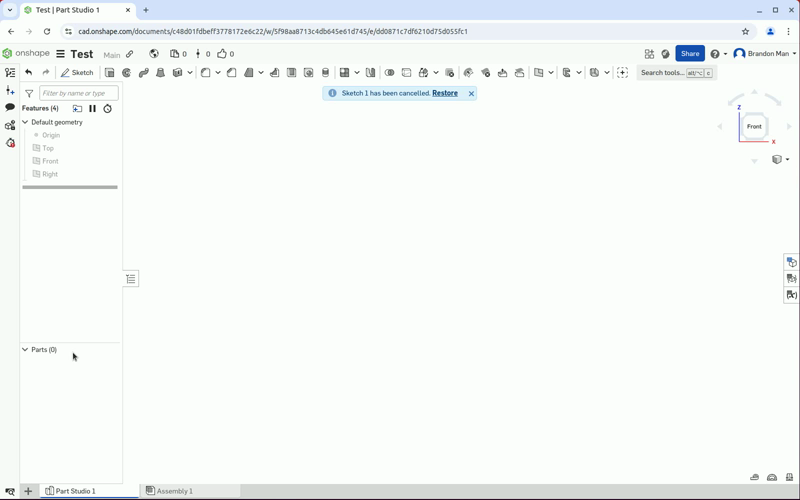
key(shift+y)
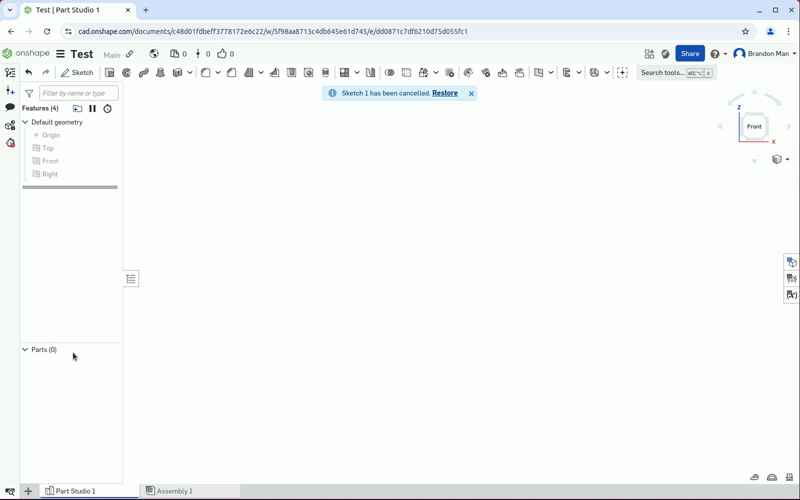
key(shift+s)
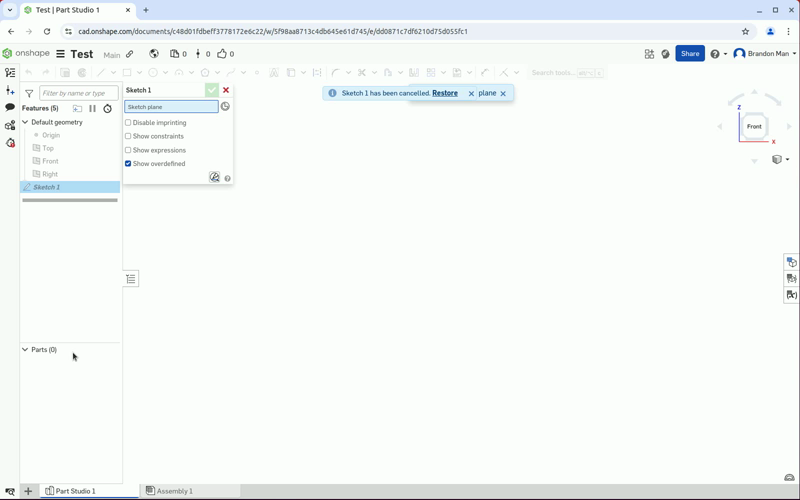
mouse_move(73, 163)
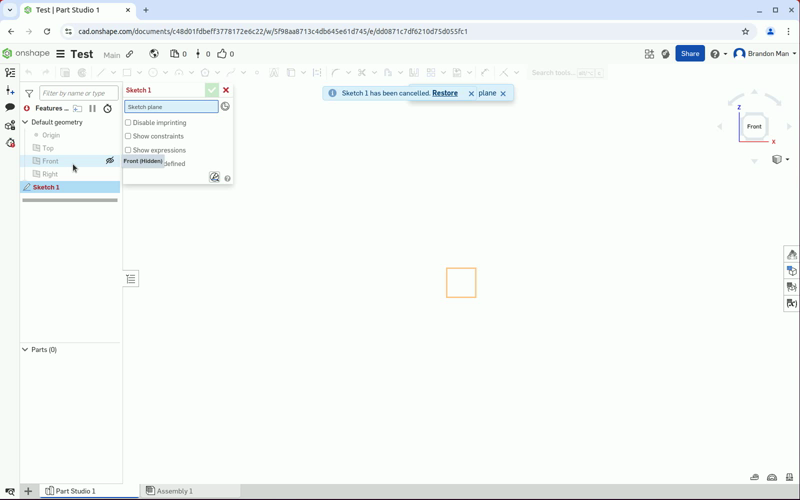
click(73, 163)
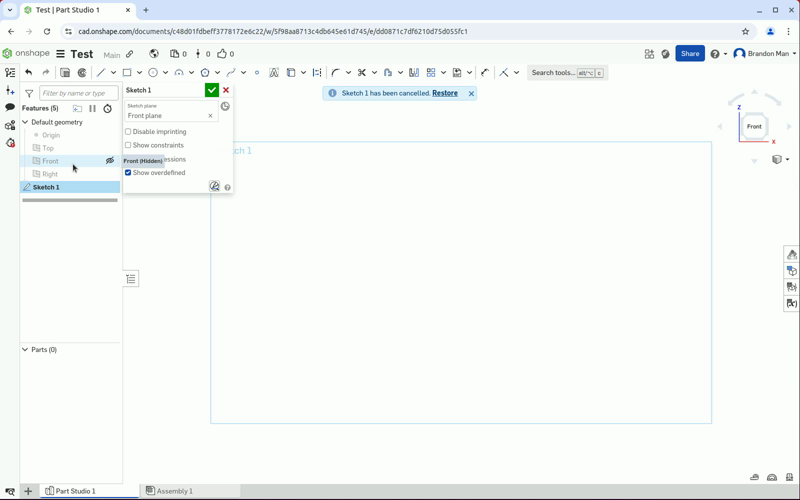
mouse_move(73, 352)
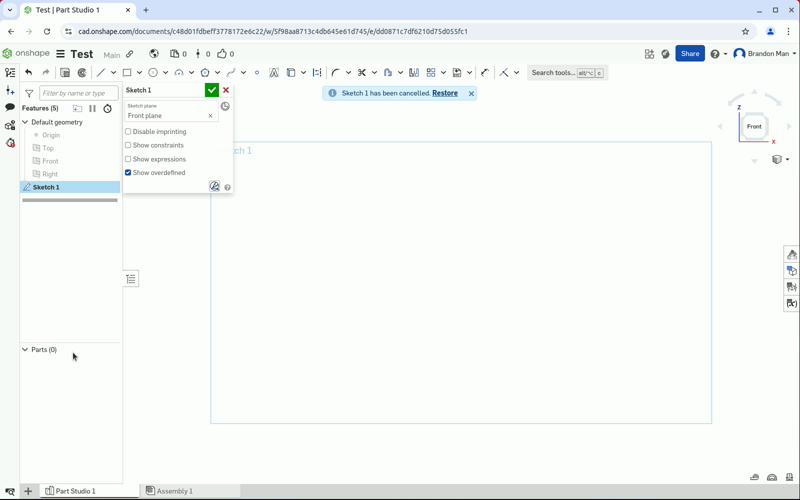
key(y)
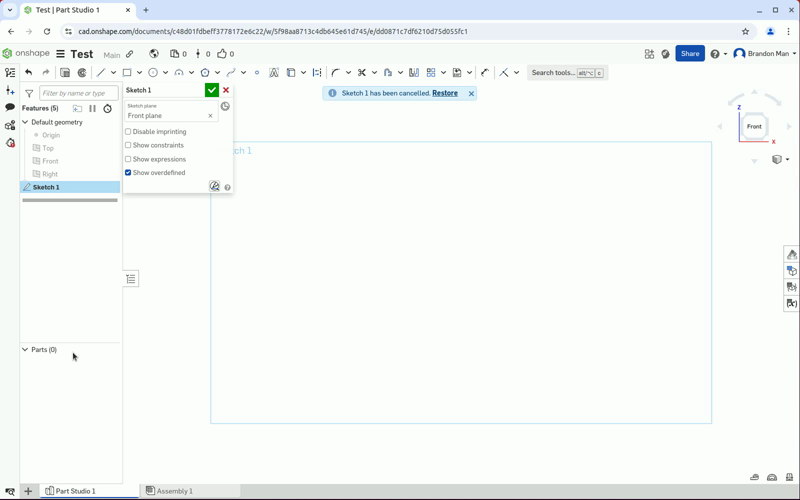
key(l)
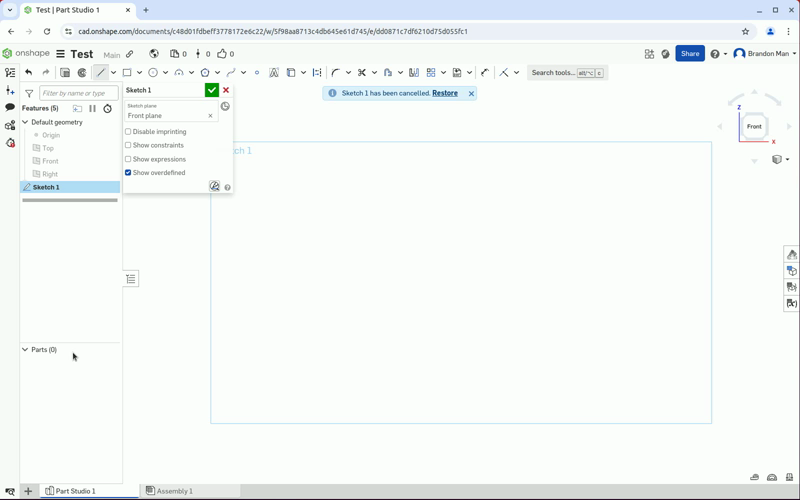
key_down(shift)
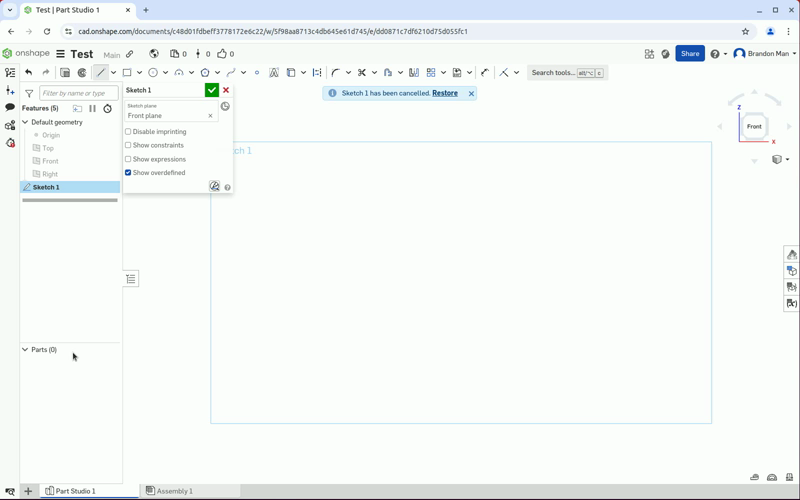
mouse_move(348, 345)
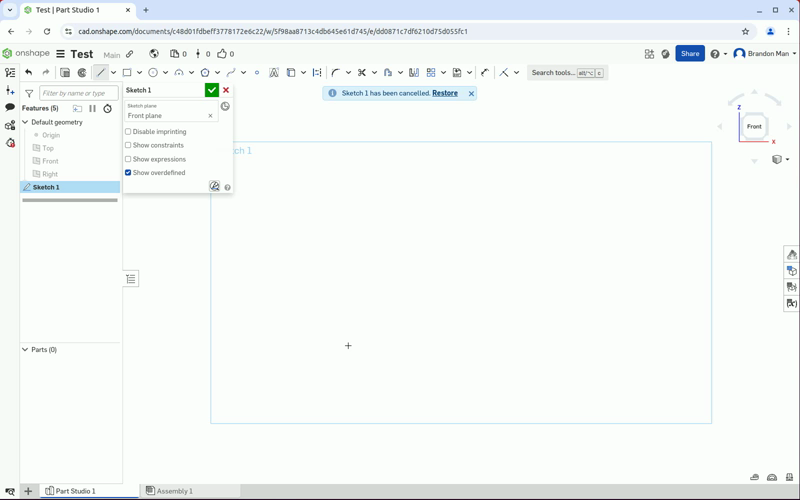
click(348, 345)
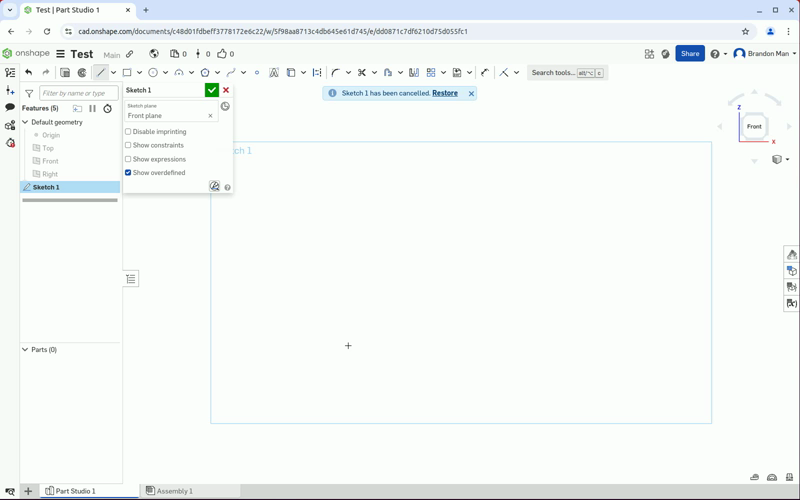
key_up(shift)
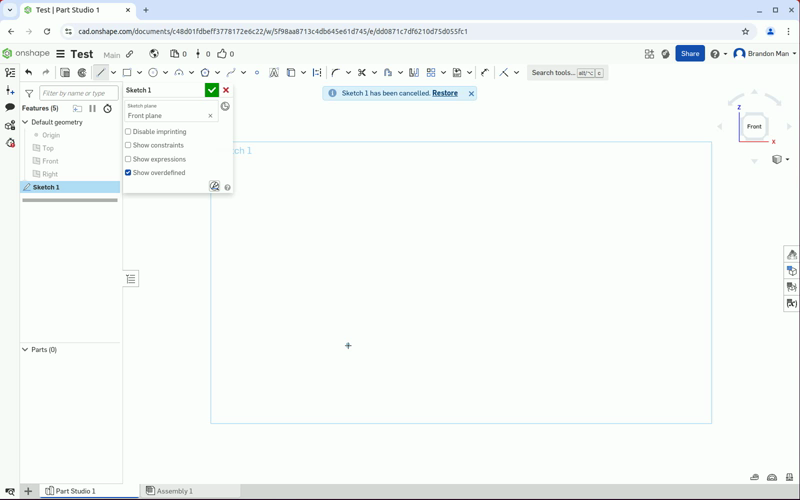
key_down(shift)
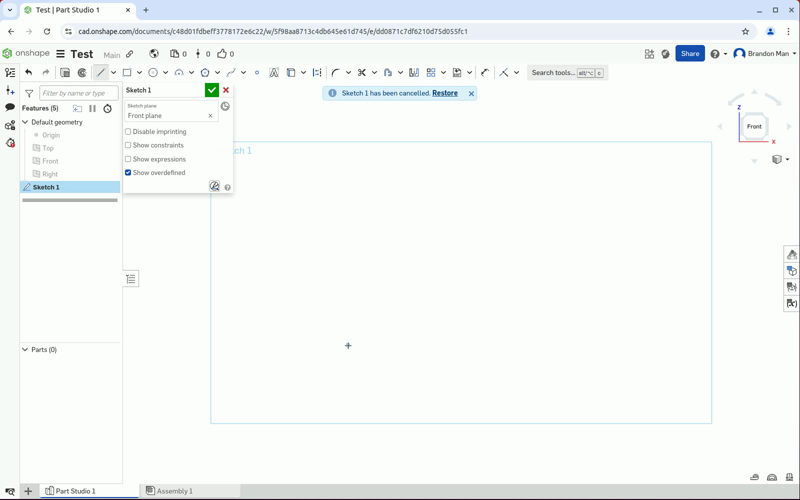
mouse_move(567, 345)
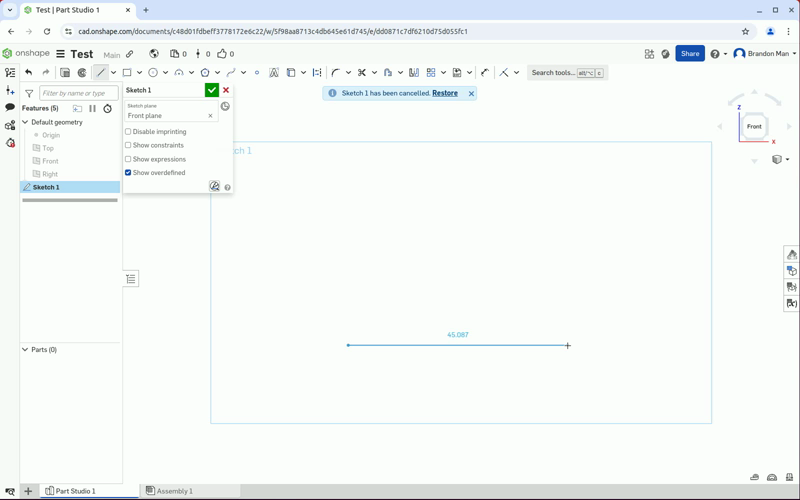
click(567, 345)
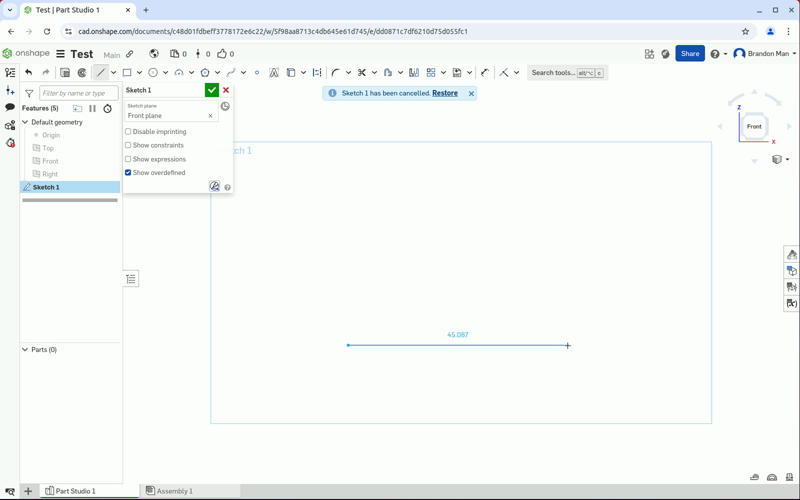
key_up(shift)
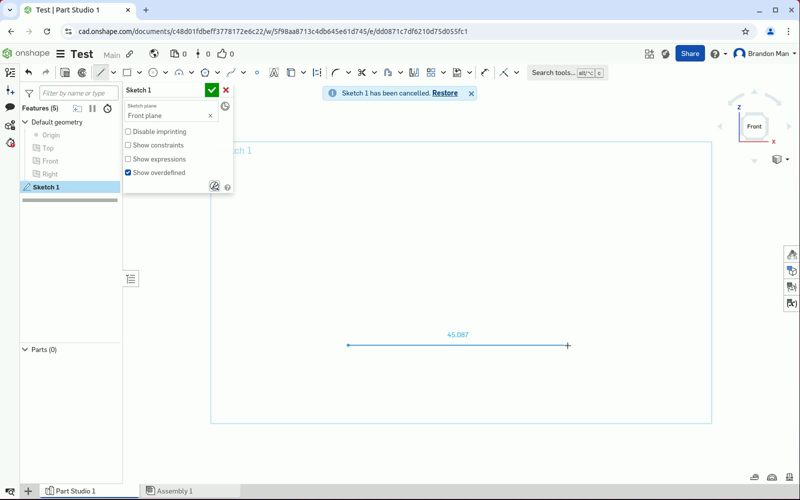
key_down(shift)
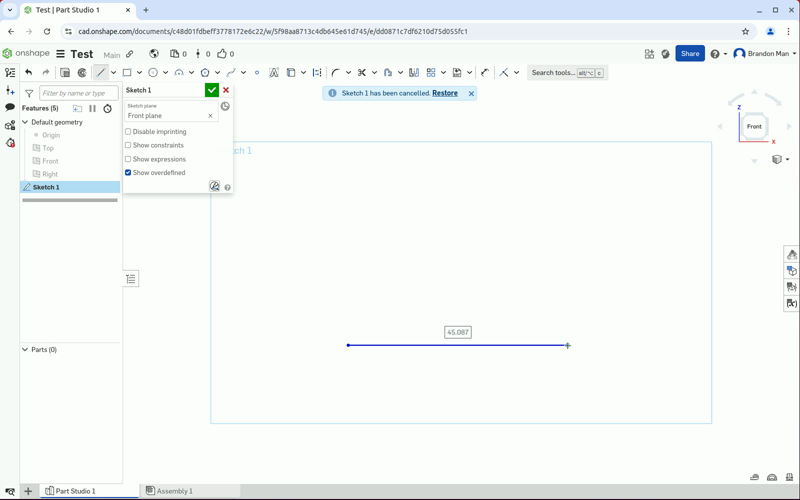
mouse_move(589, 345)
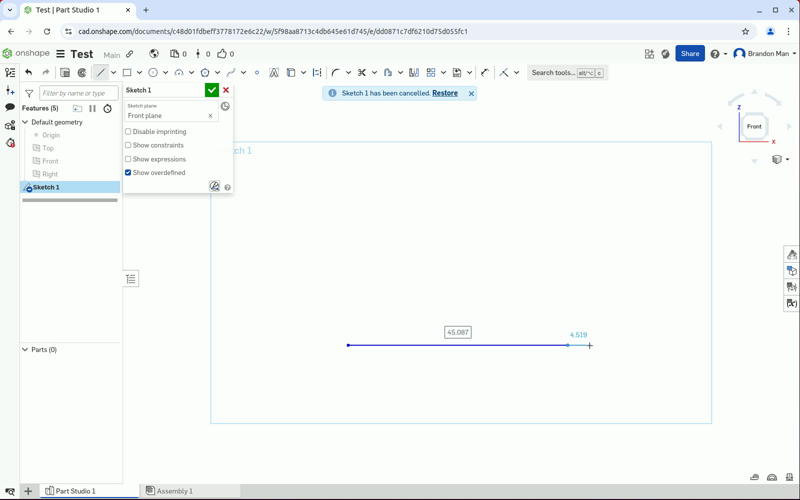
mouse_move(567, 298)
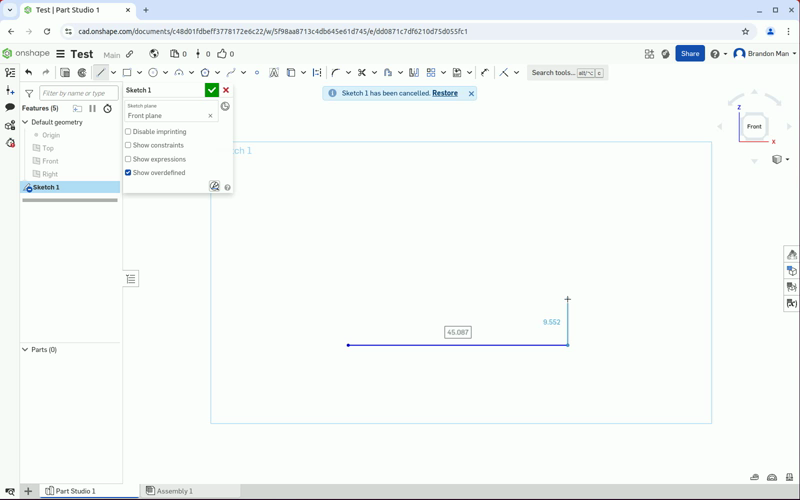
click(567, 298)
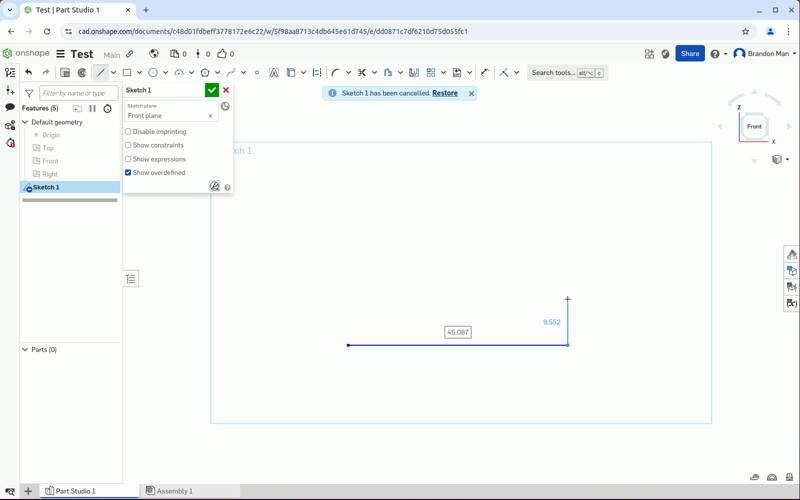
key_up(shift)
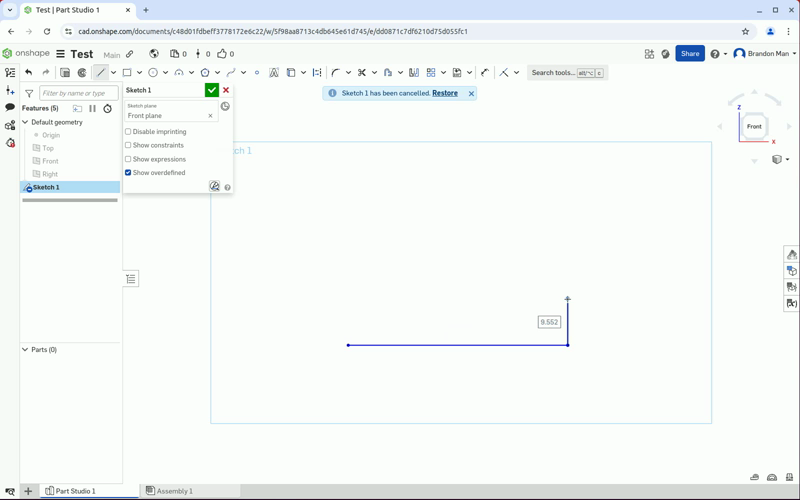
key_down(shift)
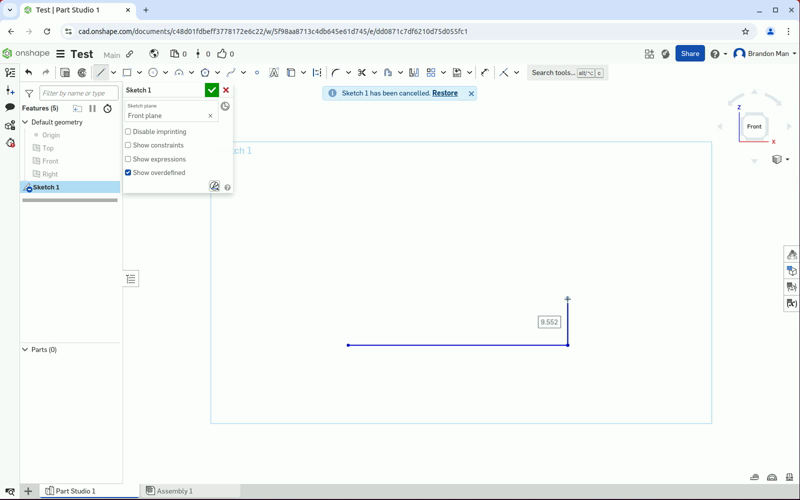
mouse_move(589, 298)
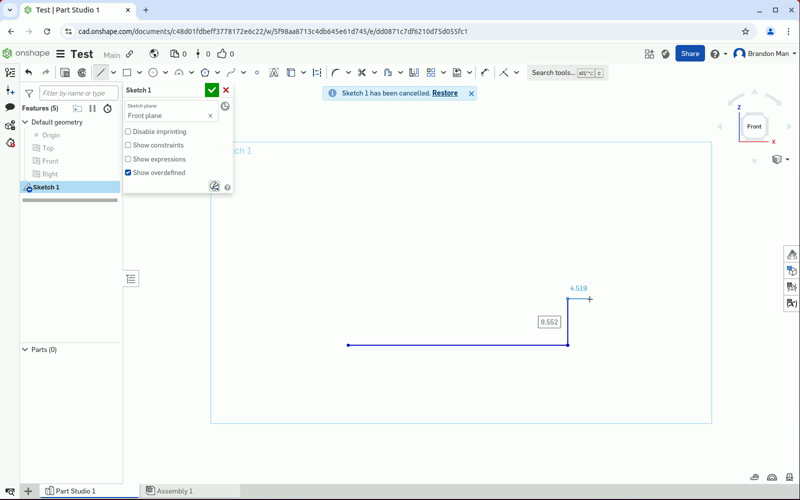
mouse_move(567, 252)
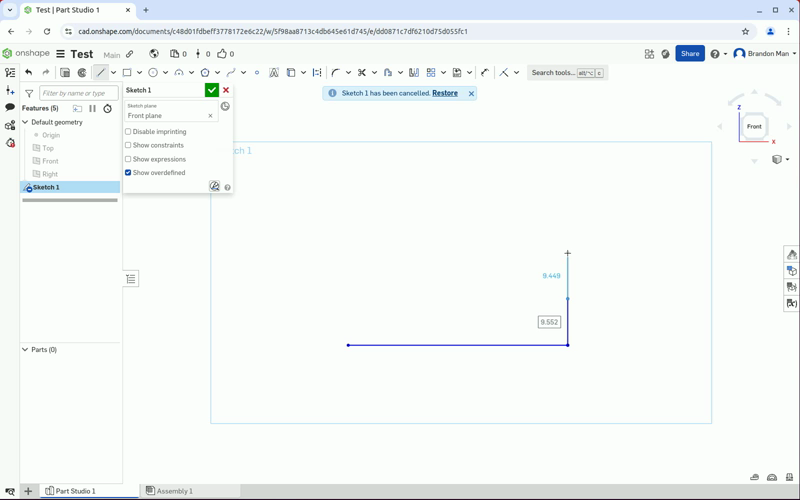
click(567, 252)
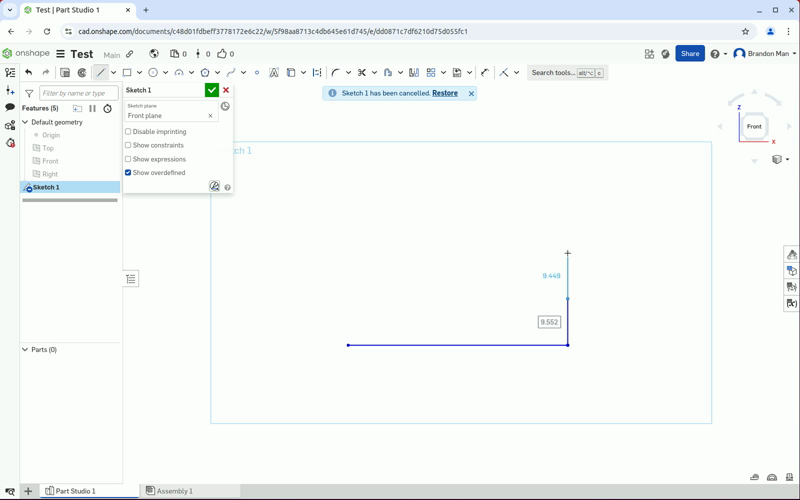
key_up(shift)
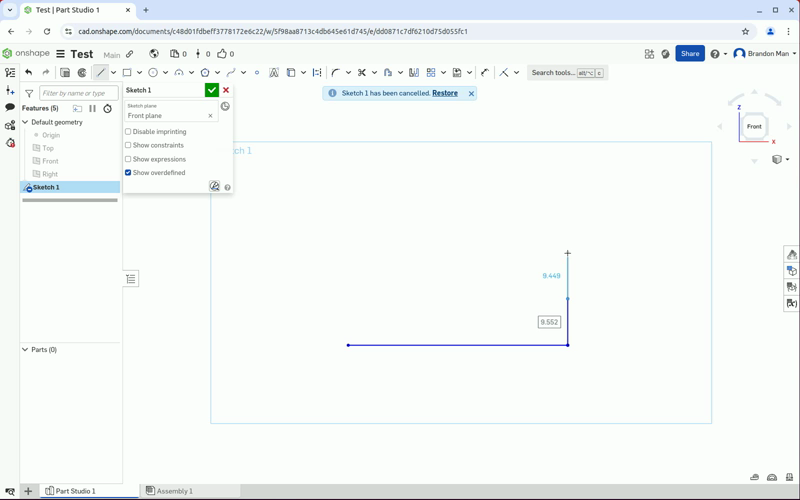
key_down(shift)
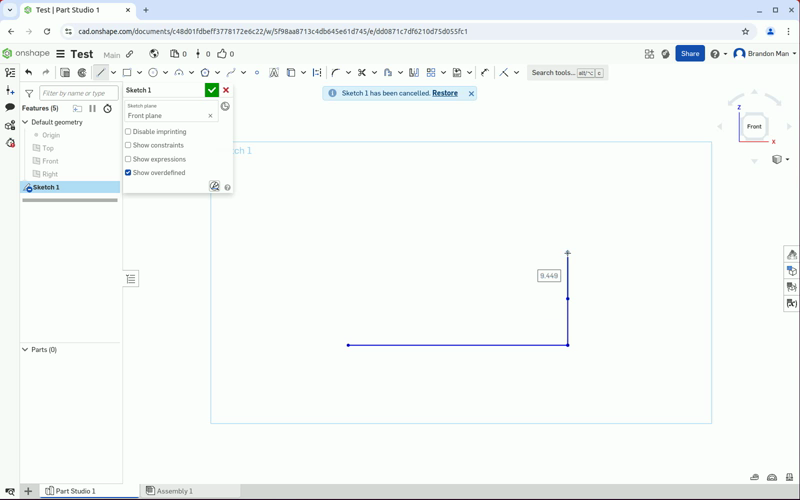
mouse_move(348, 252)
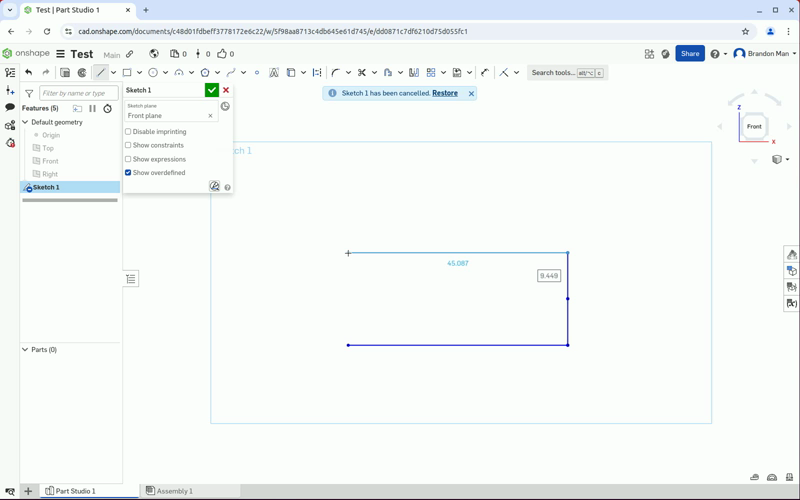
click(348, 252)
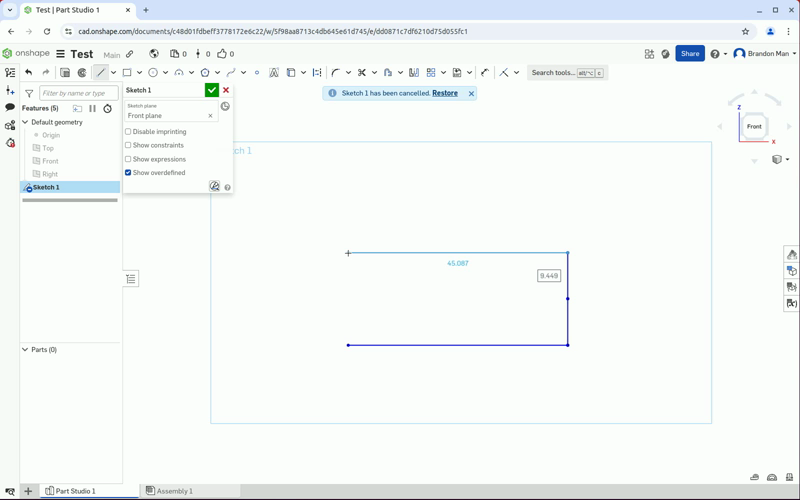
key_up(shift)
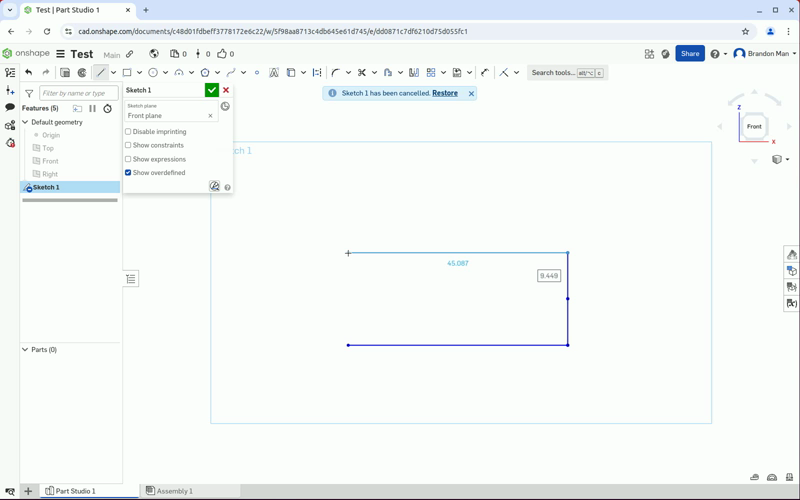
key_down(shift)
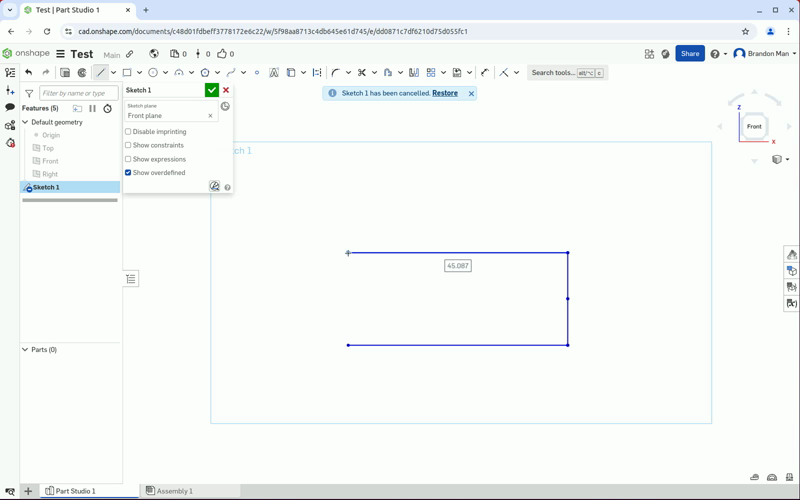
mouse_move(378, 252)
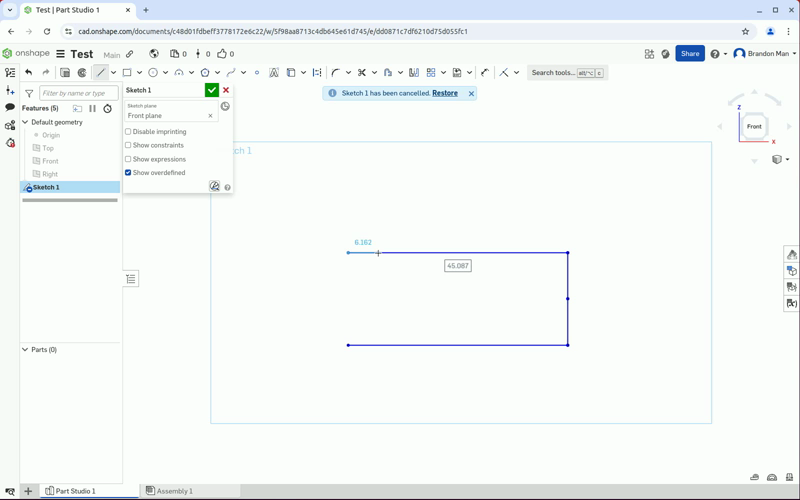
mouse_move(348, 298)
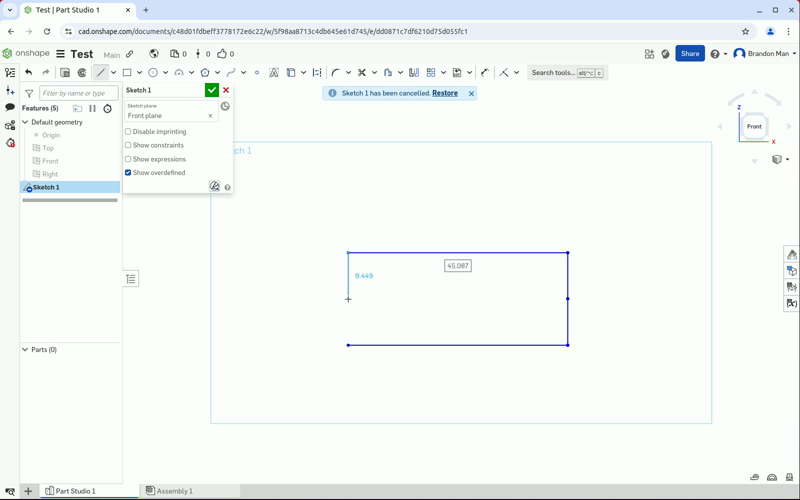
click(348, 298)
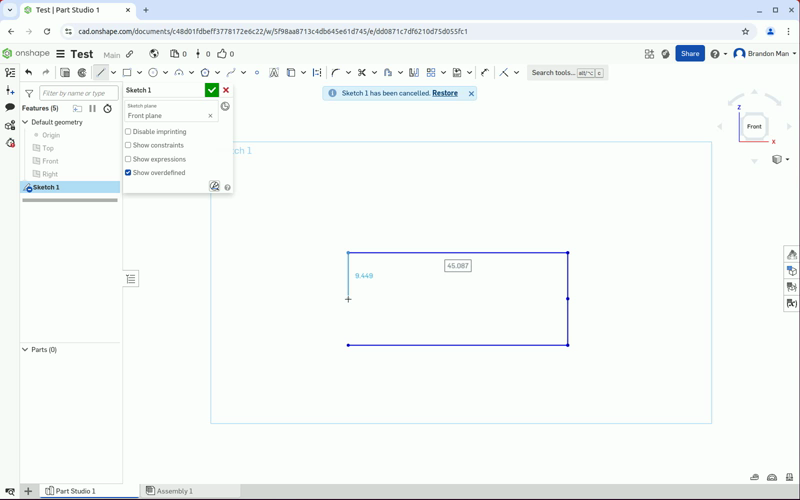
key_up(shift)
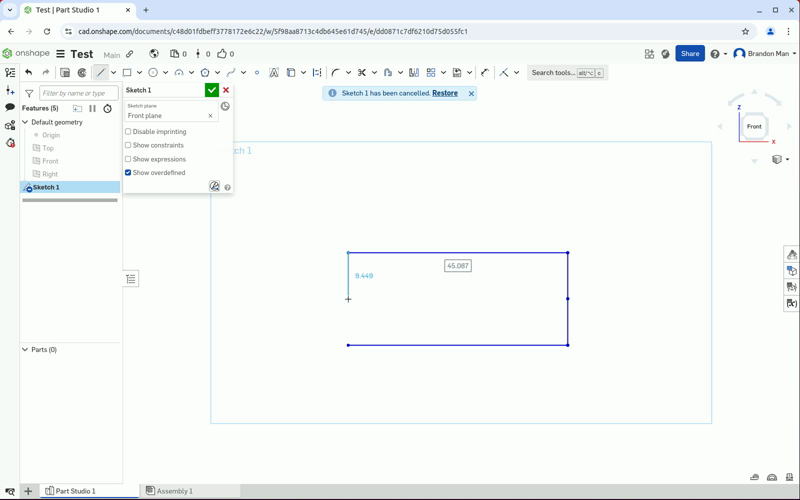
mouse_move(378, 298)
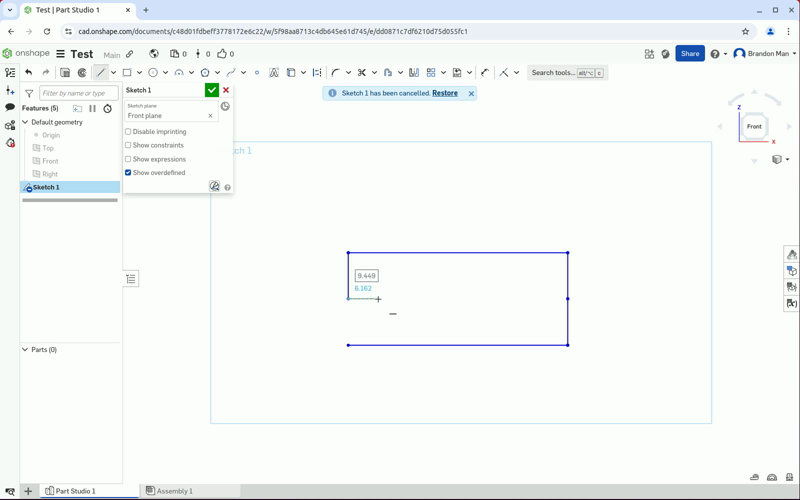
key_down(shift)
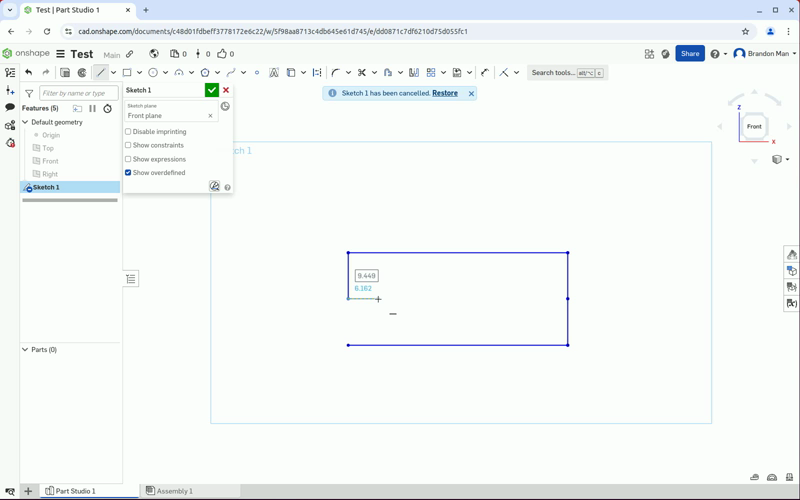
mouse_move(348, 345)
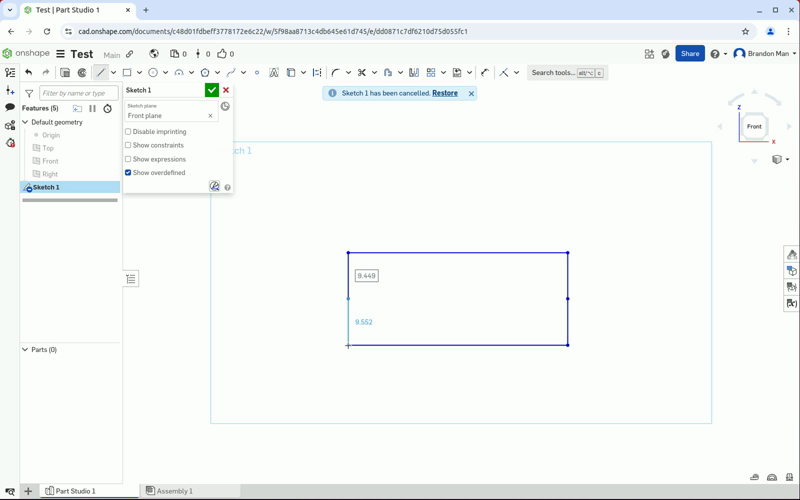
key_up(shift)
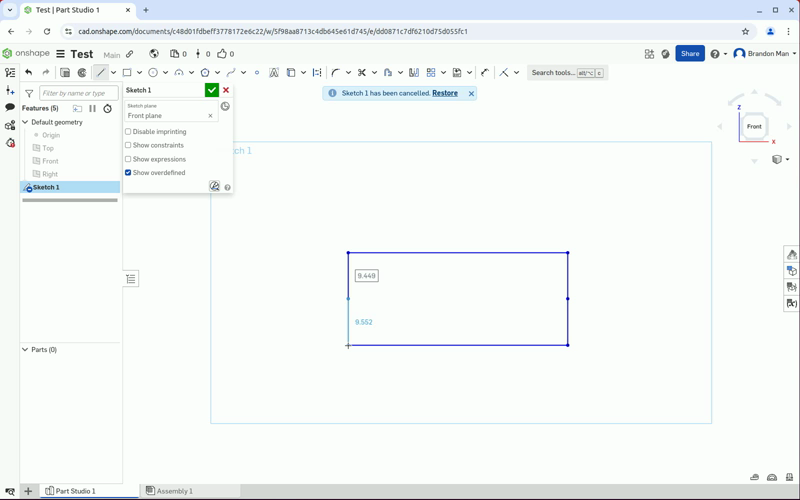
click(348, 345)
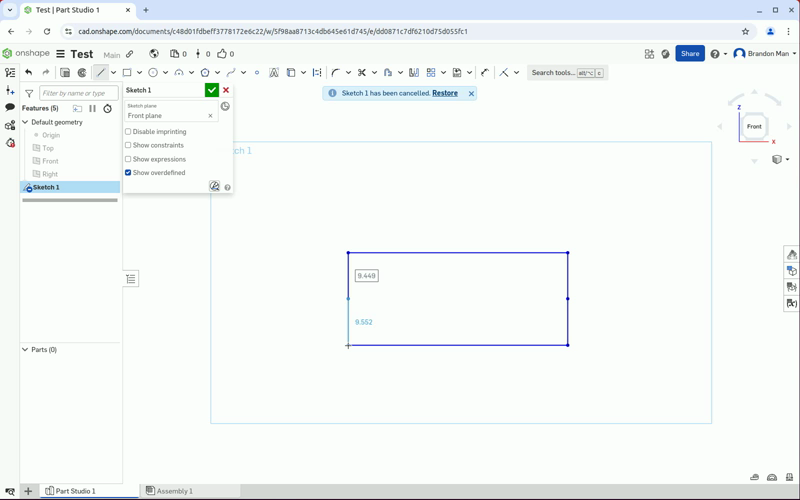
key(esc)
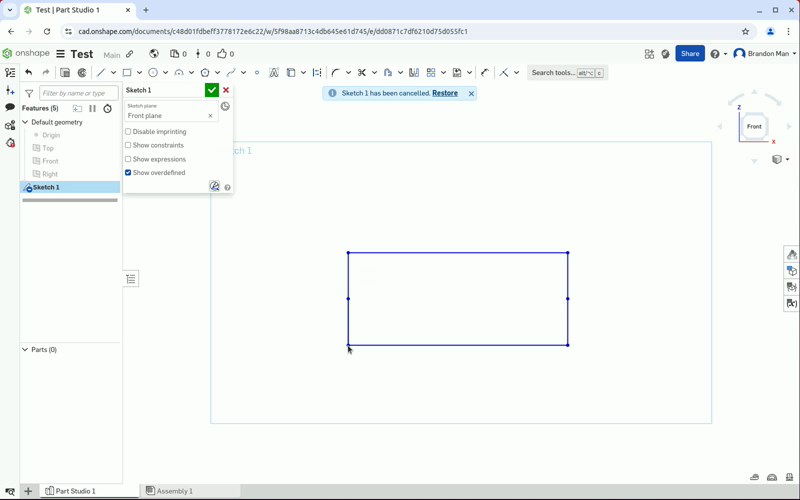
key(l)
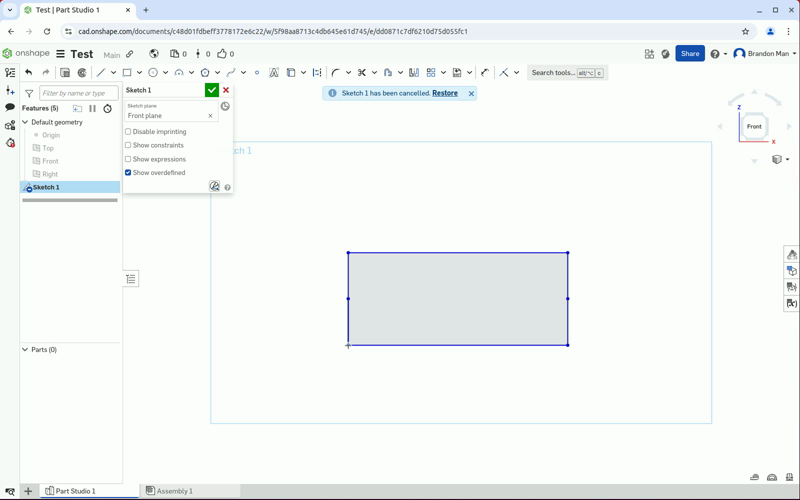
key_down(shift)
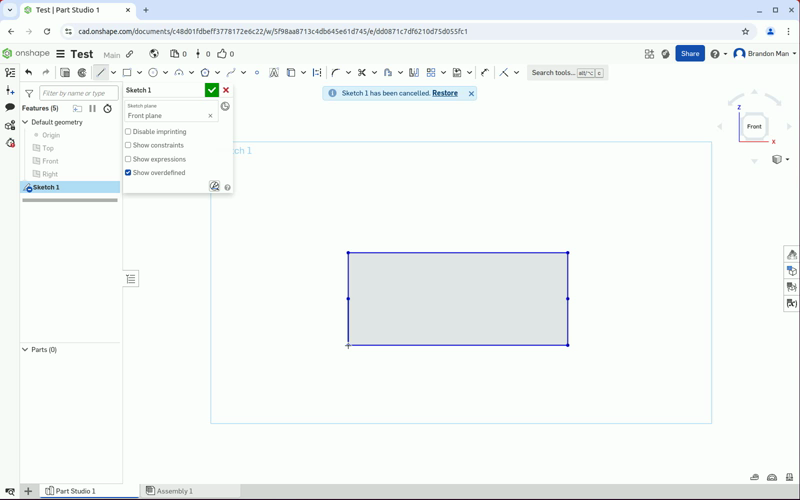
mouse_move(412, 315)
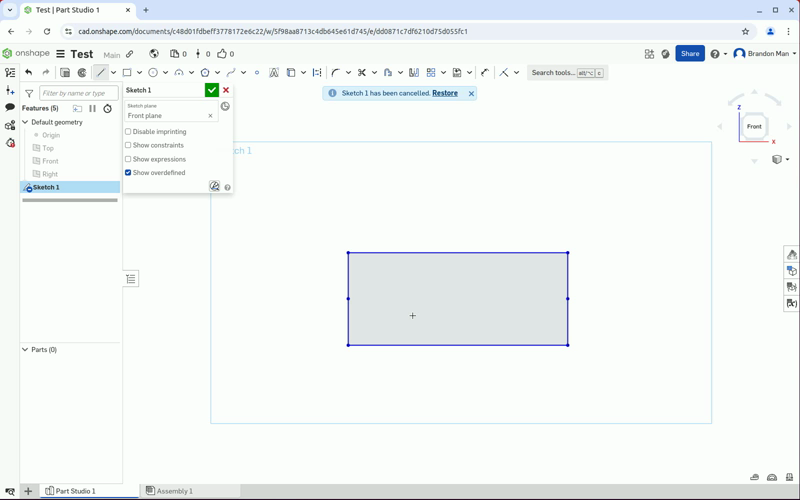
click(412, 315)
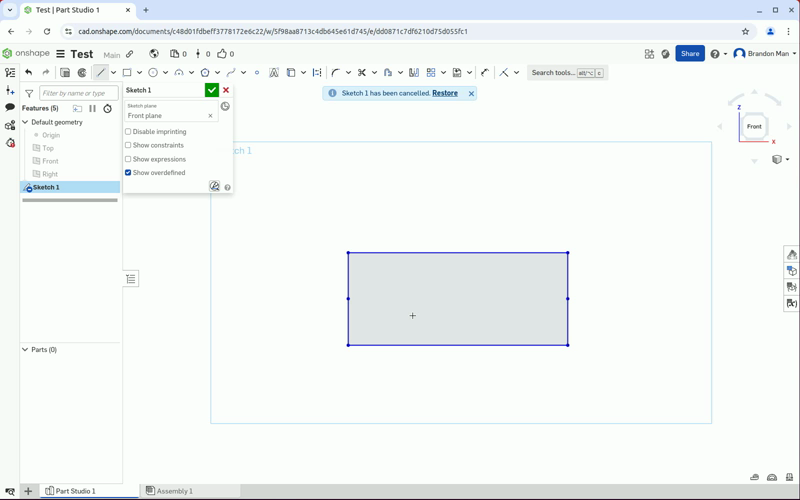
key_up(shift)
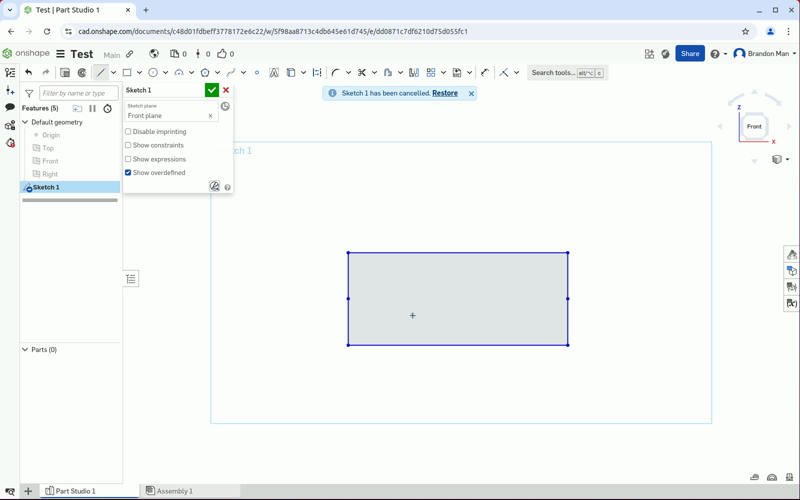
key_down(shift)
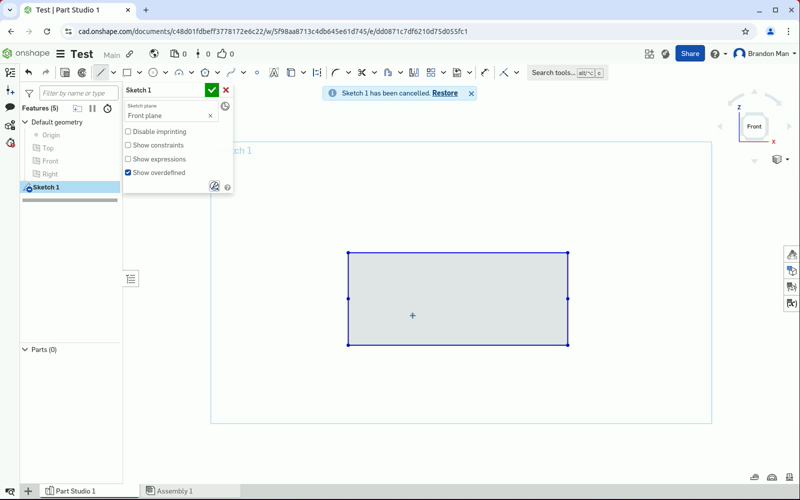
mouse_move(442, 315)
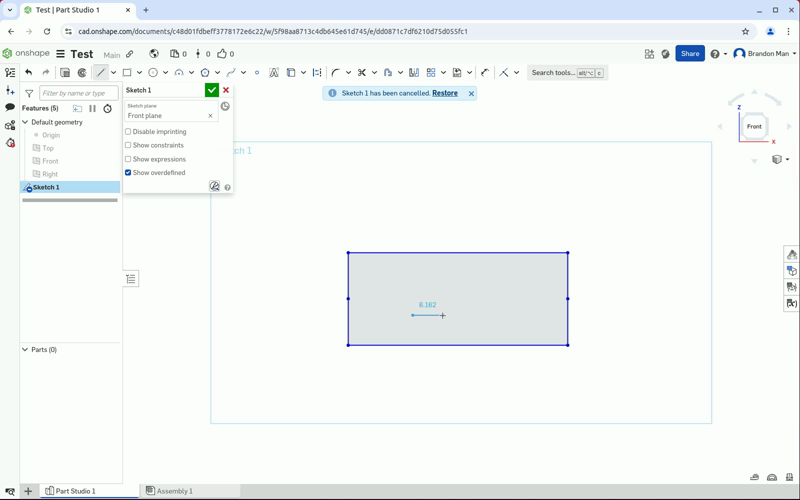
mouse_move(426, 315)
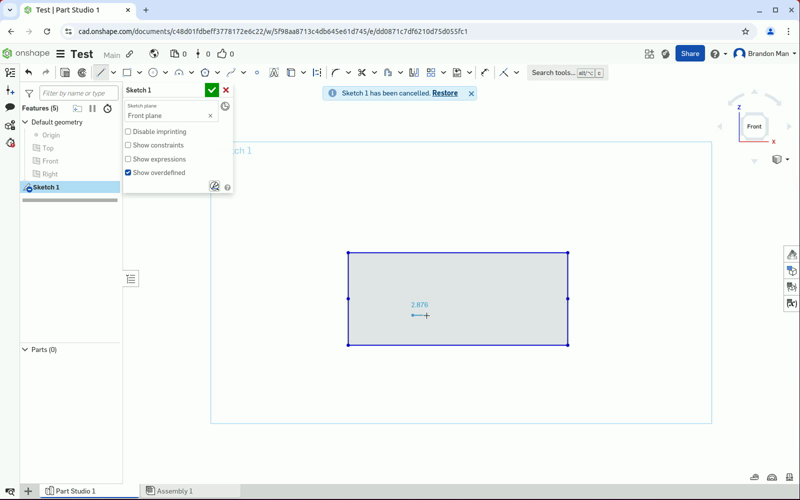
click(426, 315)
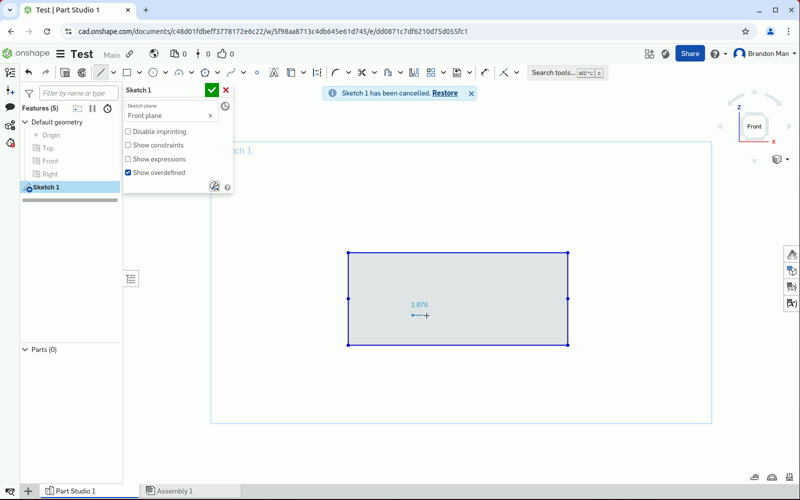
key_up(shift)
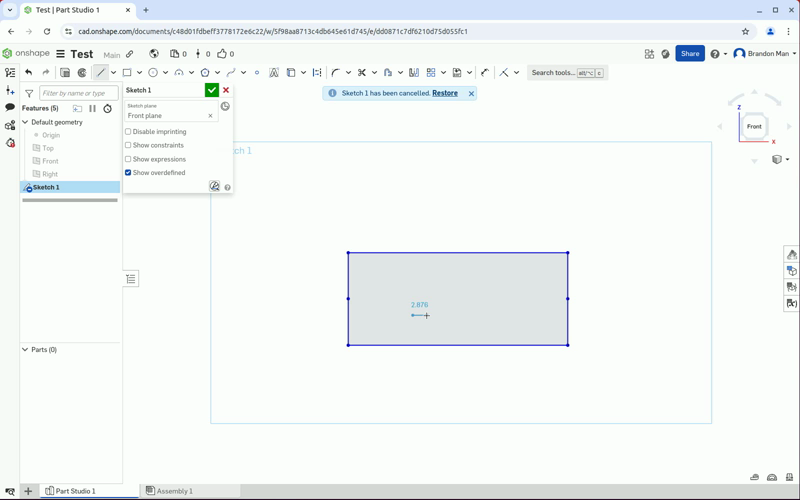
key_down(shift)
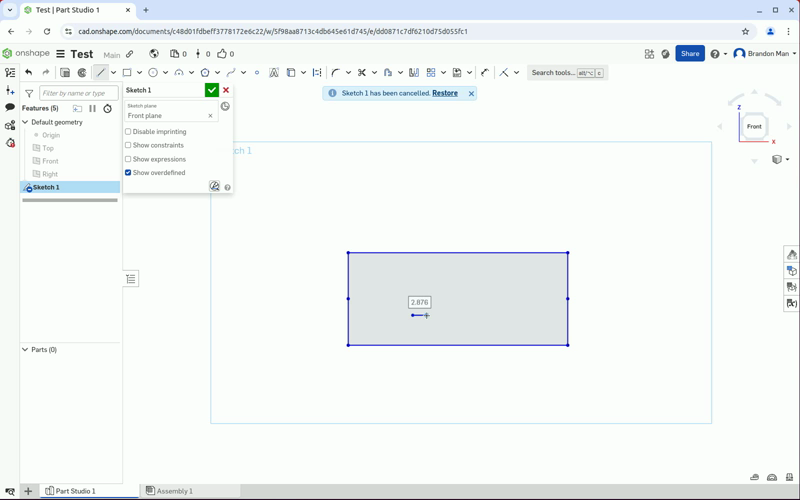
mouse_move(456, 315)
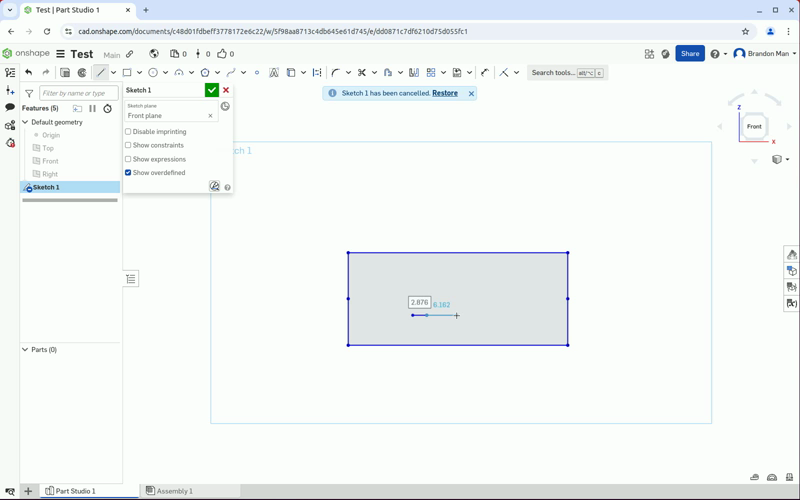
mouse_move(426, 298)
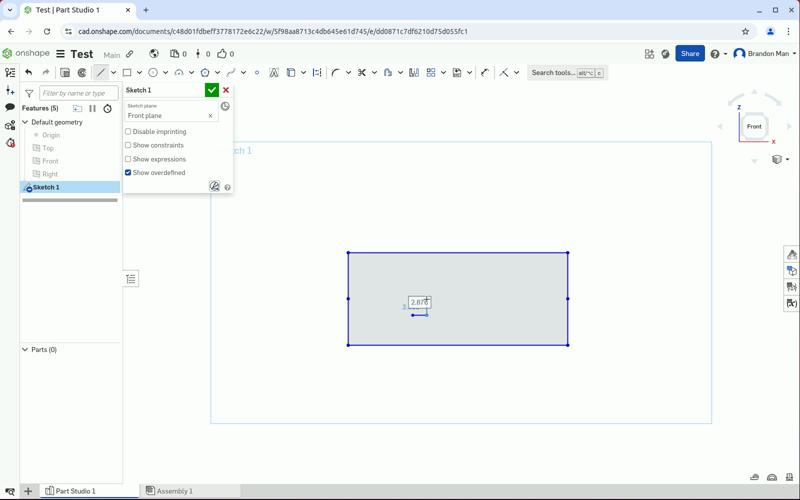
click(426, 298)
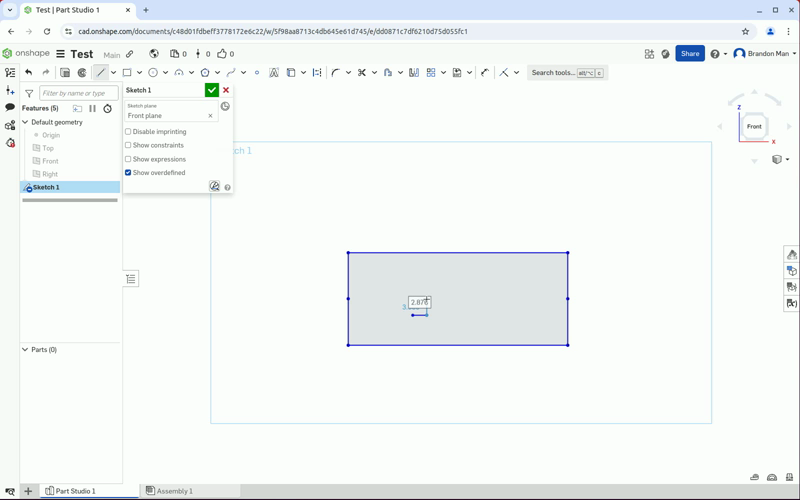
key_up(shift)
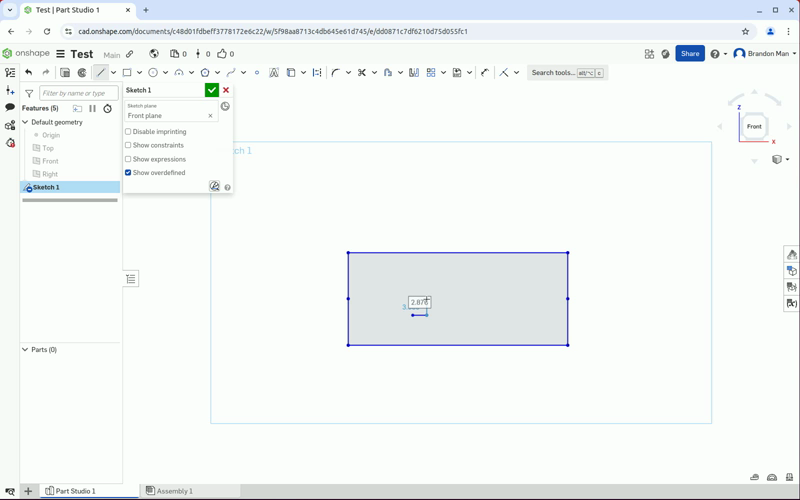
key_down(shift)
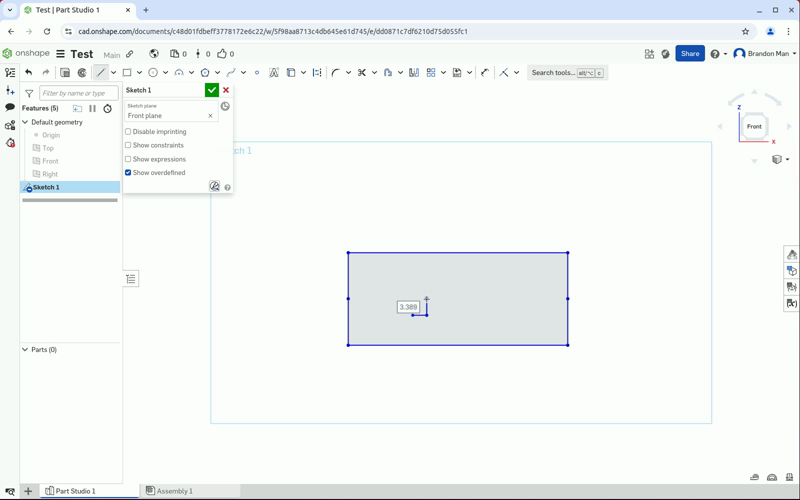
mouse_move(456, 298)
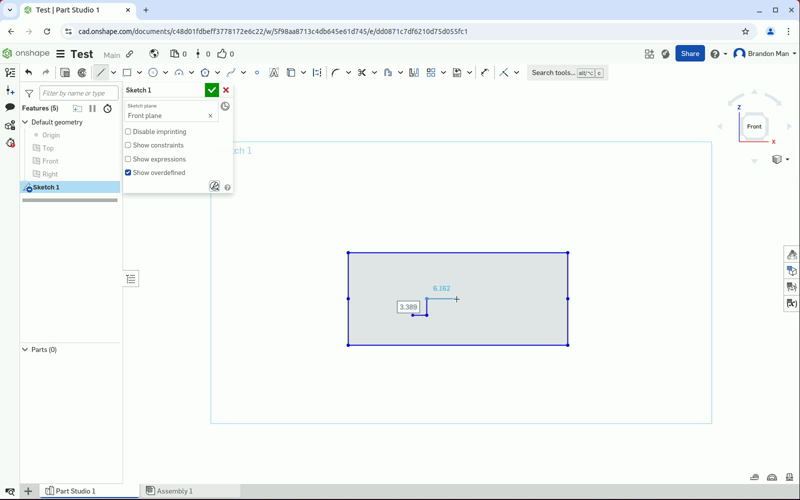
mouse_move(426, 282)
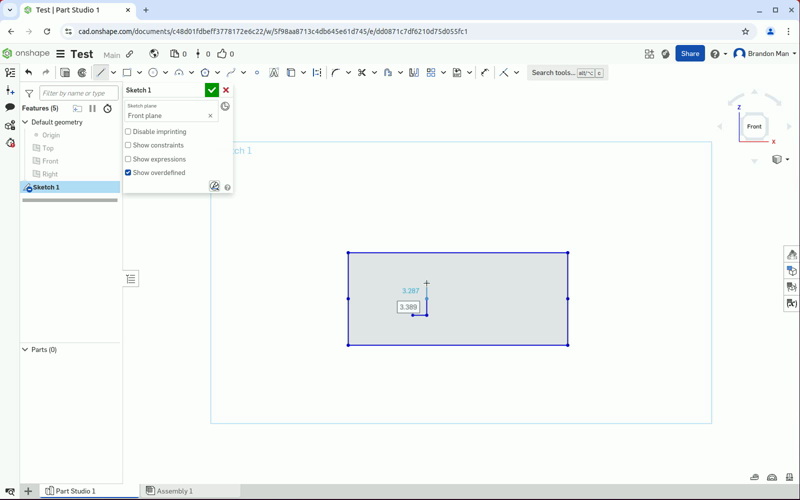
click(426, 282)
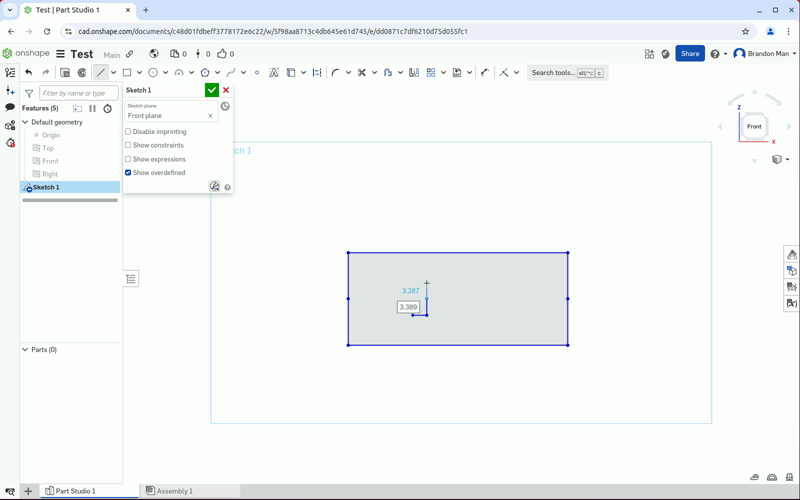
key_up(shift)
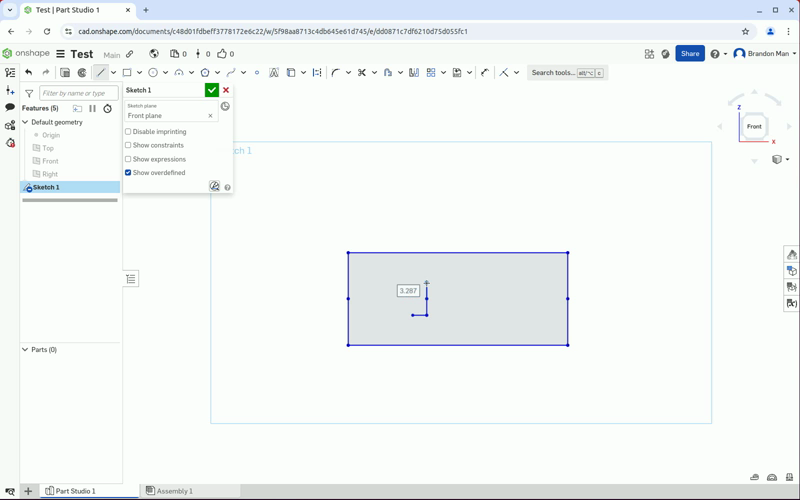
key_down(shift)
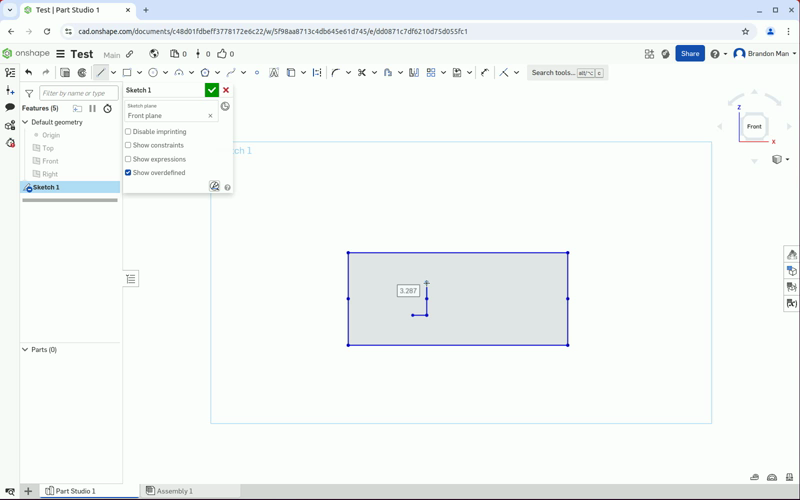
mouse_move(456, 282)
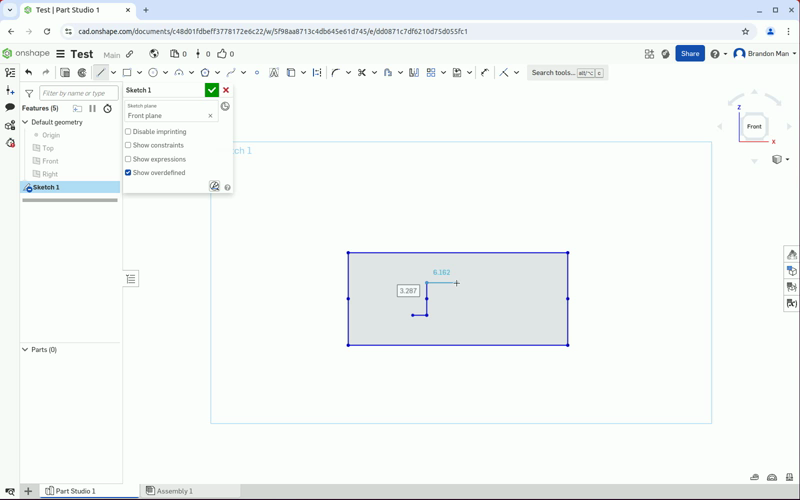
mouse_move(412, 282)
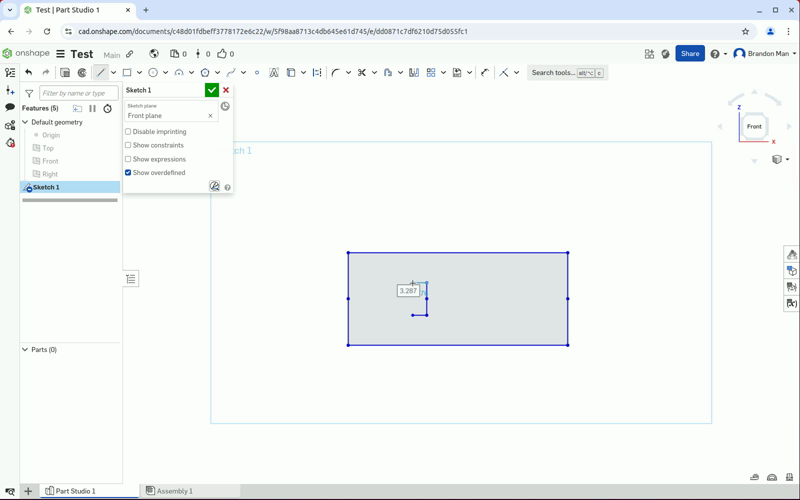
click(412, 282)
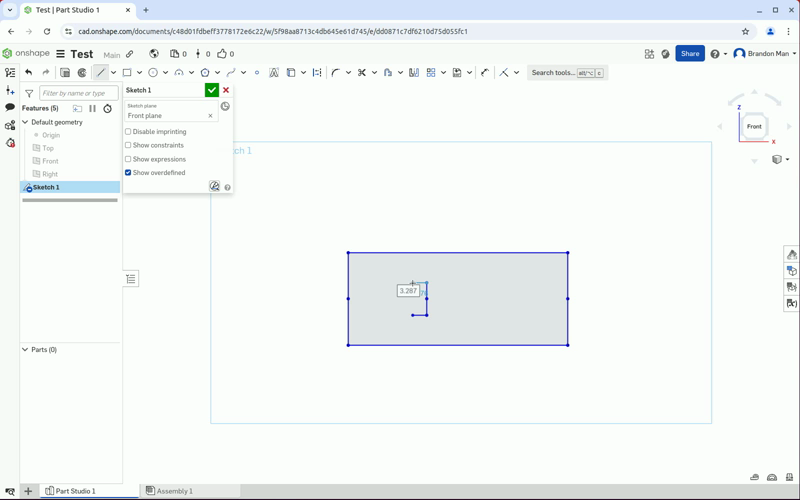
key_up(shift)
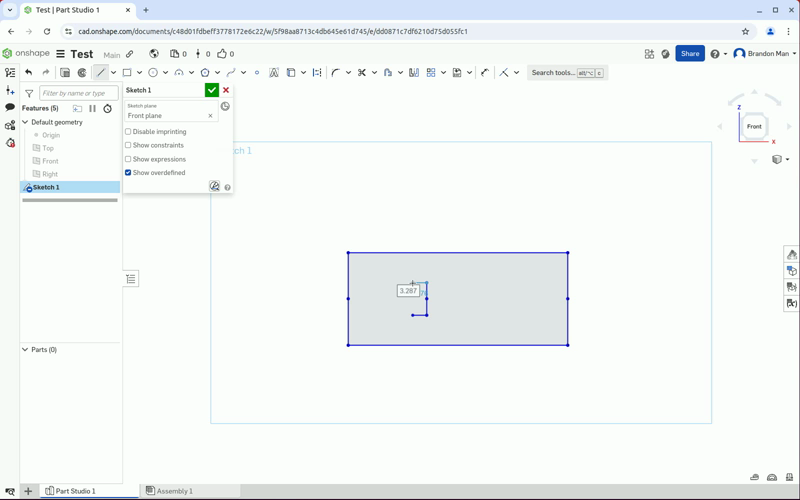
key_down(shift)
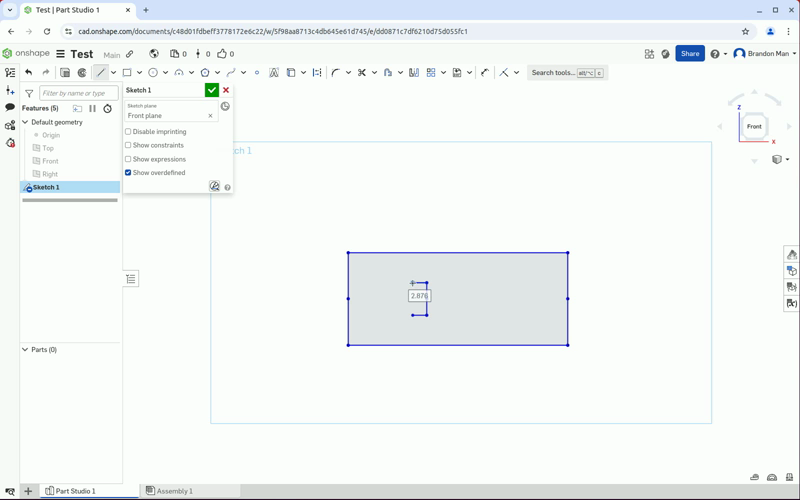
mouse_move(442, 282)
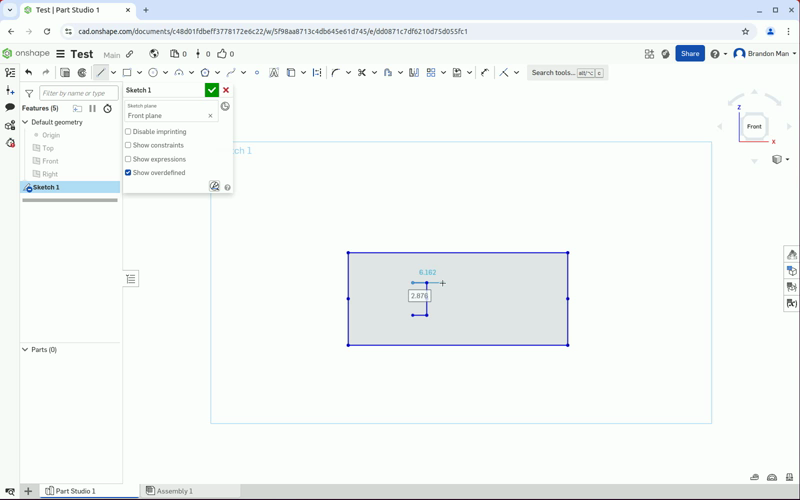
mouse_move(412, 298)
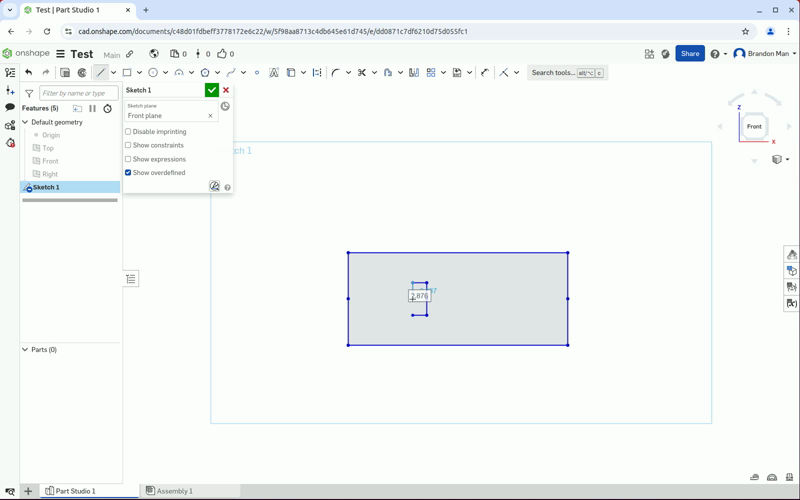
click(412, 298)
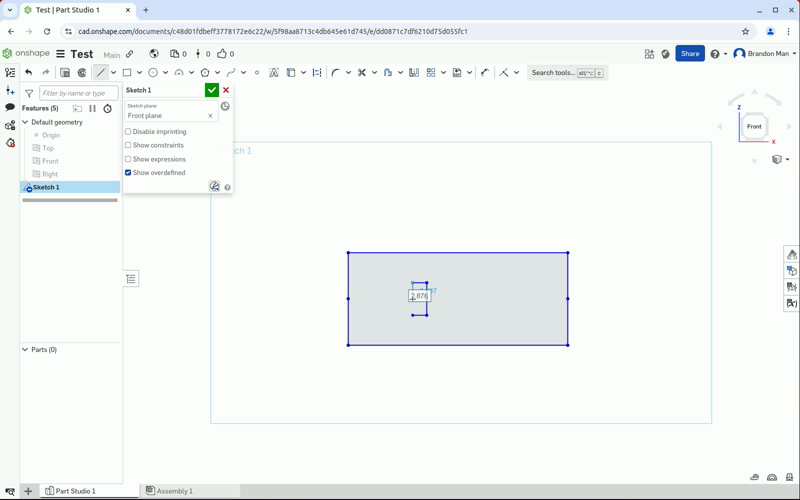
key_up(shift)
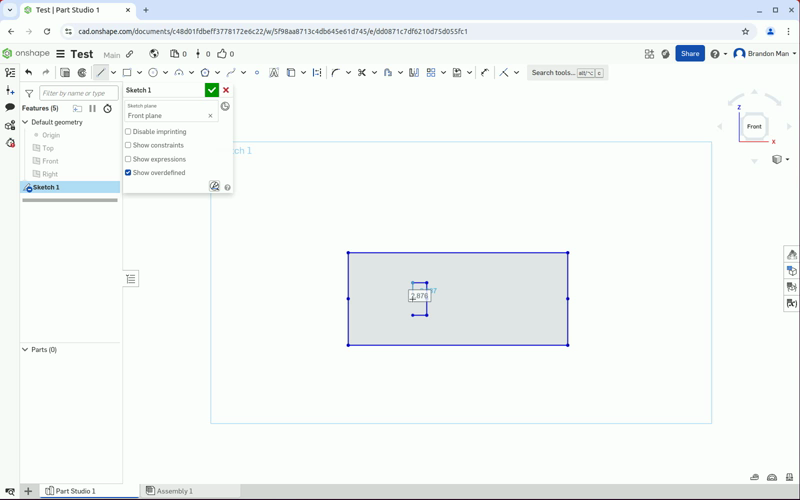
mouse_move(442, 298)
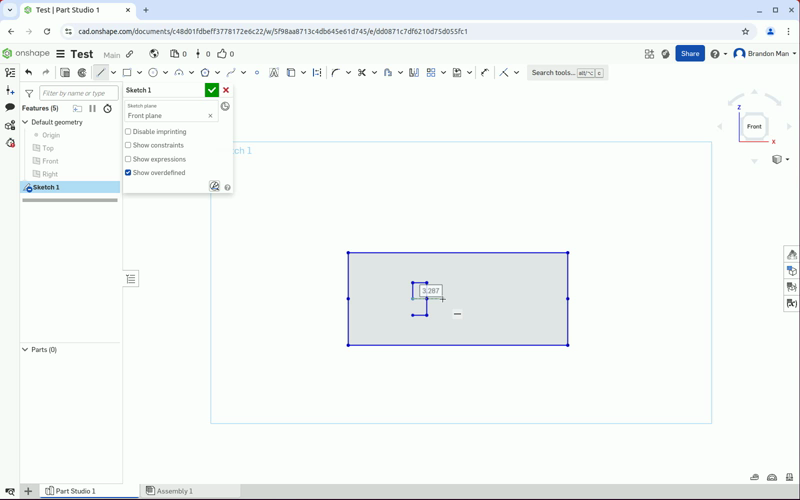
key_down(shift)
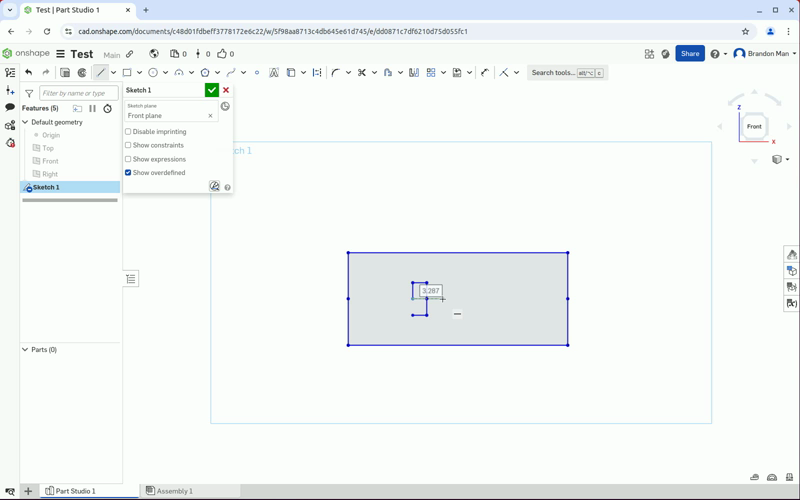
mouse_move(412, 315)
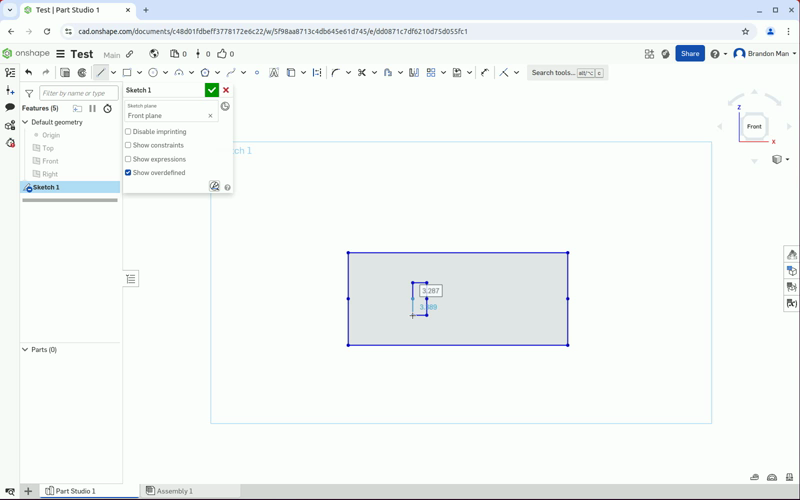
key_up(shift)
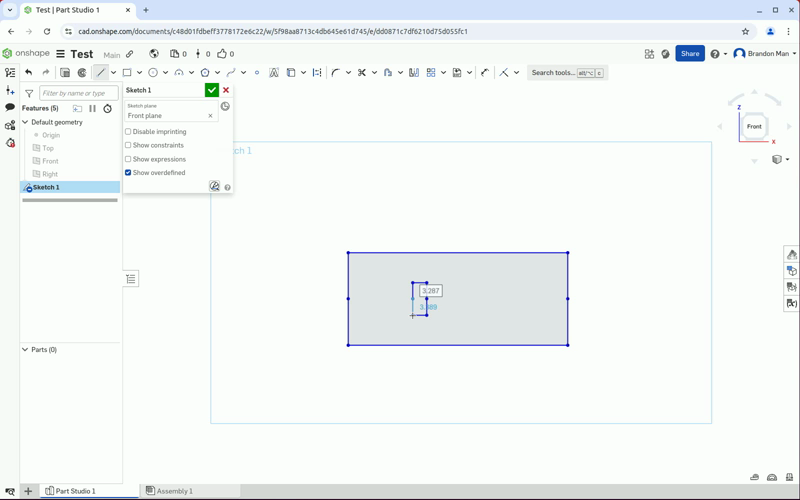
click(412, 315)
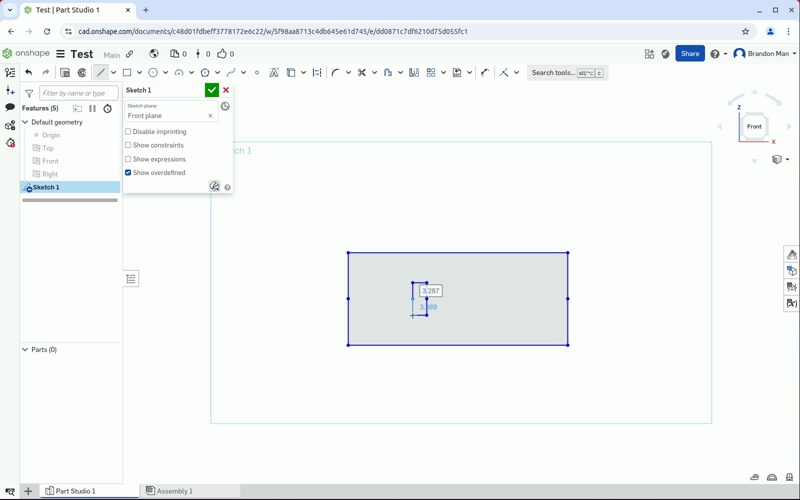
key(esc)
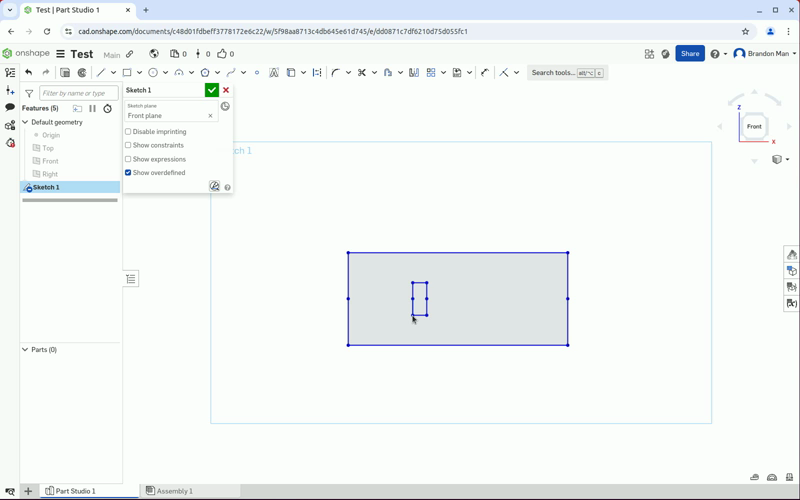
key(l)
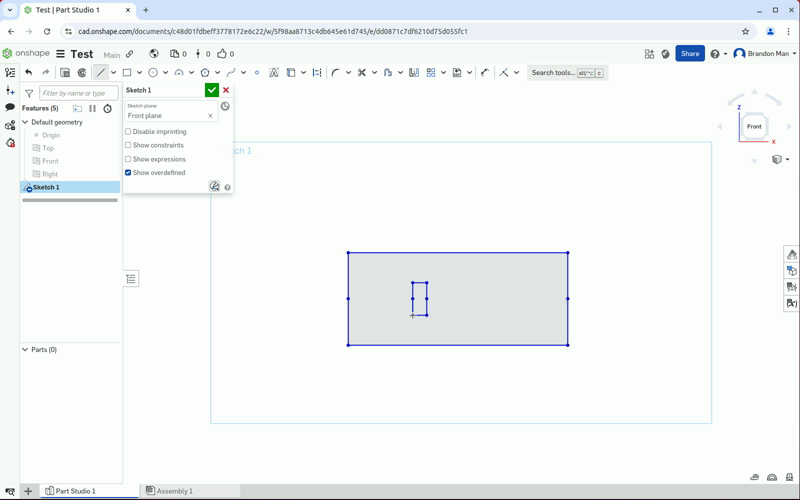
key_down(shift)
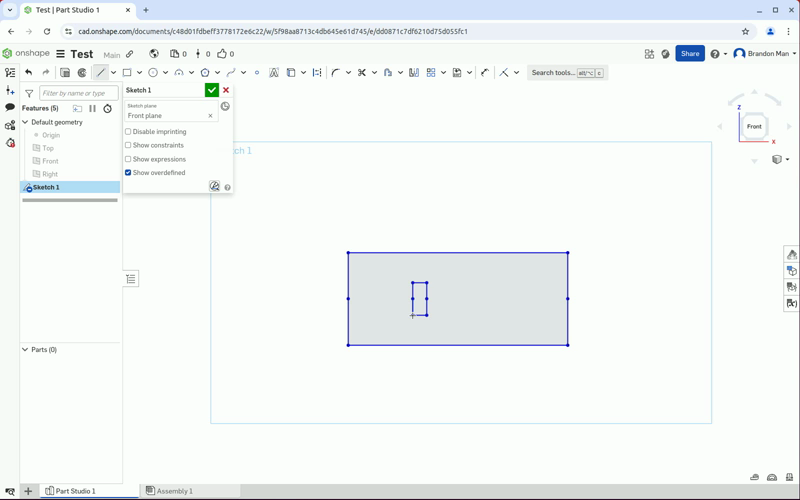
mouse_move(489, 315)
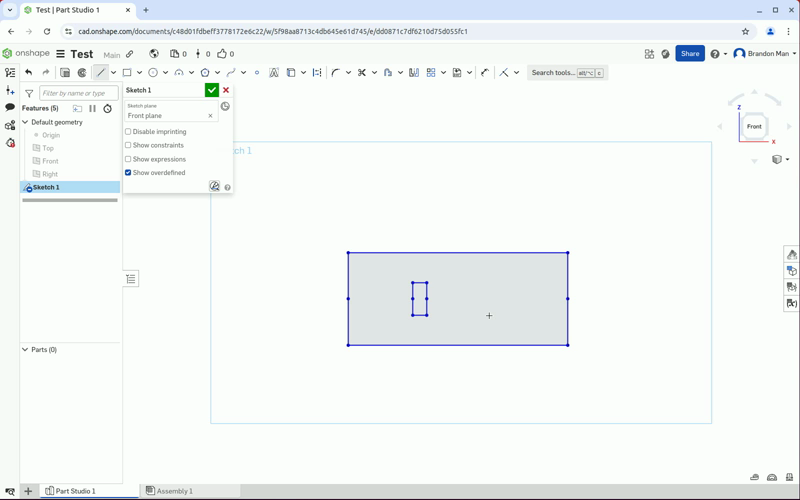
click(489, 315)
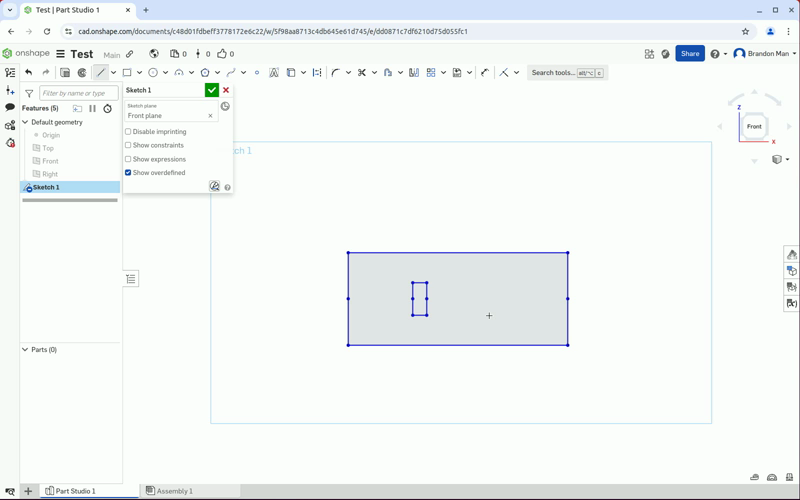
key_up(shift)
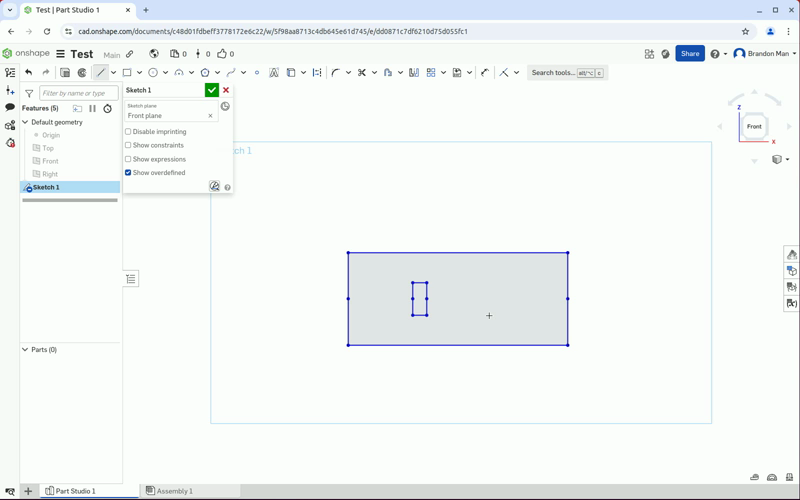
key_down(shift)
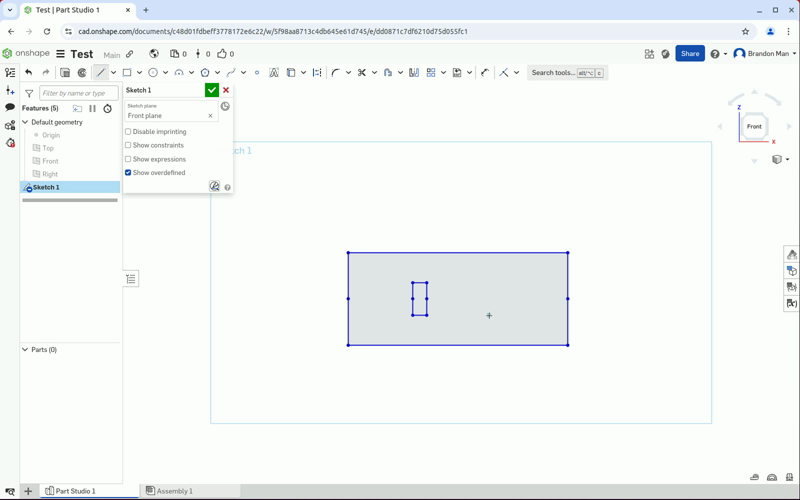
mouse_move(519, 315)
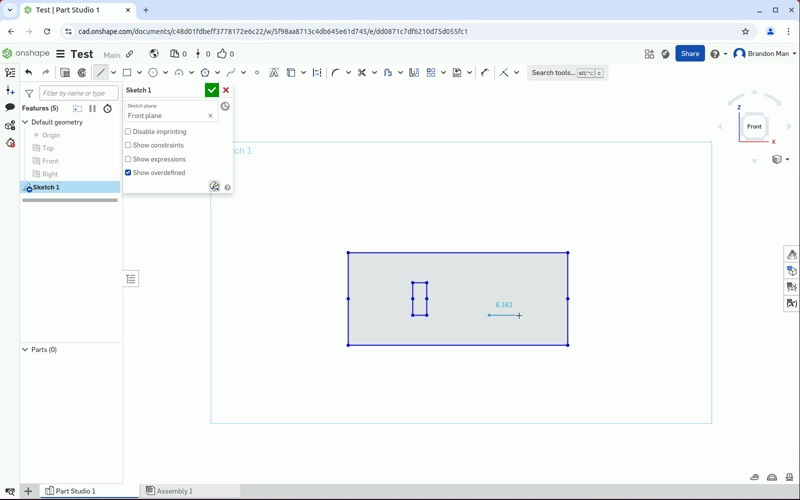
mouse_move(502, 315)
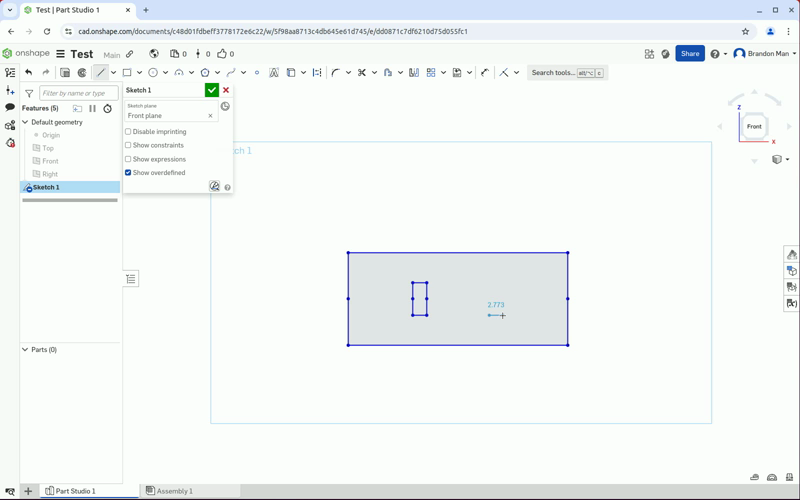
click(502, 315)
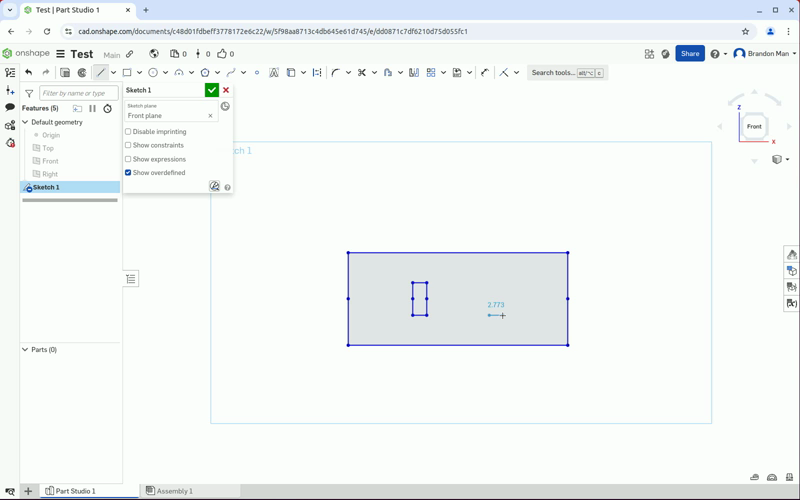
key_up(shift)
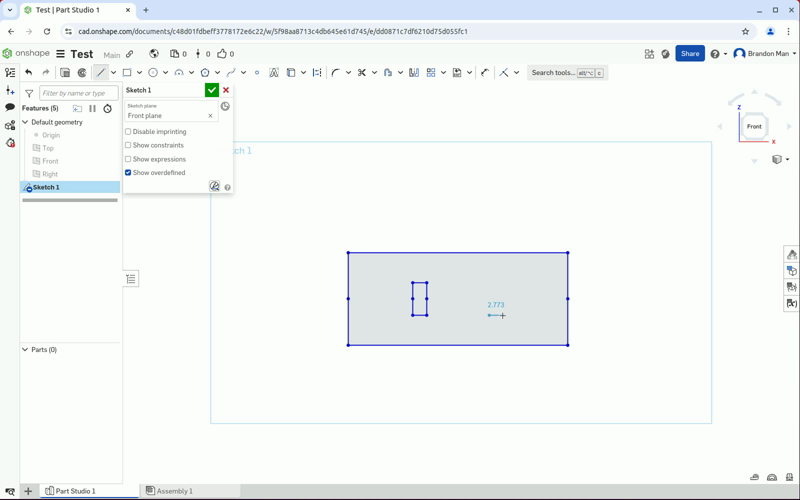
key_down(shift)
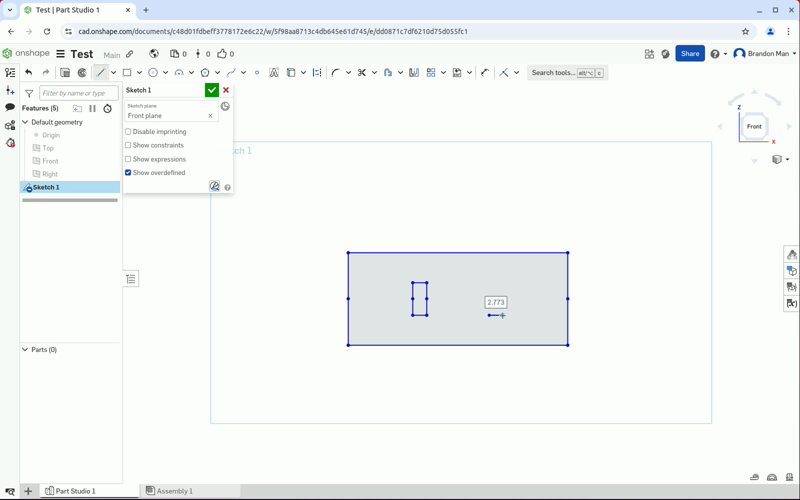
mouse_move(532, 315)
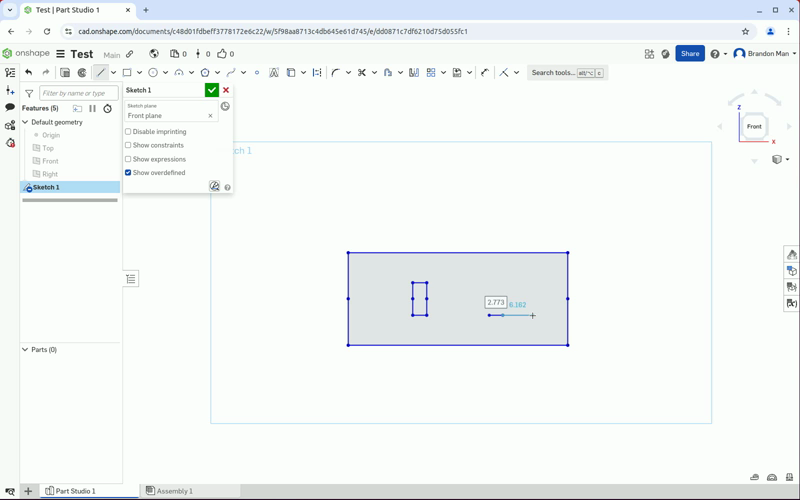
mouse_move(502, 298)
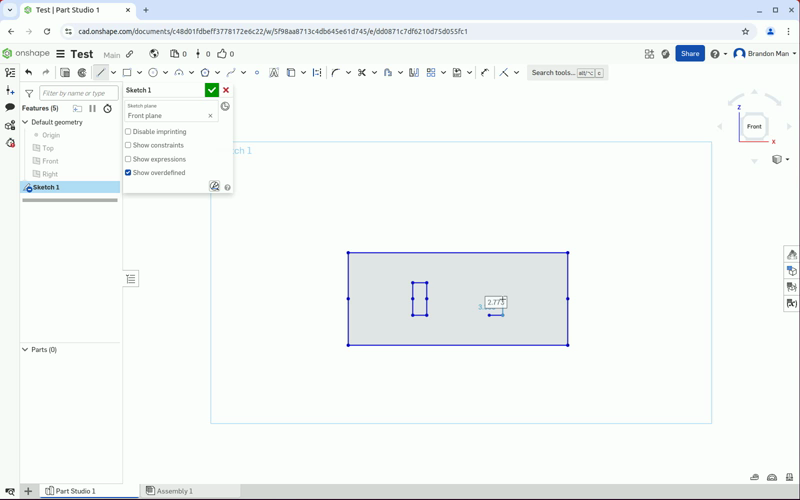
click(502, 298)
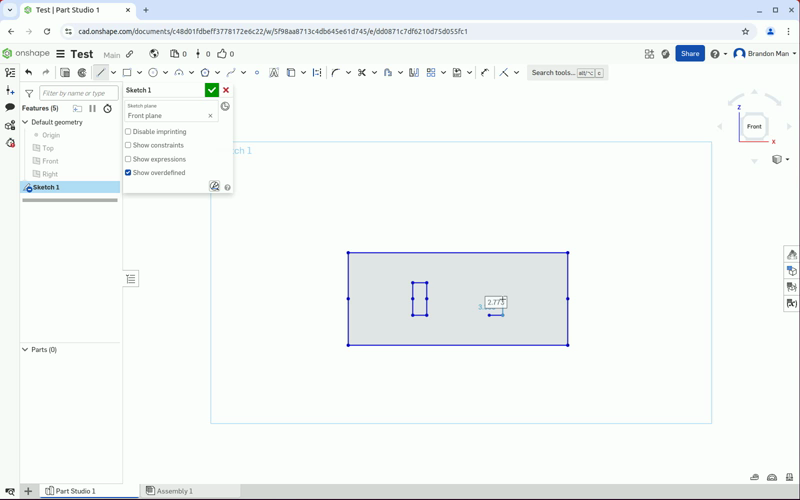
key_up(shift)
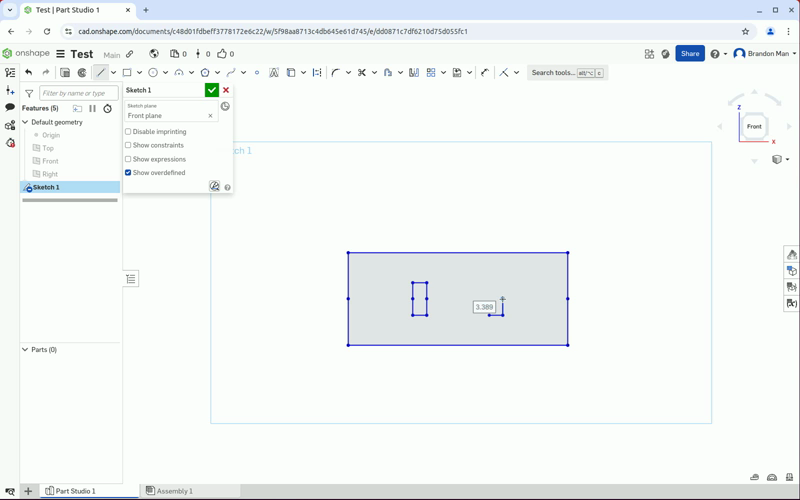
key_down(shift)
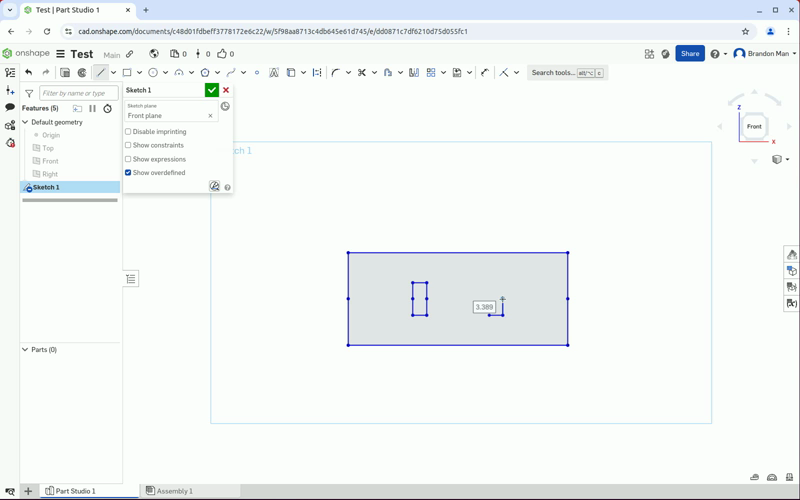
mouse_move(532, 298)
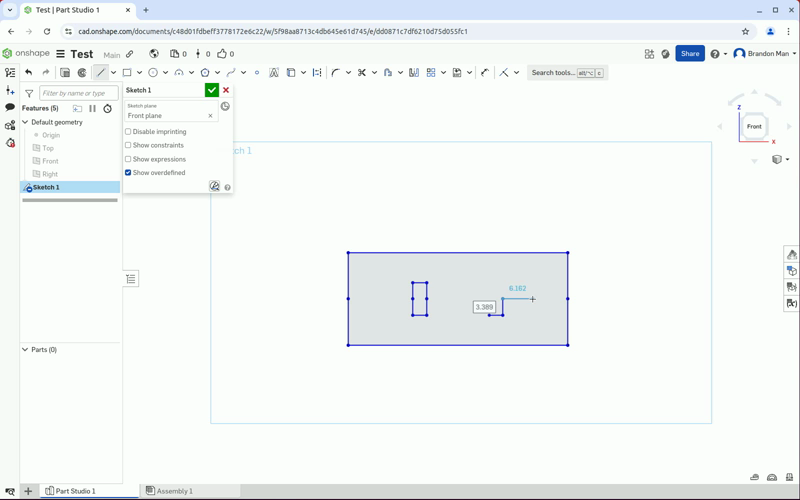
mouse_move(502, 282)
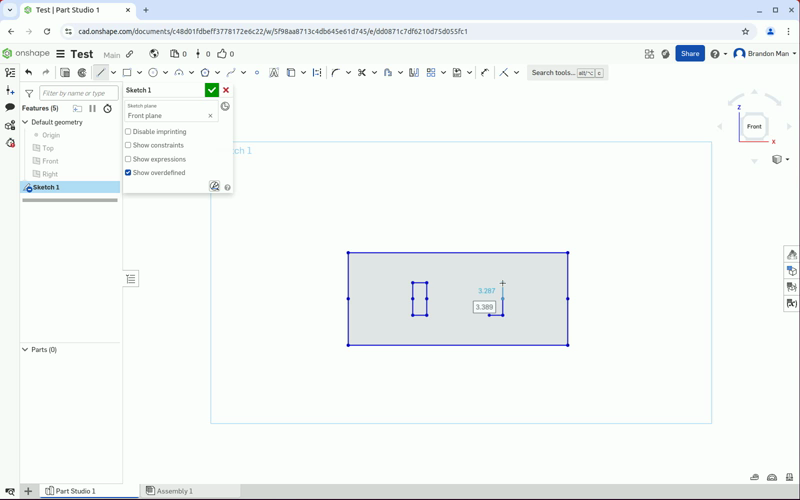
click(502, 282)
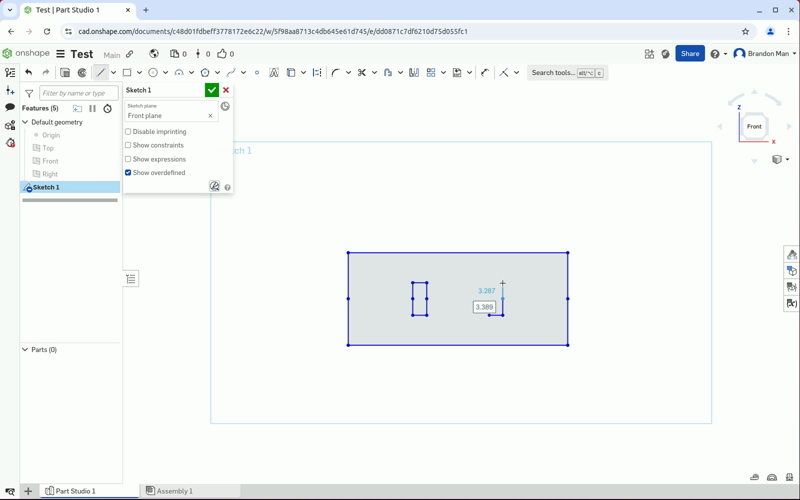
key_up(shift)
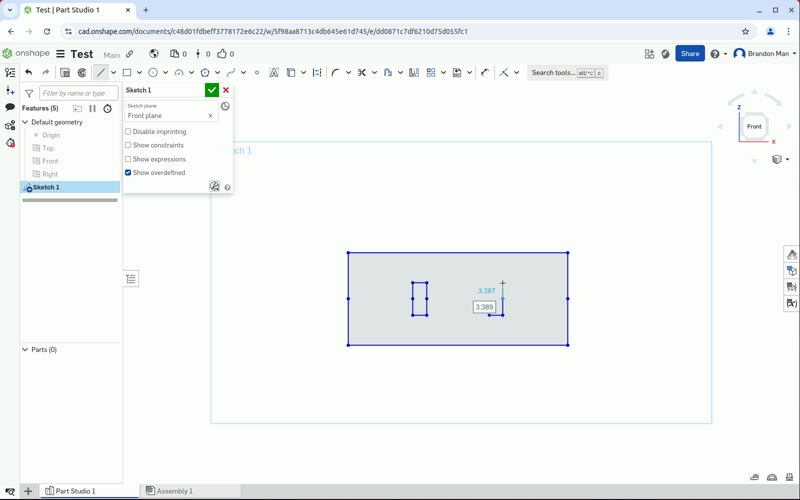
key_down(shift)
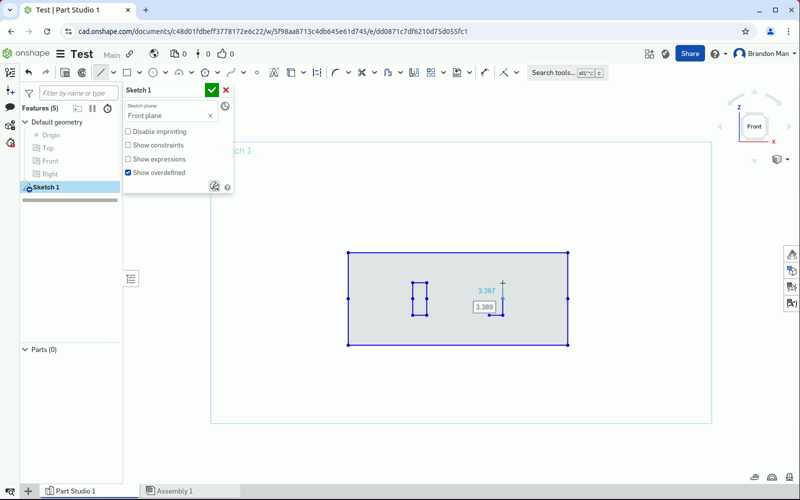
mouse_move(532, 282)
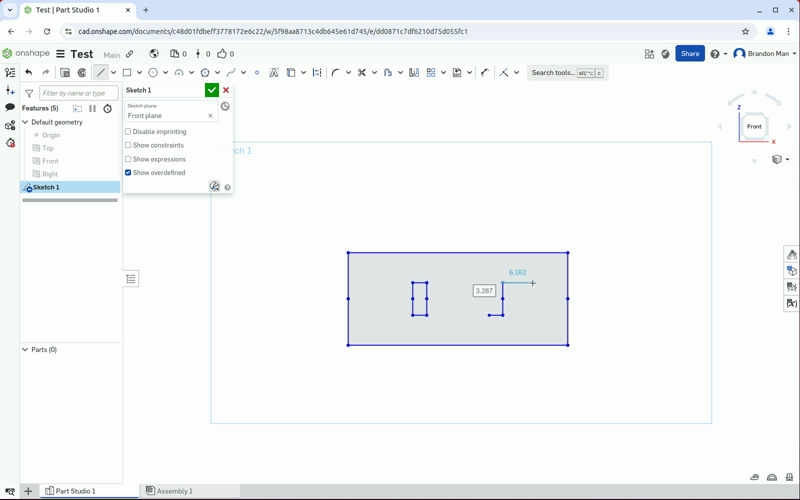
mouse_move(489, 282)
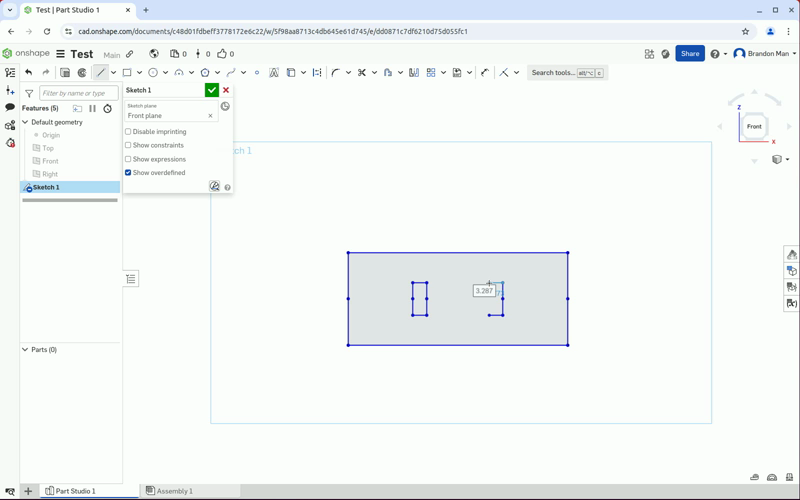
click(489, 282)
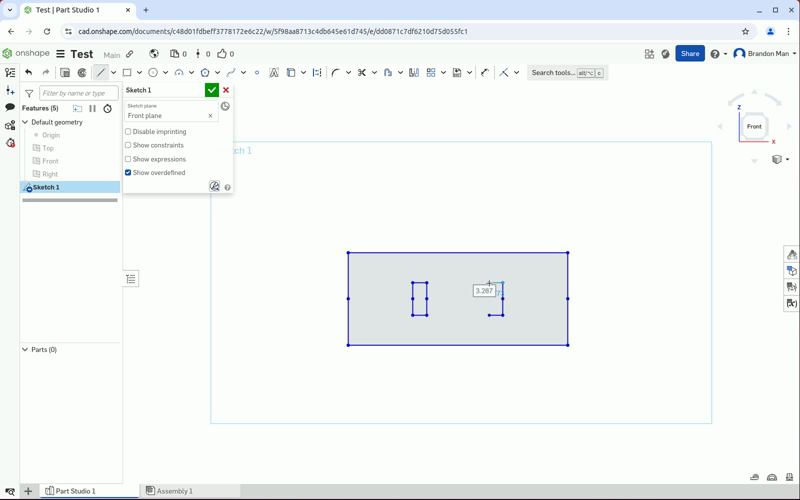
key_up(shift)
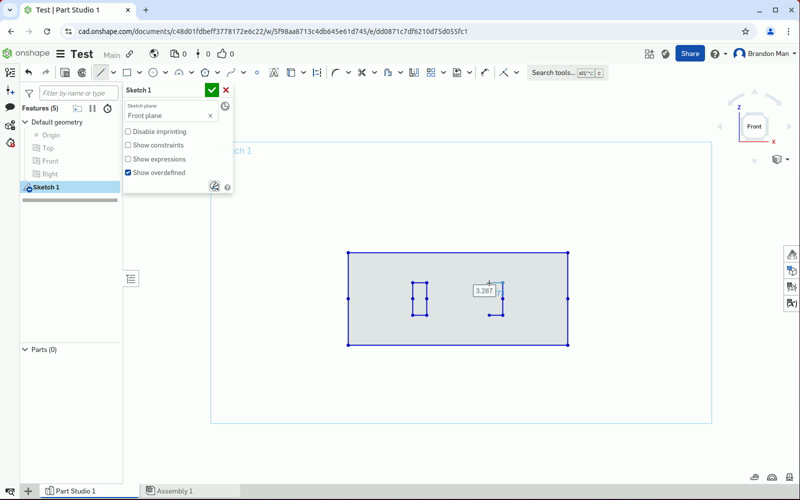
key_down(shift)
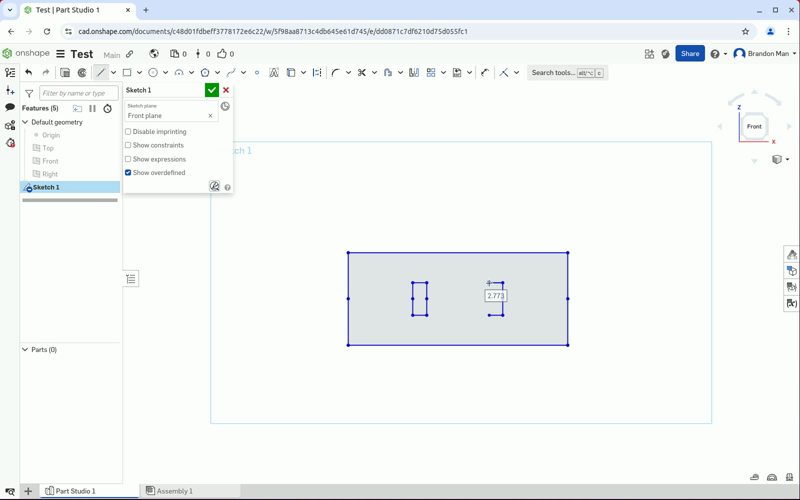
mouse_move(519, 282)
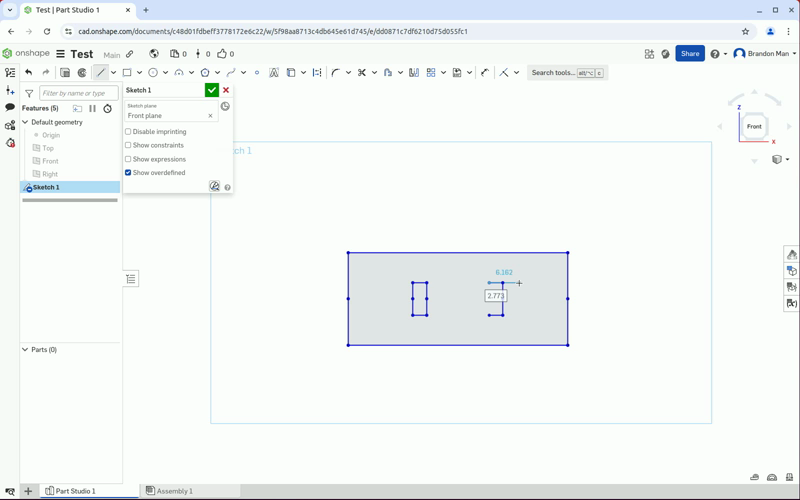
mouse_move(489, 298)
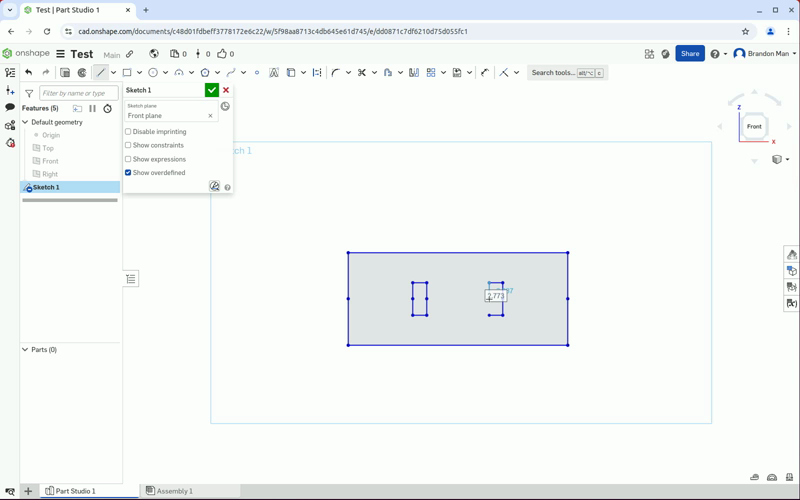
click(489, 298)
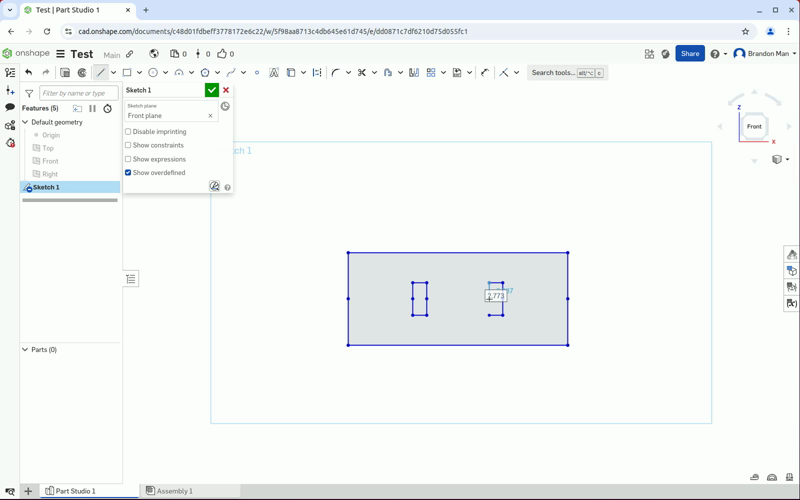
key_up(shift)
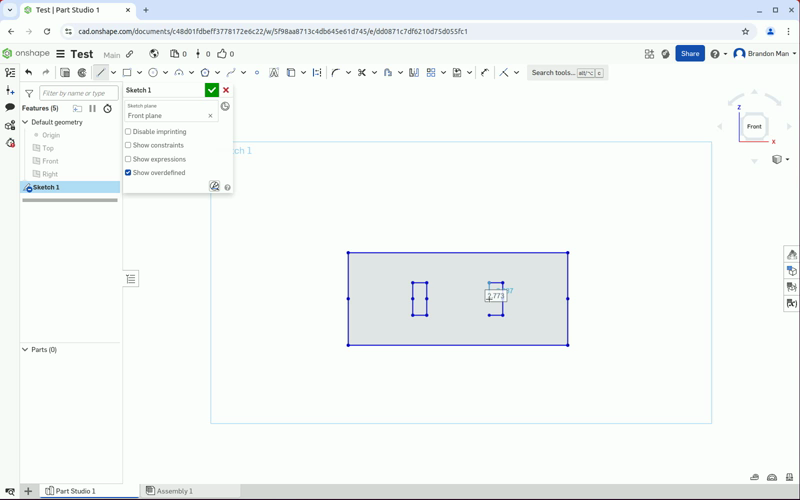
mouse_move(519, 298)
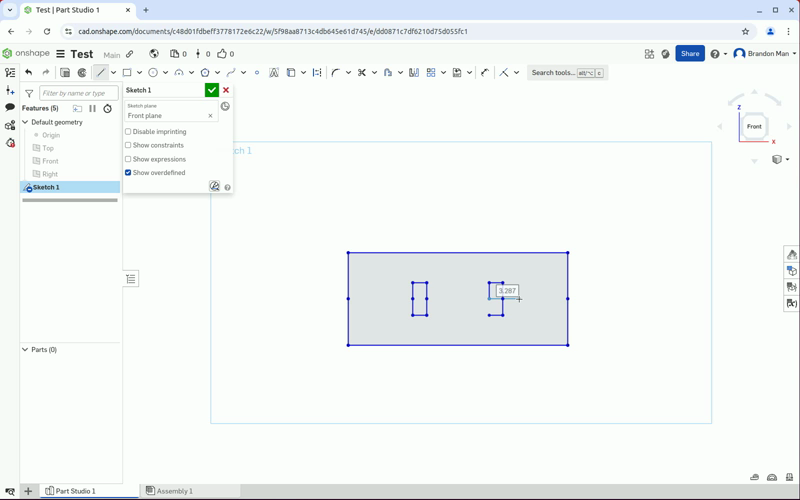
key_down(shift)
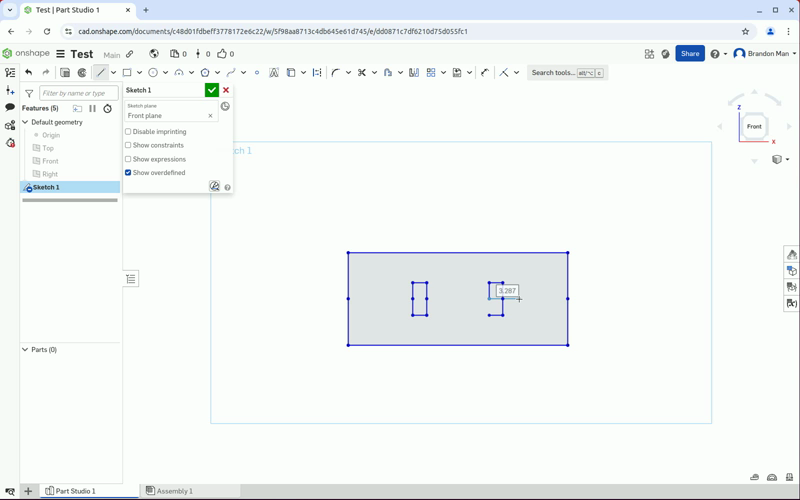
mouse_move(489, 315)
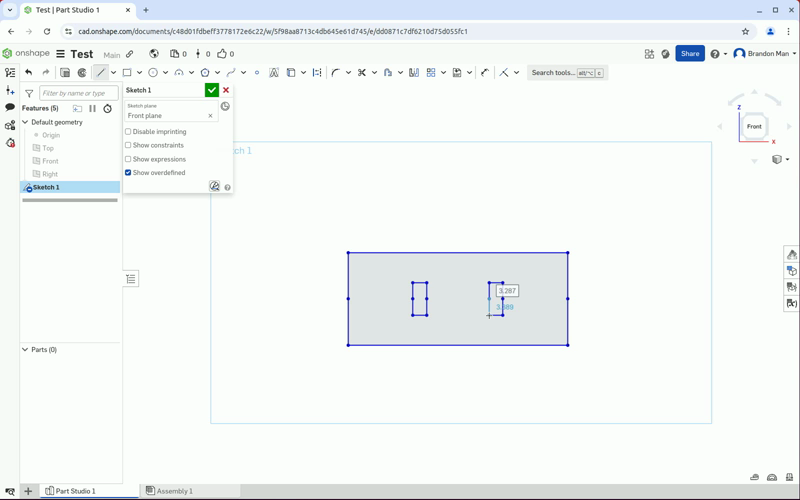
key_up(shift)
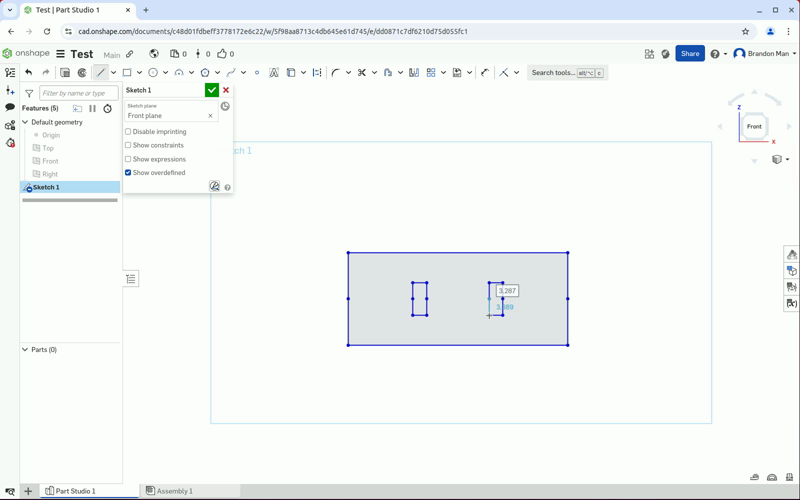
click(489, 315)
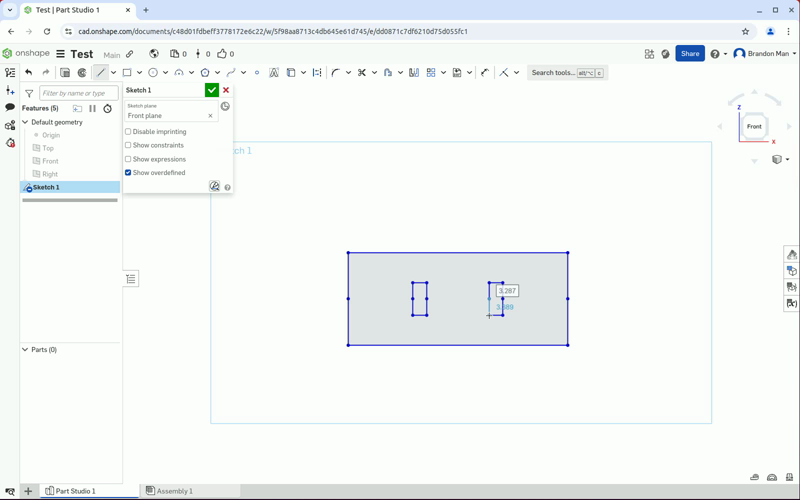
key(esc)
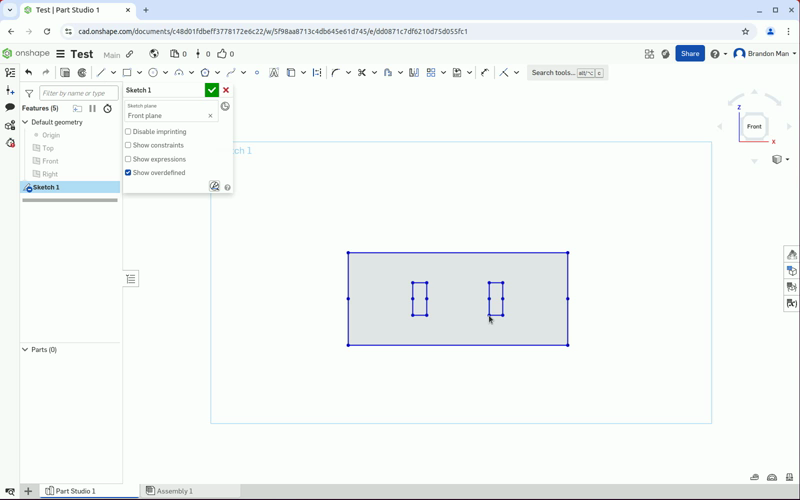
mouse_move(545, 318)
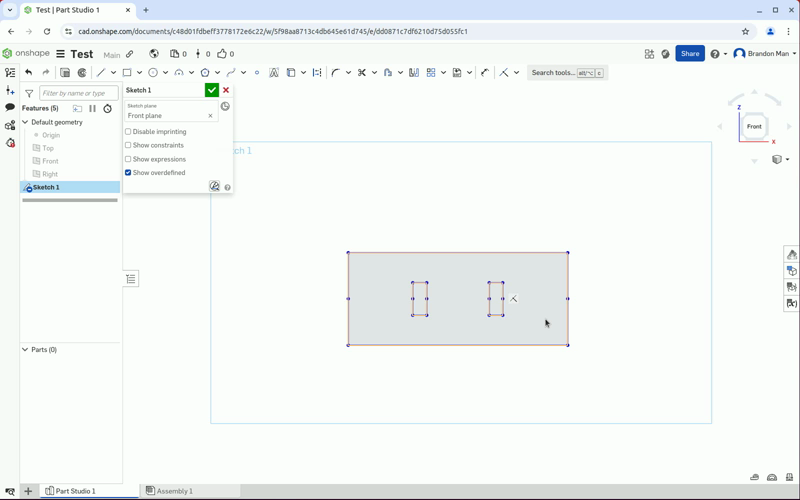
click(545, 318)
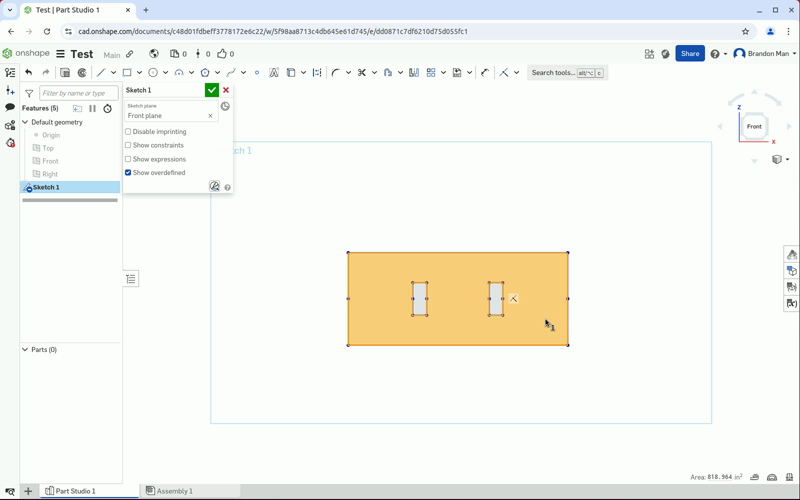
mouse_move(73, 352)
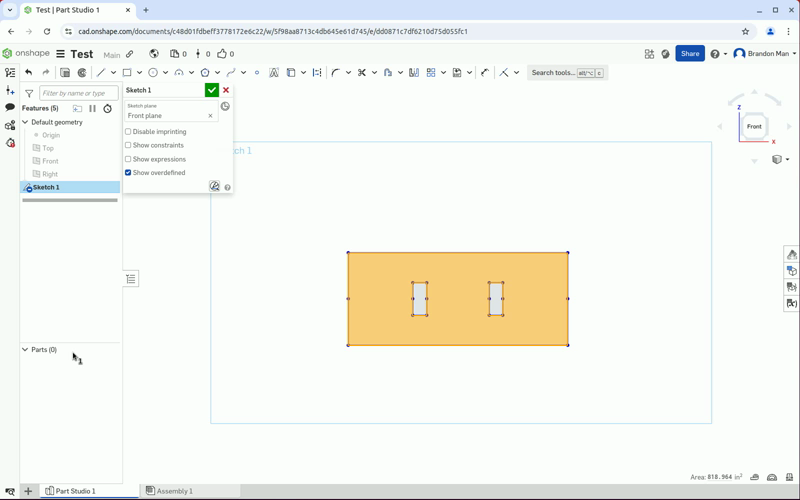
key(shift+y)
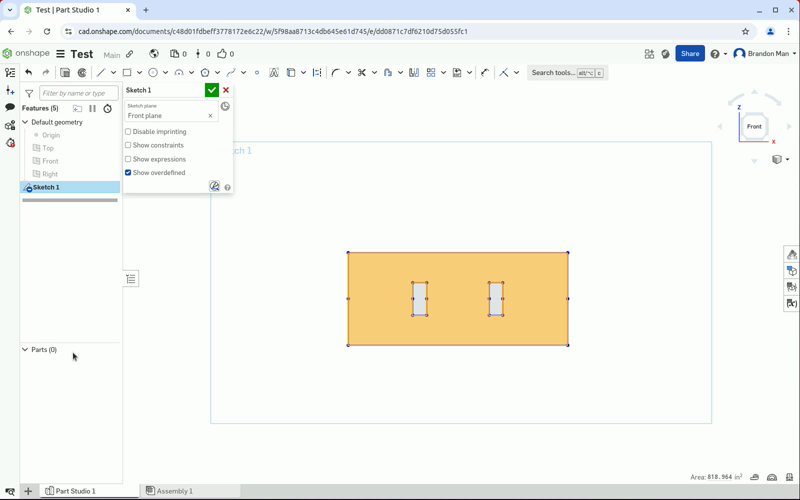
key(shift+e)
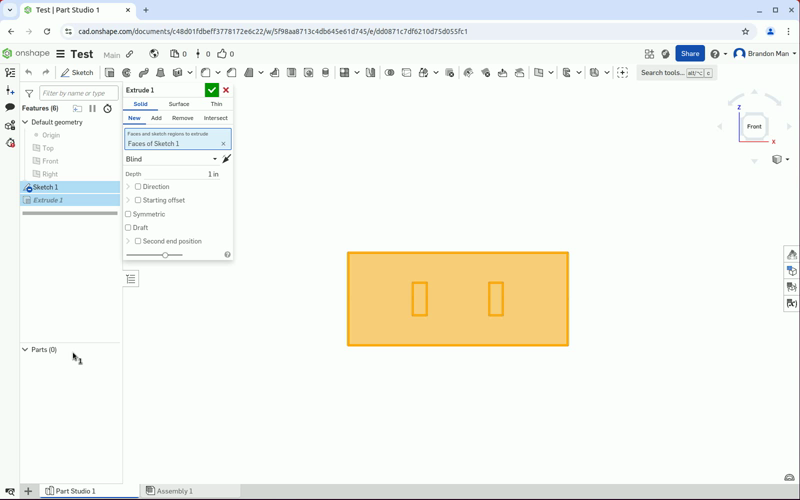
mouse_move(143, 106)
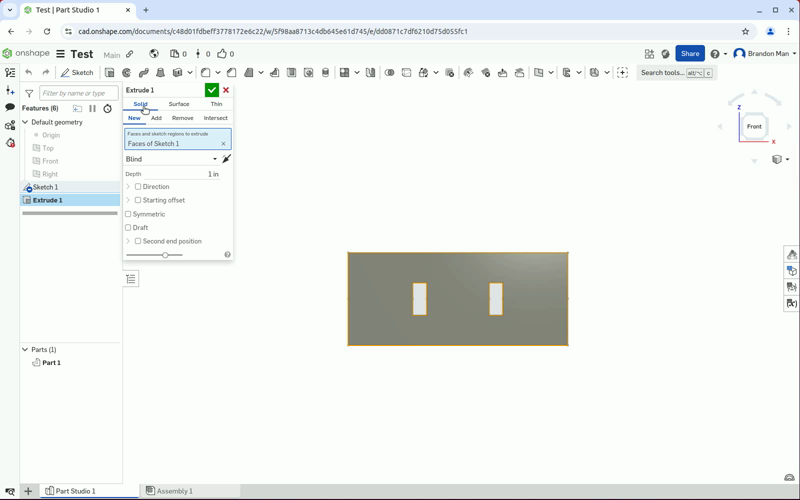
click(143, 106)
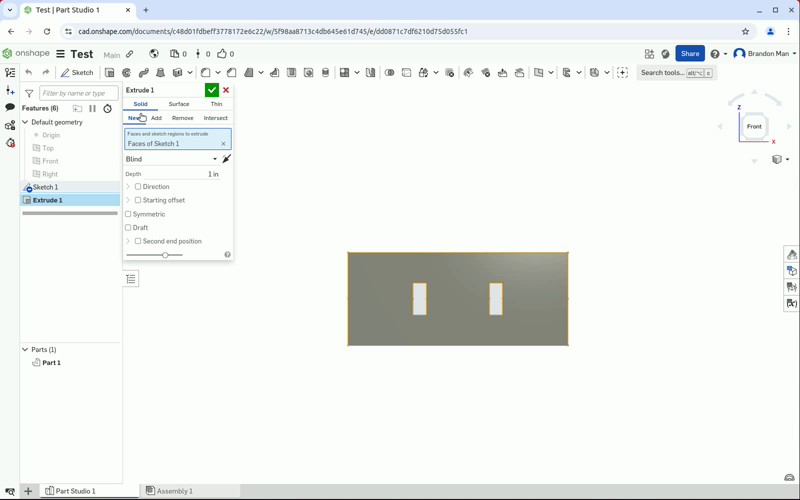
mouse_move(137, 120)
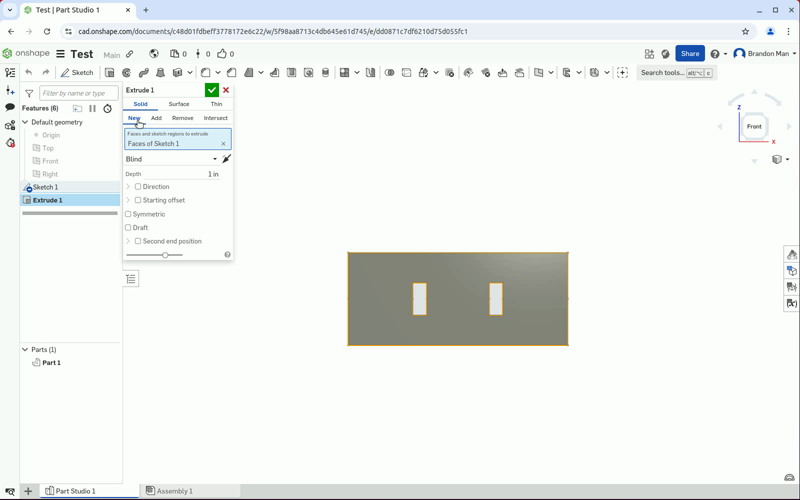
click(137, 120)
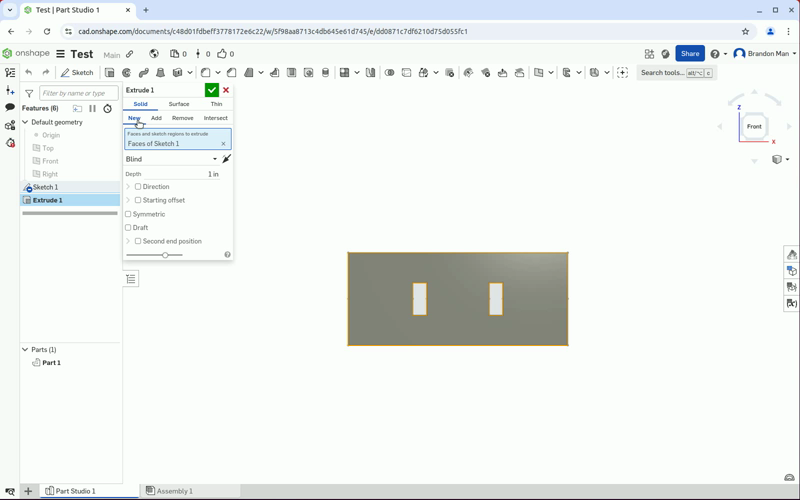
key(tab, 4)
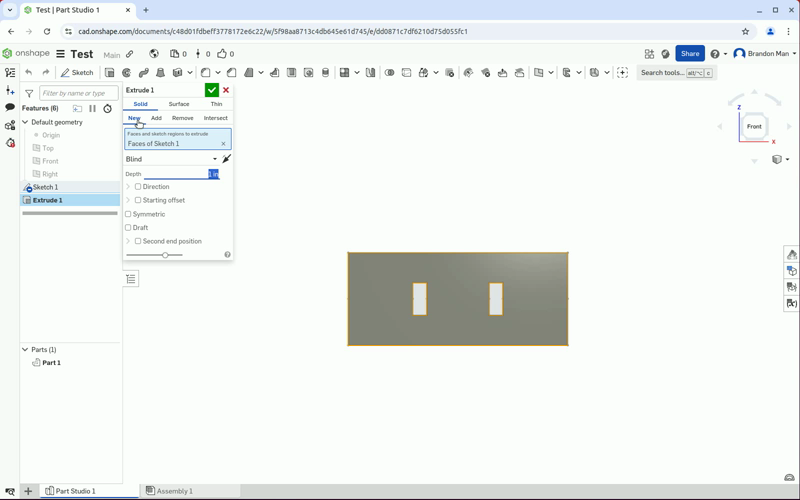
text(1.204)
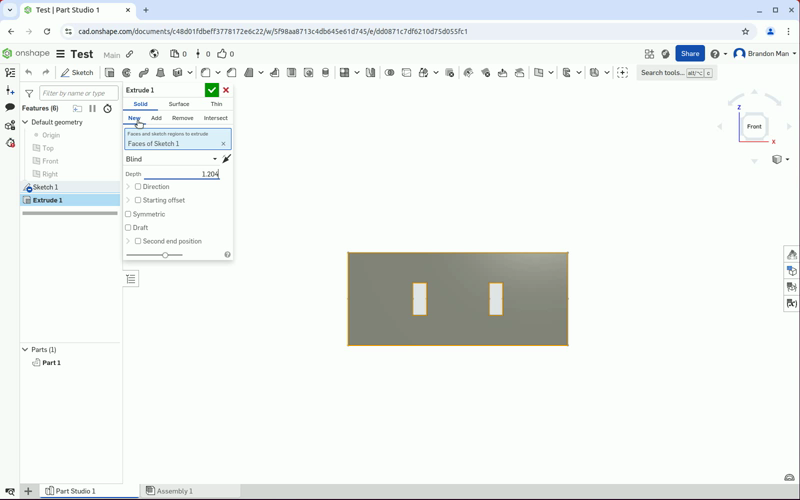
key(enter)
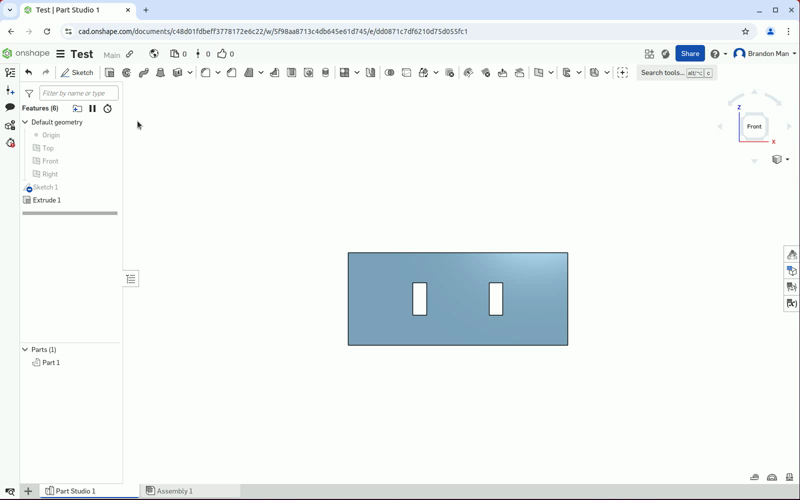
key(shift+h)
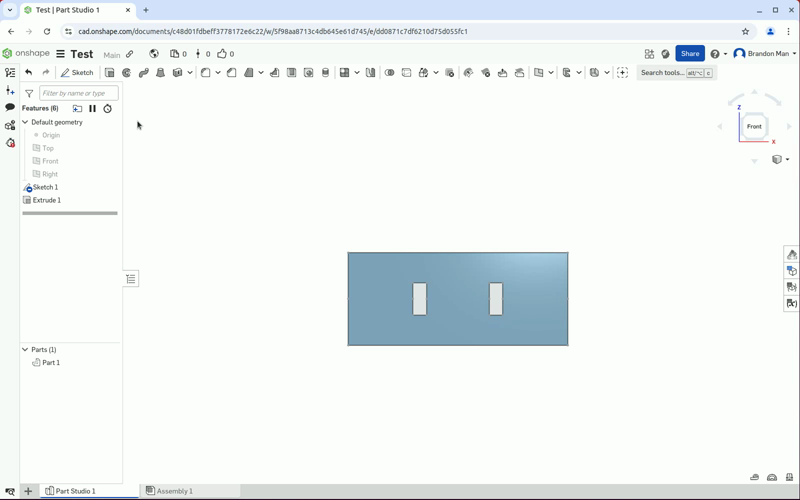
key(shift+h)
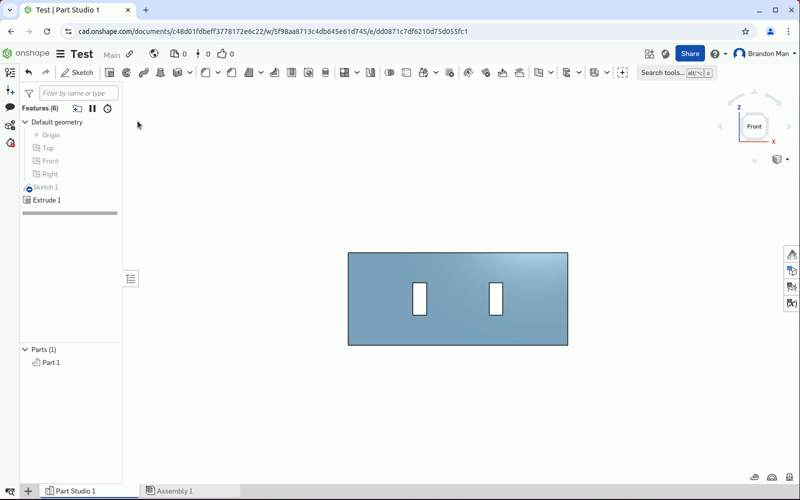
mouse_move(73, 189)
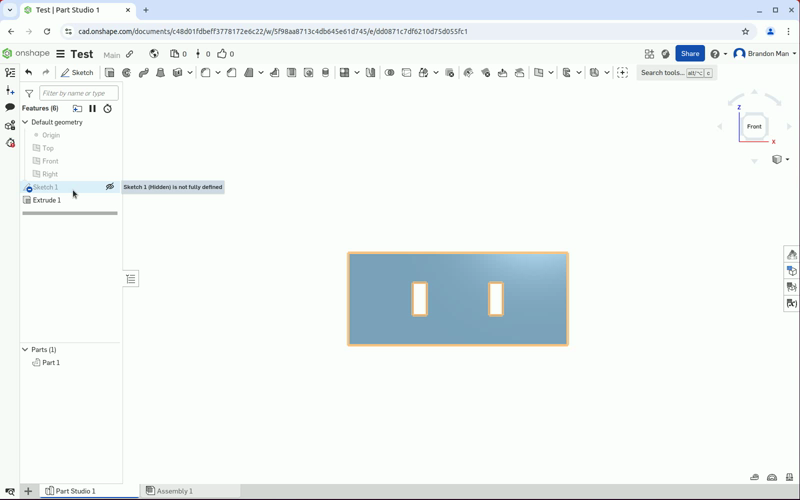
click(73, 189)
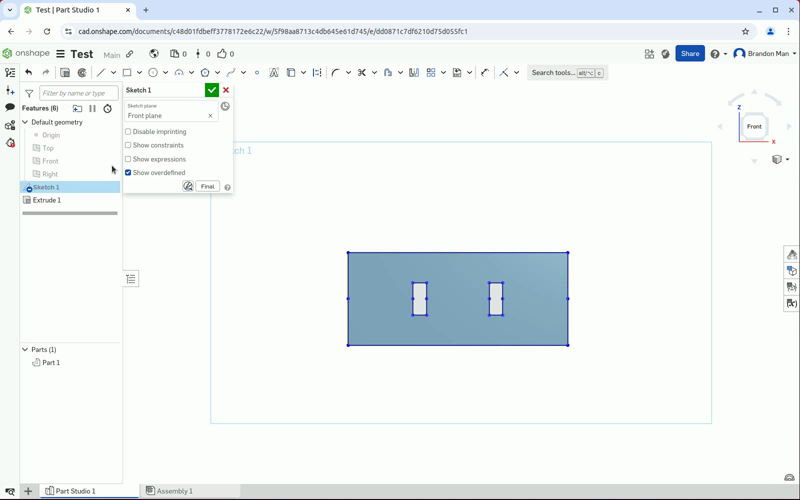
mouse_move(229, 92)
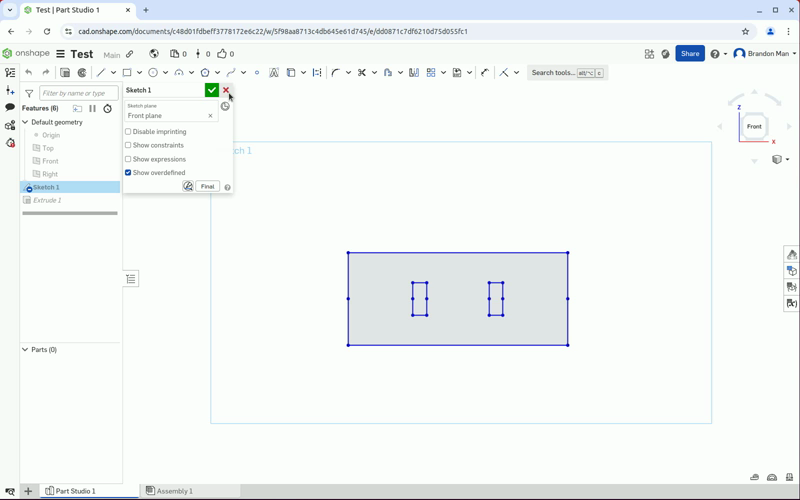
click(229, 92)
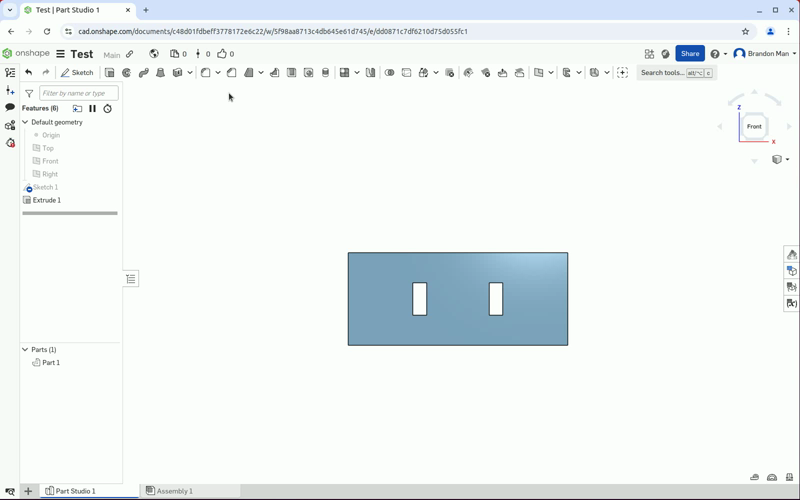
mouse_move(541, 75)
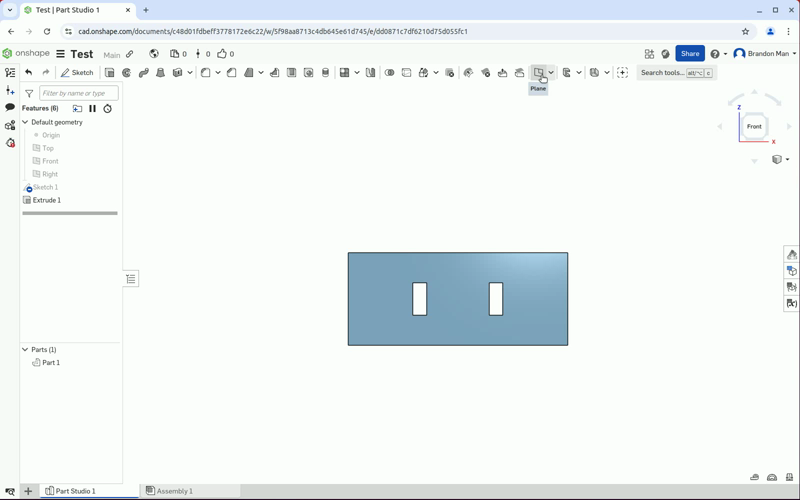
click(541, 75)
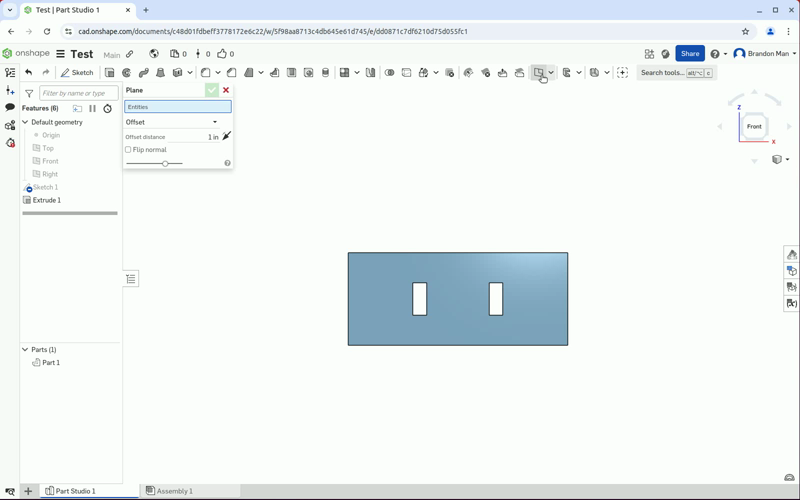
mouse_move(73, 163)
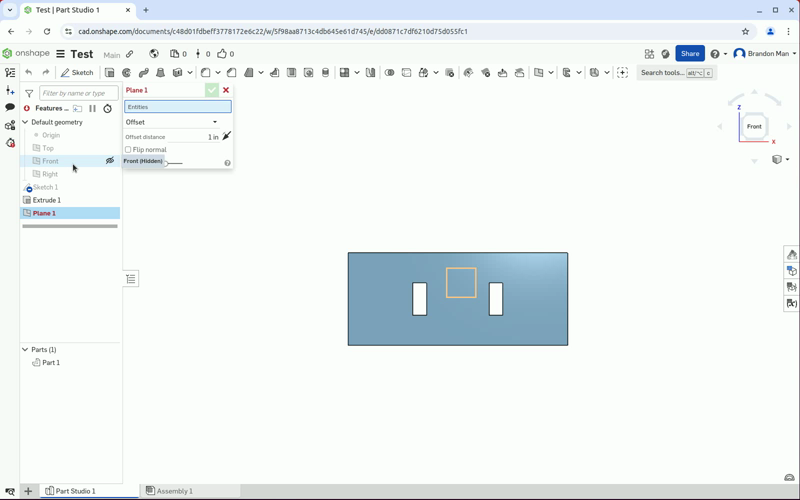
click(73, 163)
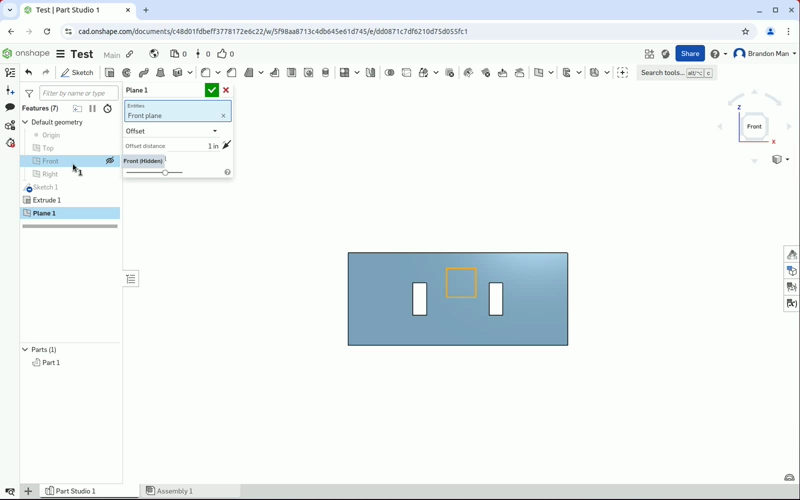
key(tab, 2)
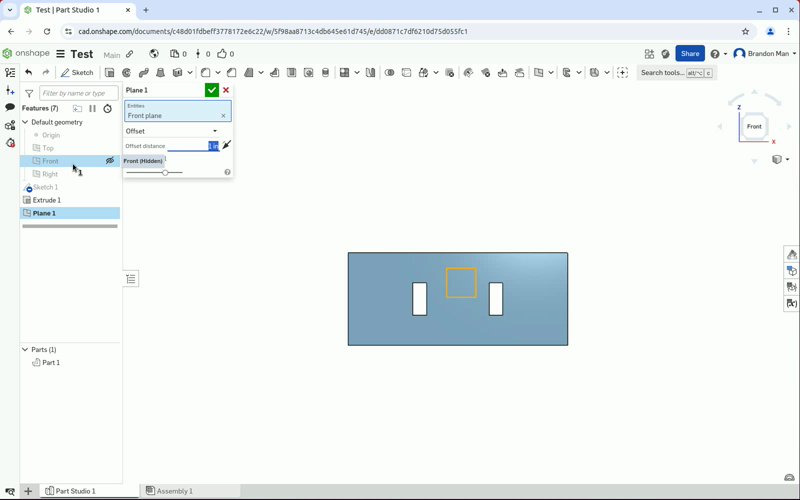
text(1.202)
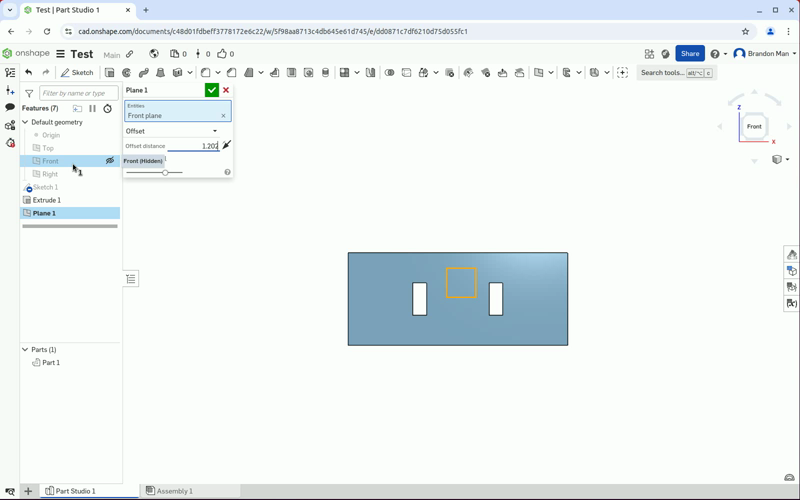
key(enter, 2)
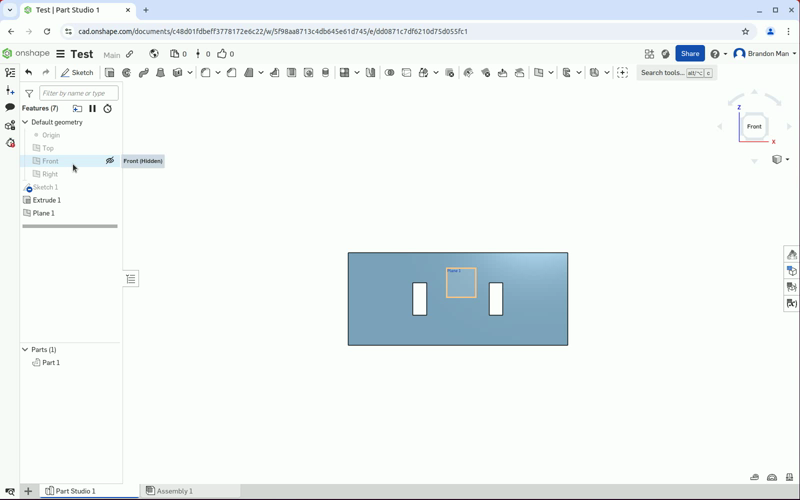
key(shift+s)
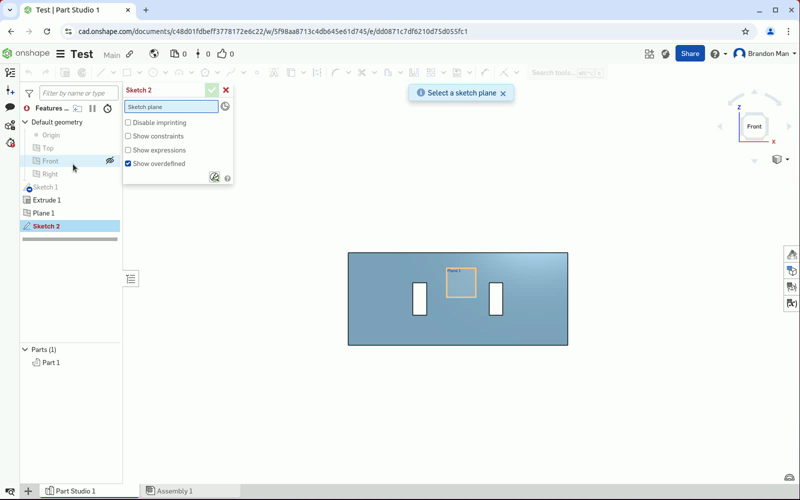
mouse_move(73, 215)
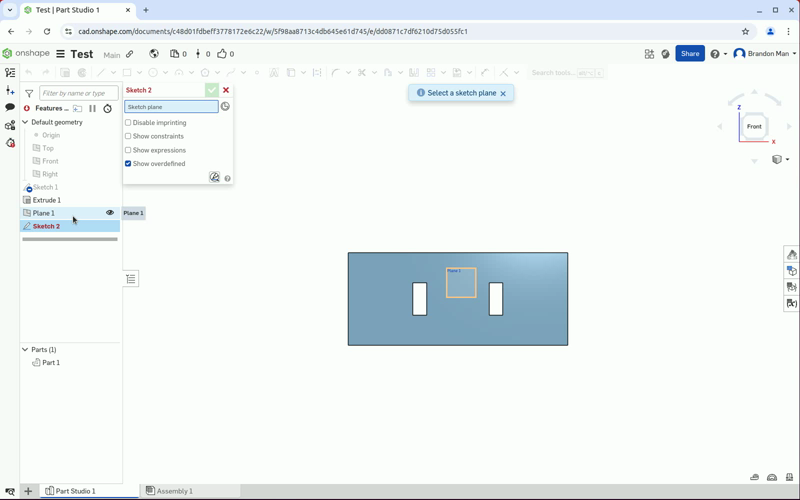
click(73, 215)
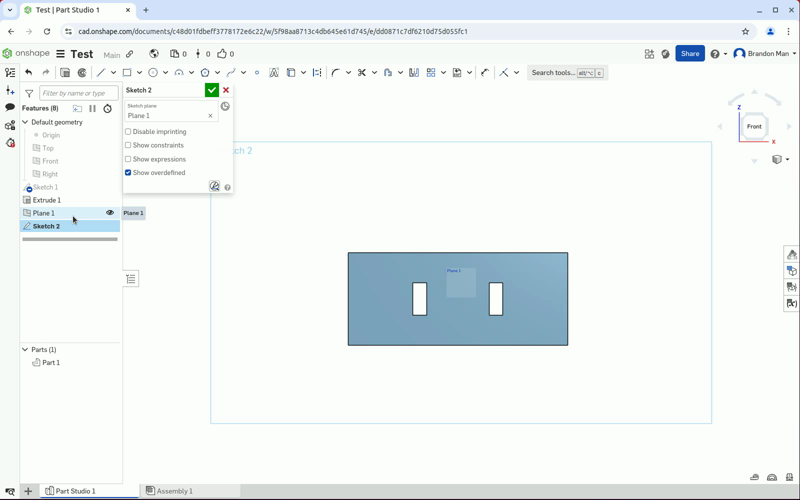
mouse_move(73, 352)
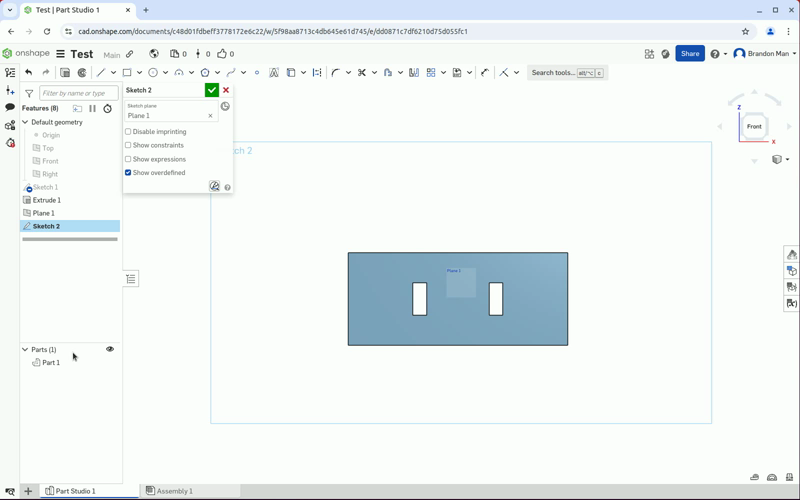
key(y)
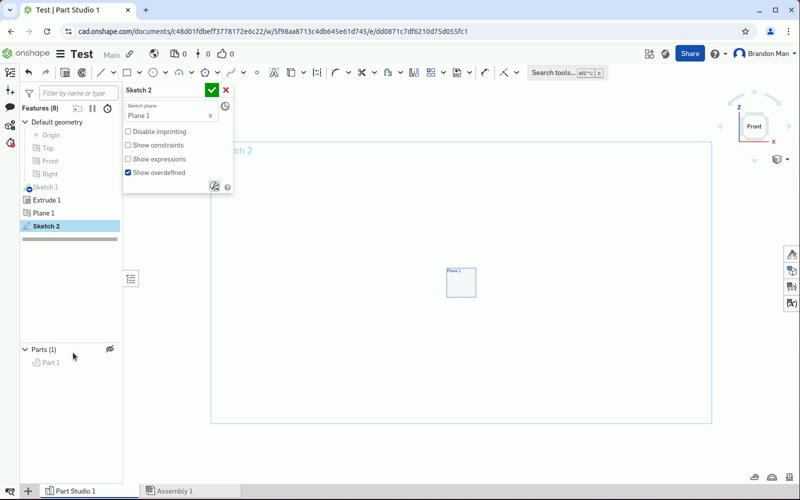
key(l)
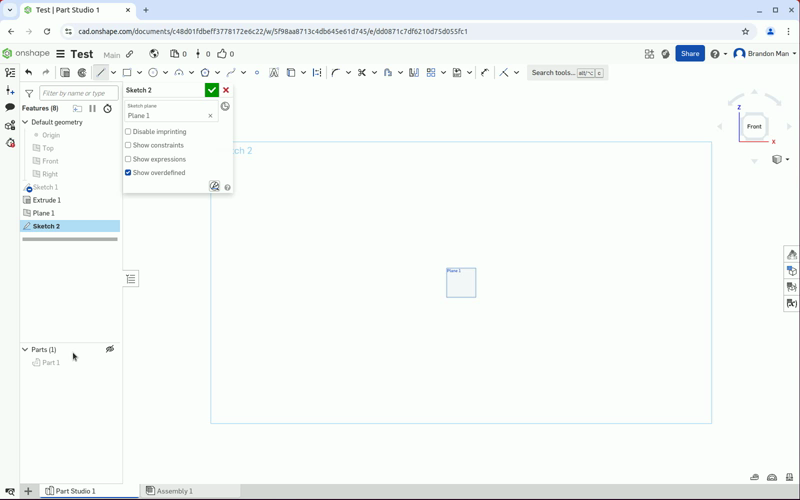
key_down(shift)
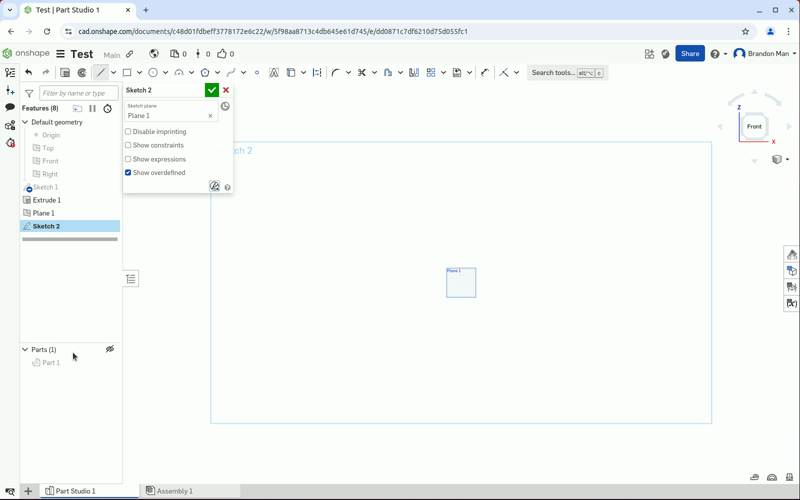
mouse_move(390, 339)
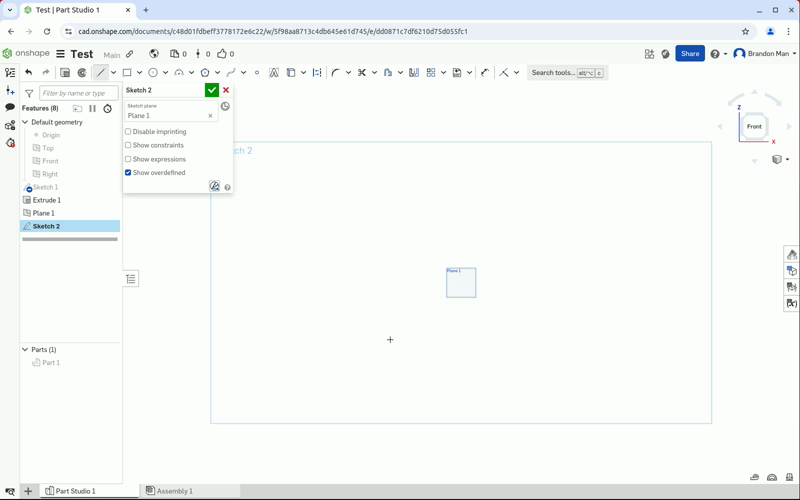
click(390, 339)
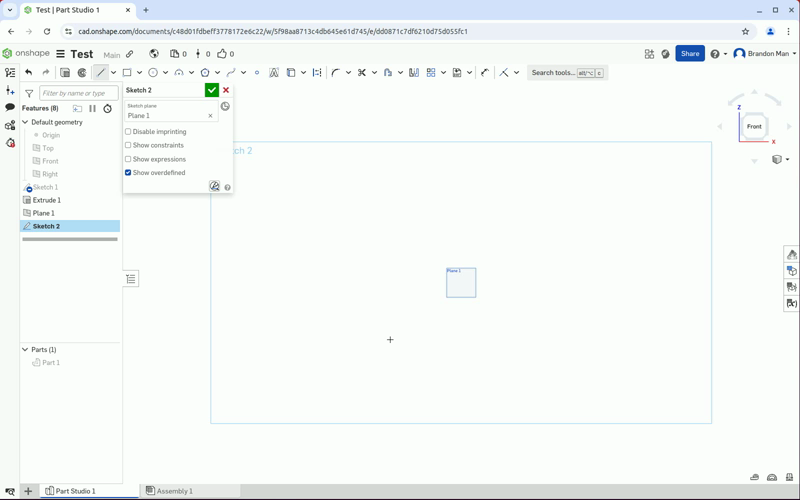
key_up(shift)
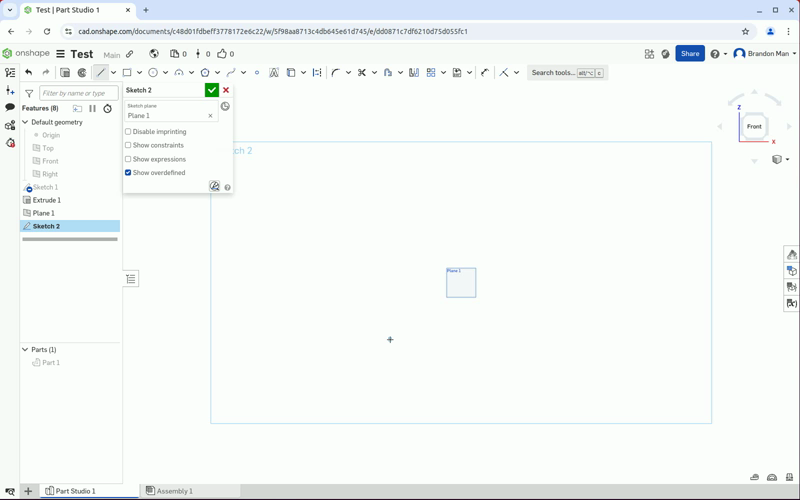
key_down(shift)
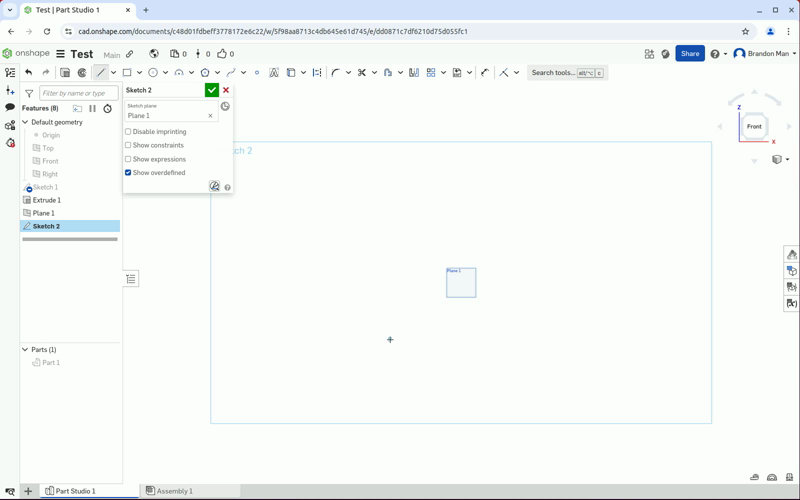
mouse_move(420, 339)
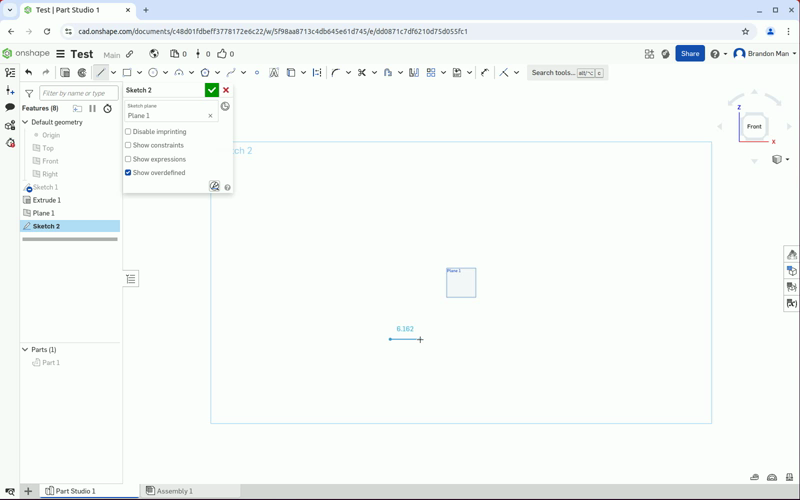
mouse_move(413, 339)
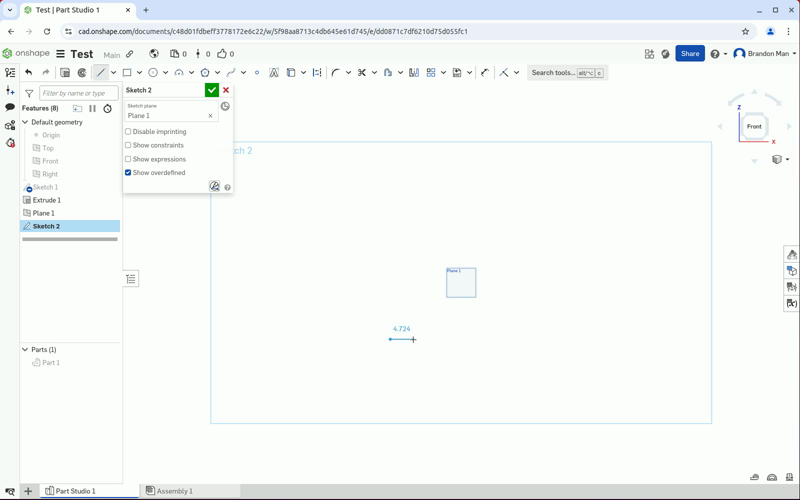
click(413, 339)
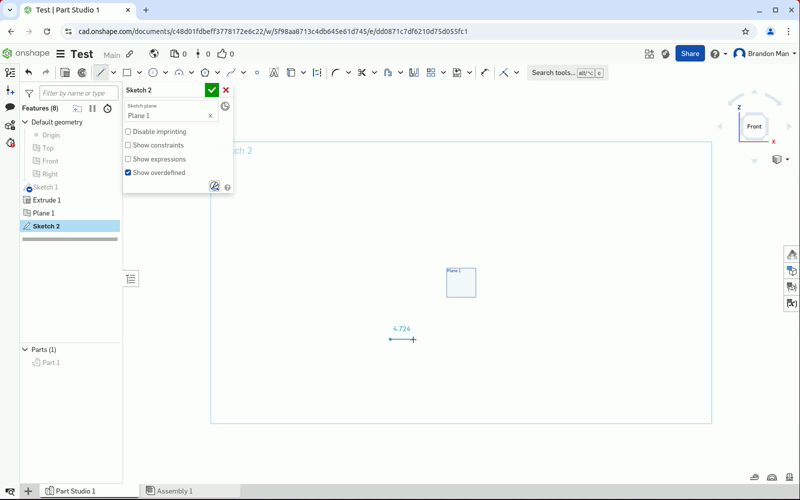
key_up(shift)
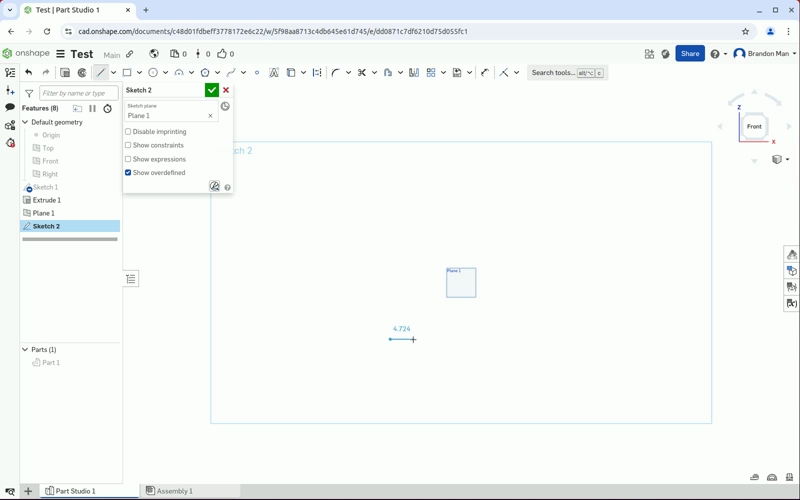
key_down(shift)
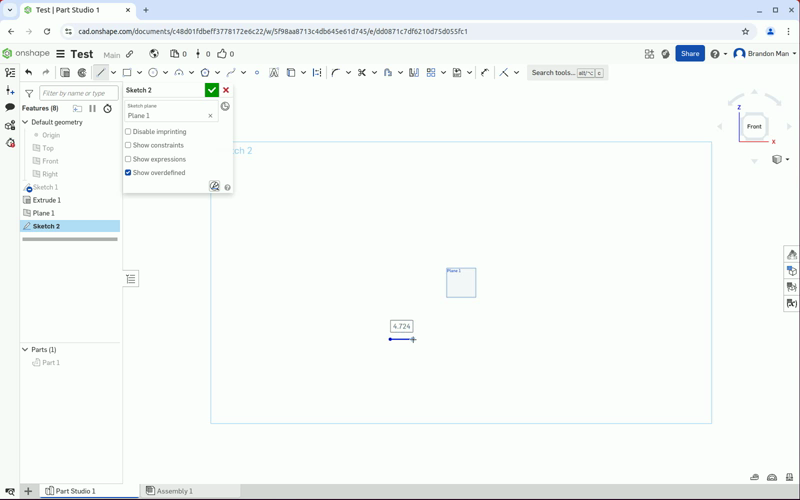
mouse_move(413, 276)
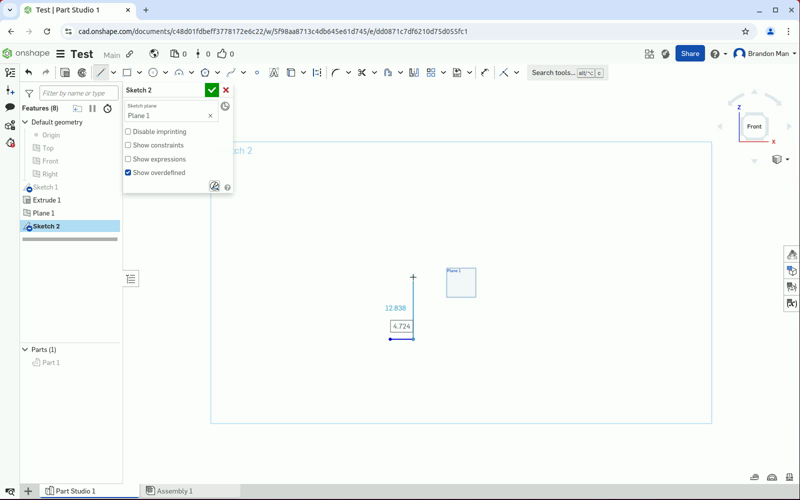
click(413, 276)
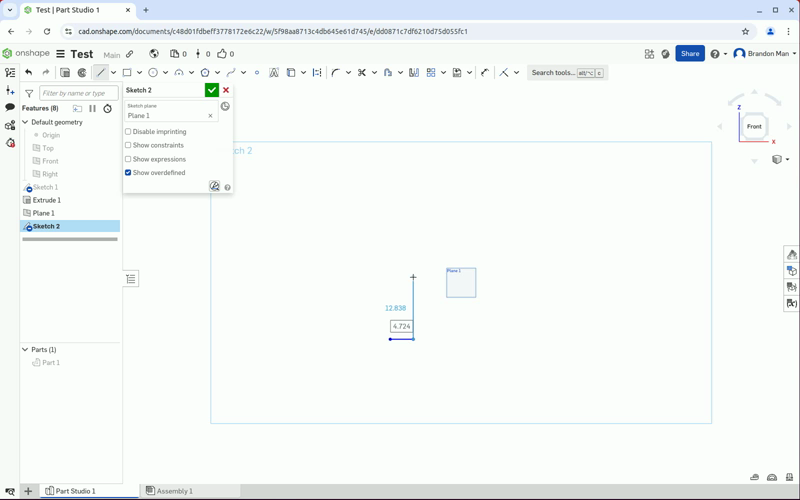
key_up(shift)
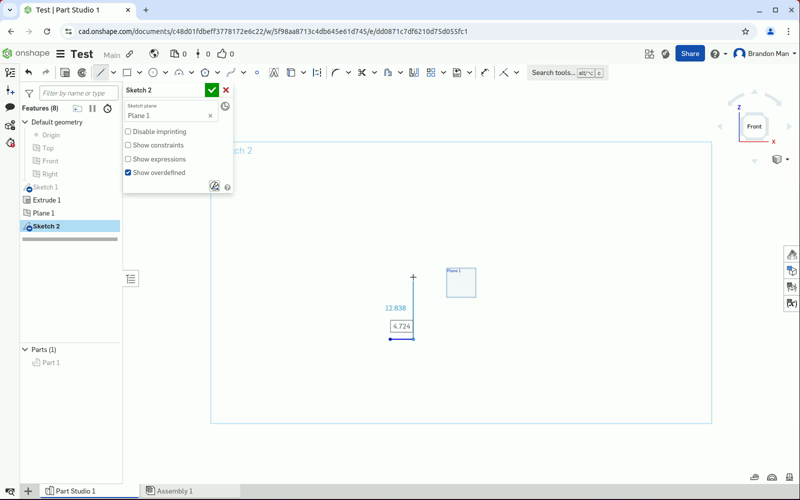
key_down(shift)
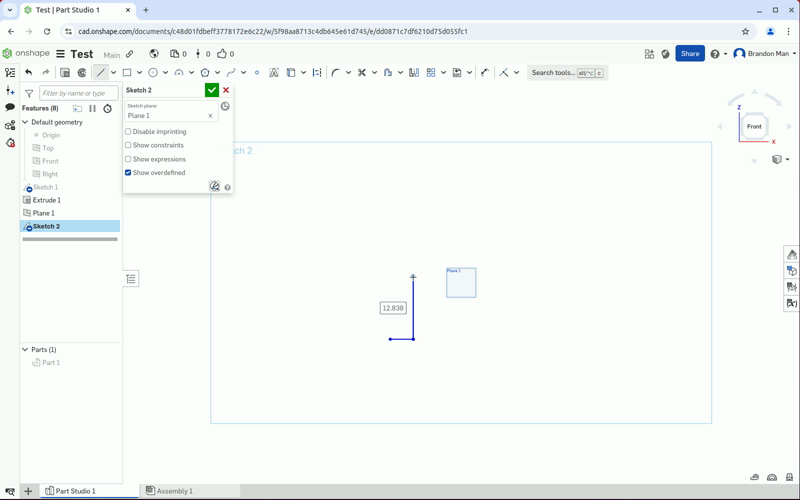
mouse_move(443, 276)
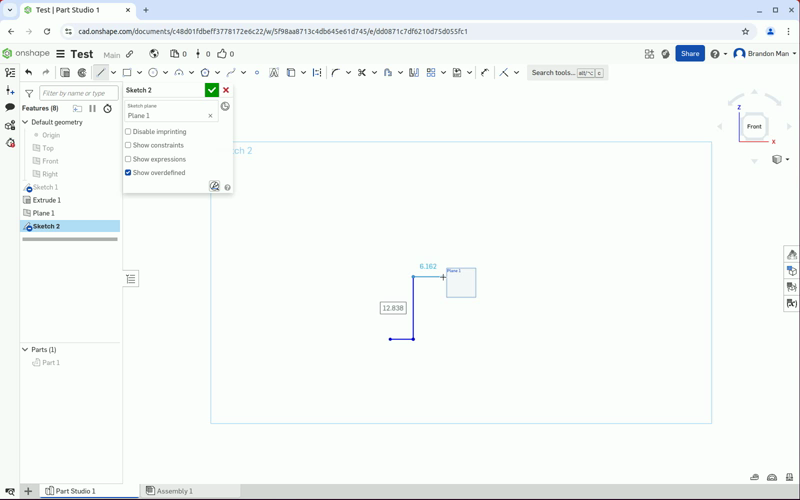
mouse_move(390, 276)
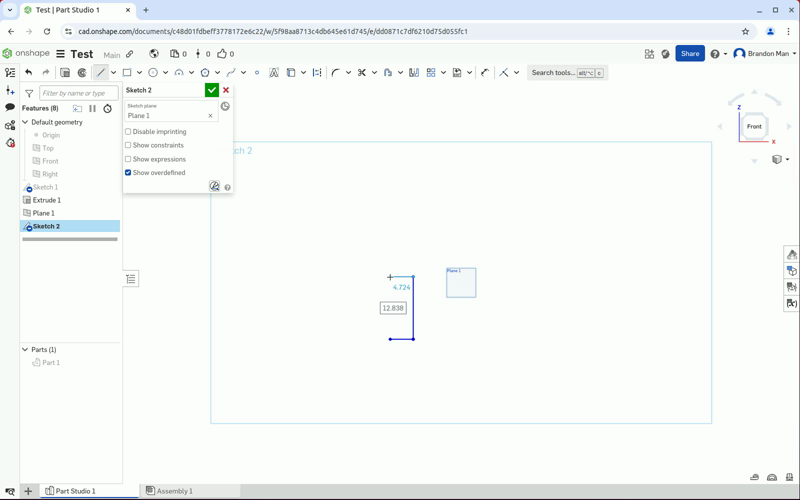
click(390, 276)
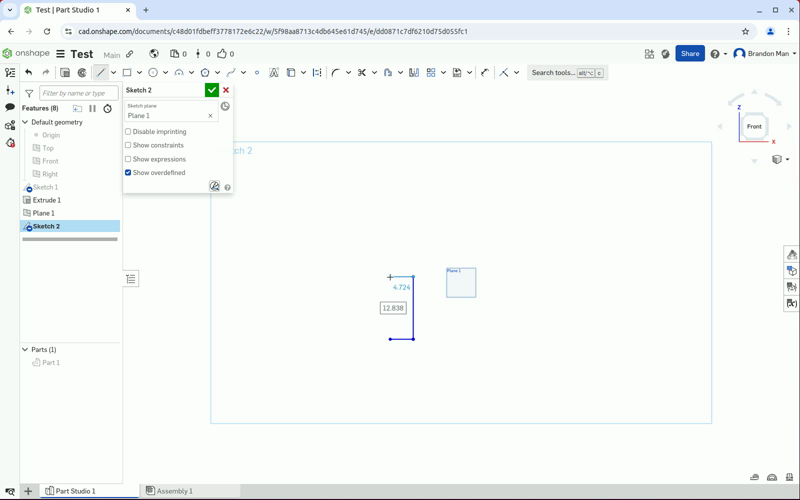
key_up(shift)
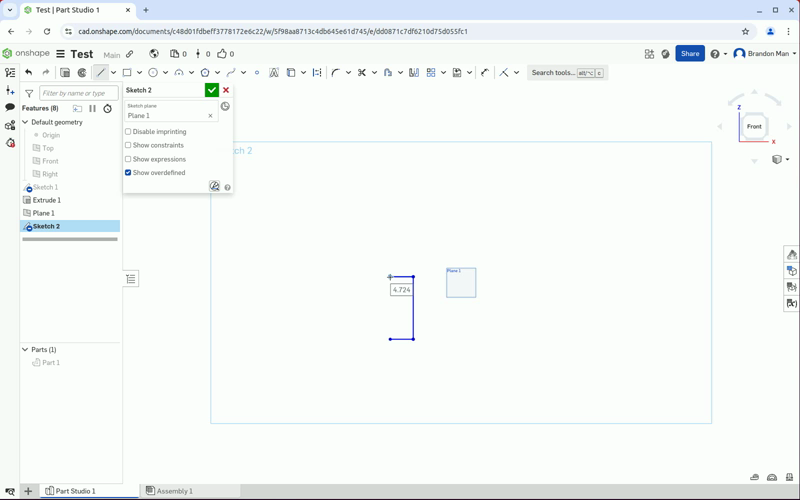
key_down(shift)
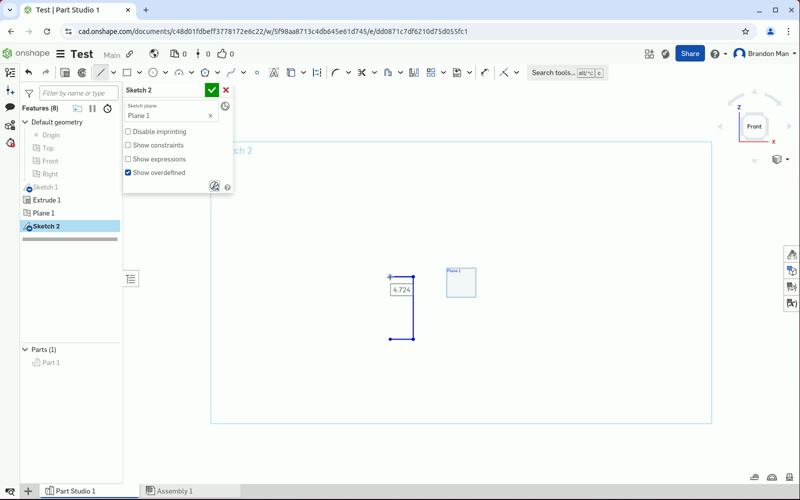
mouse_move(390, 339)
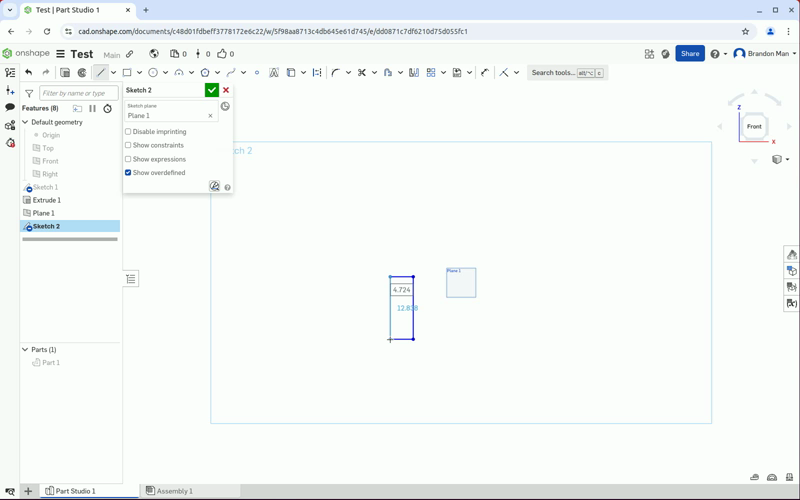
key_up(shift)
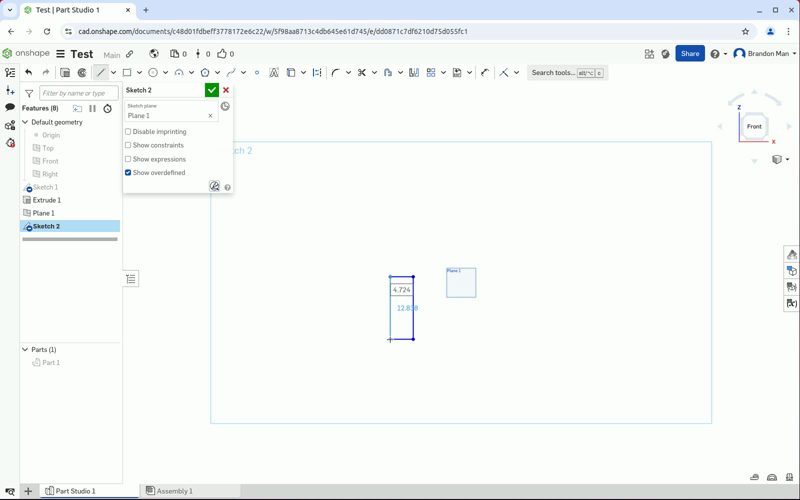
click(390, 339)
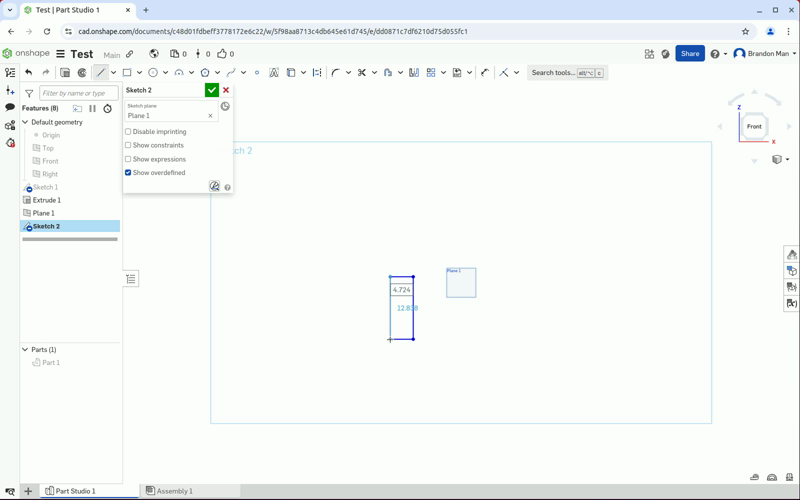
key(esc)
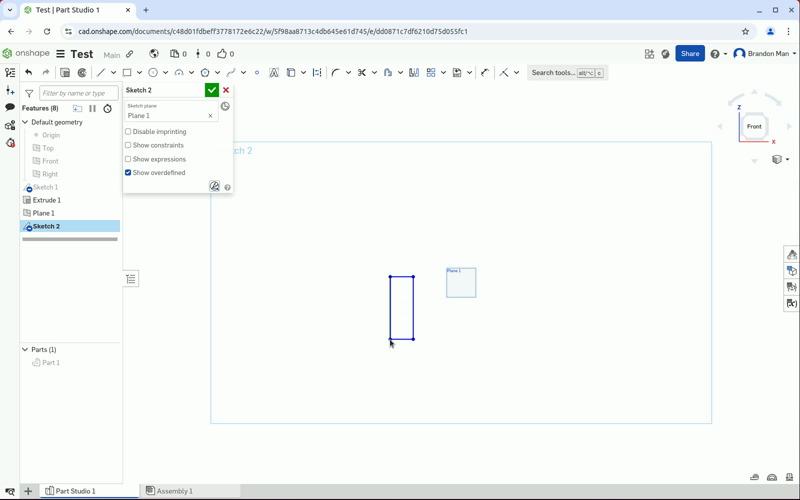
mouse_move(411, 322)
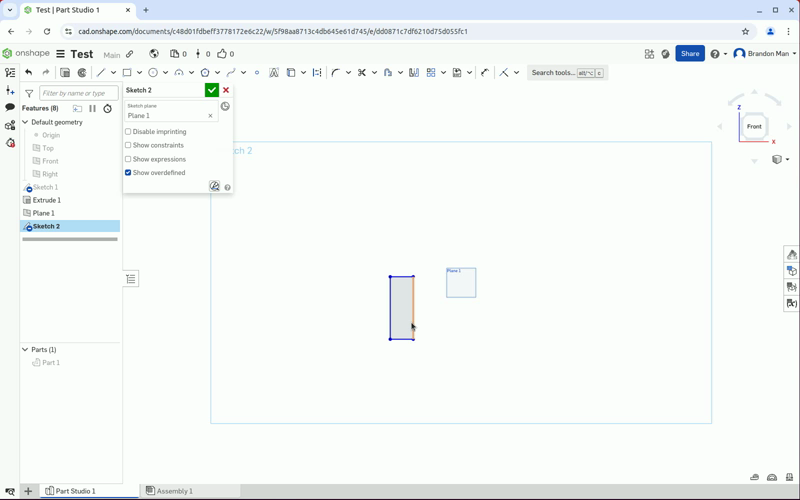
scroll(6)
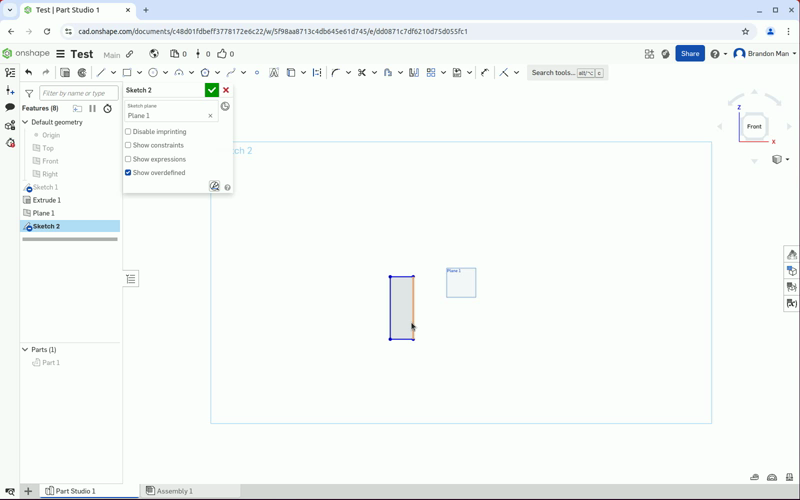
scroll(6)
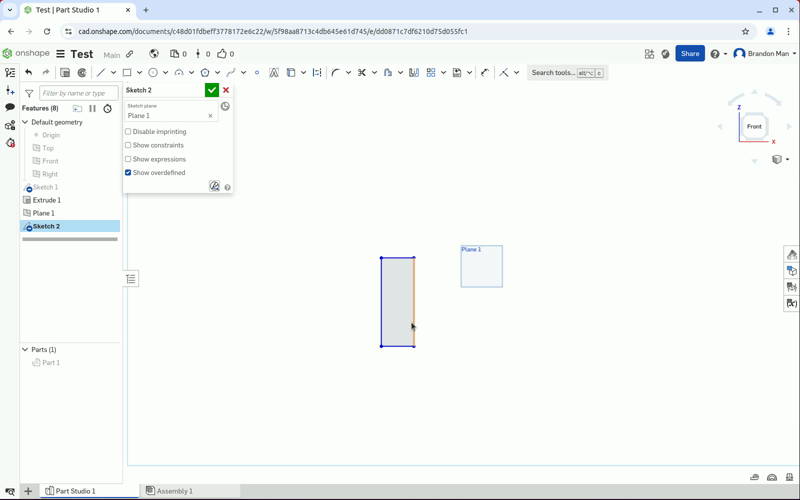
scroll(6)
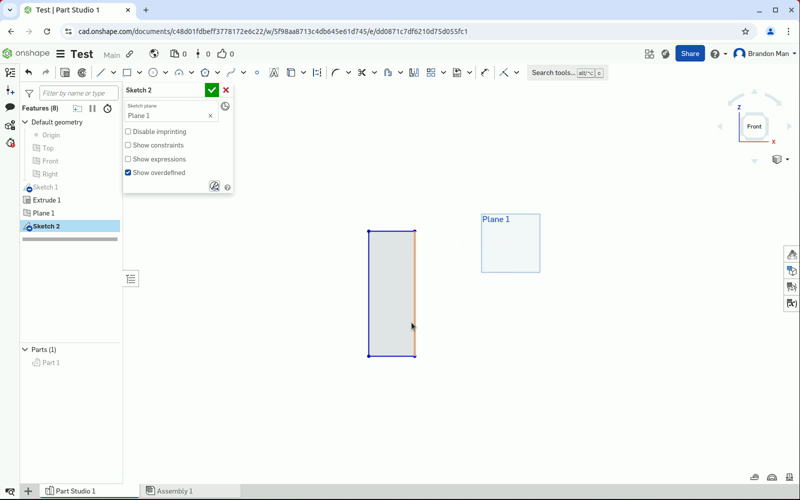
scroll(6)
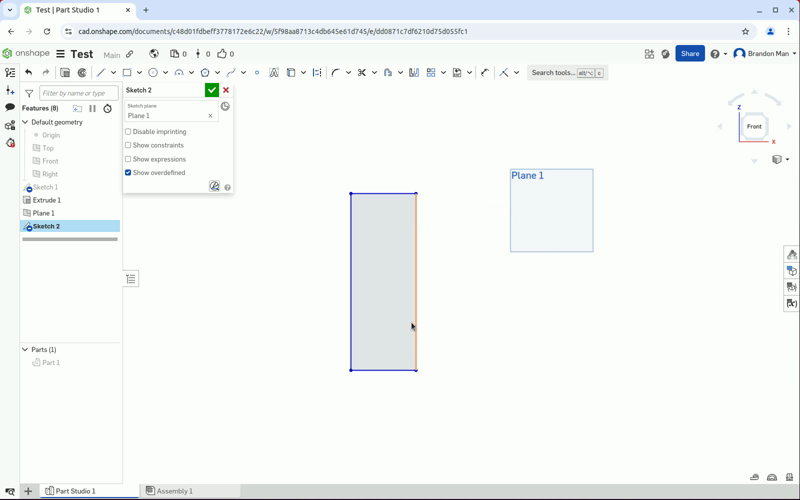
scroll(6)
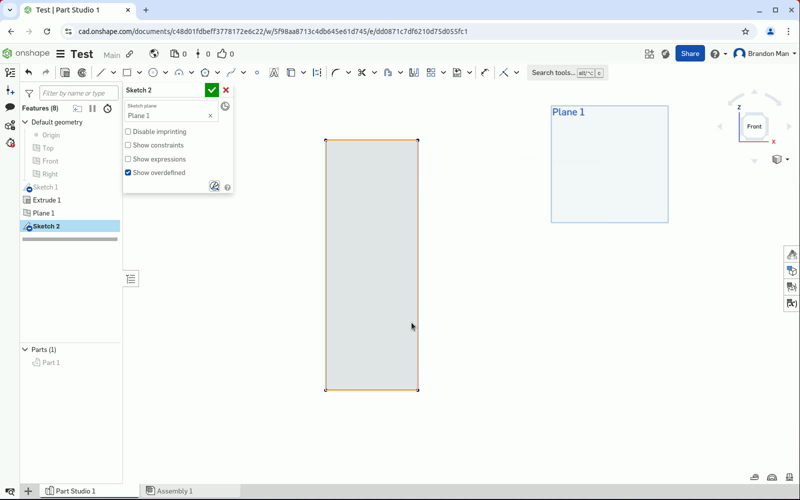
scroll(6)
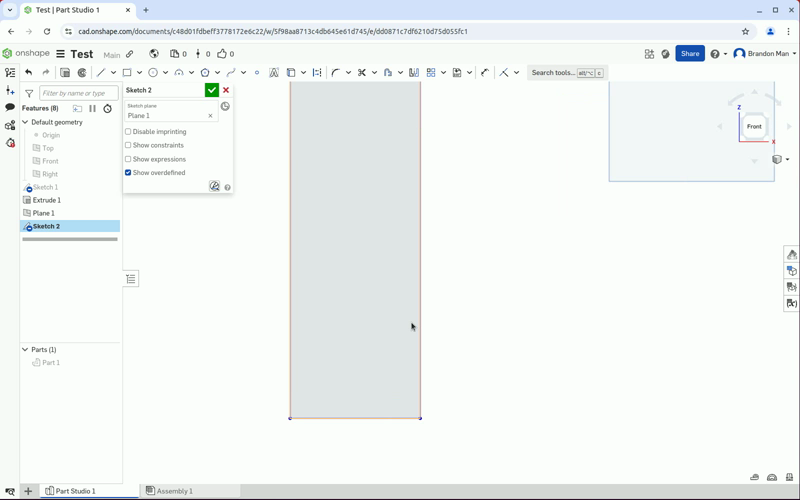
scroll(6)
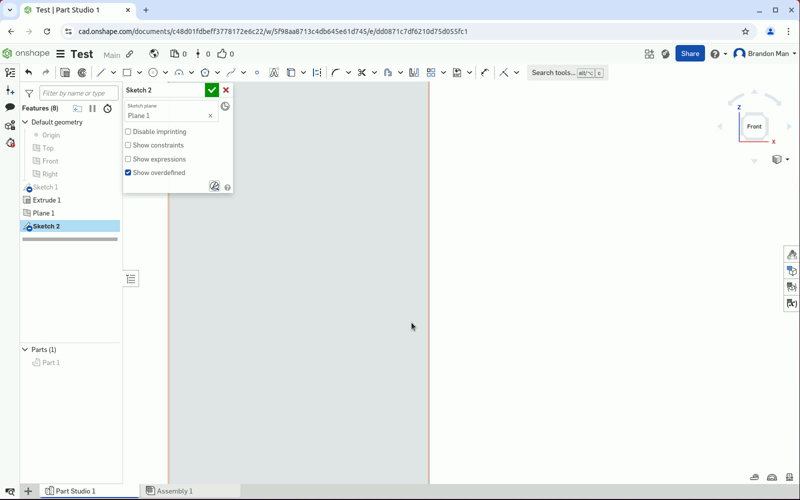
click(411, 322)
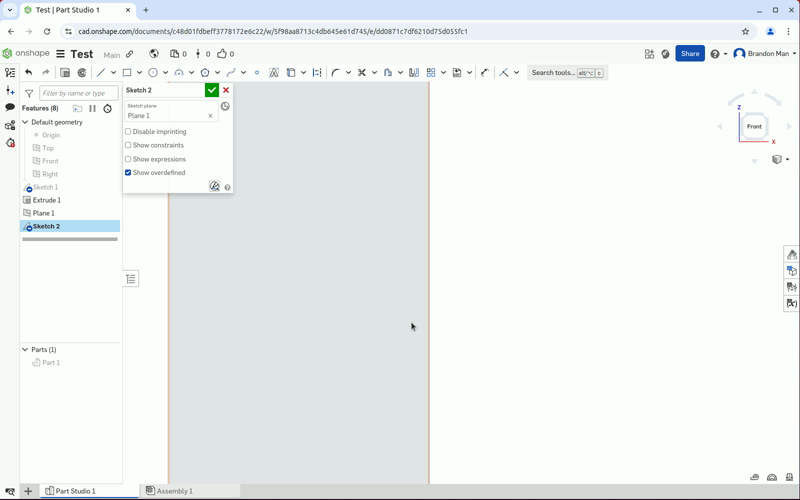
scroll(-6)
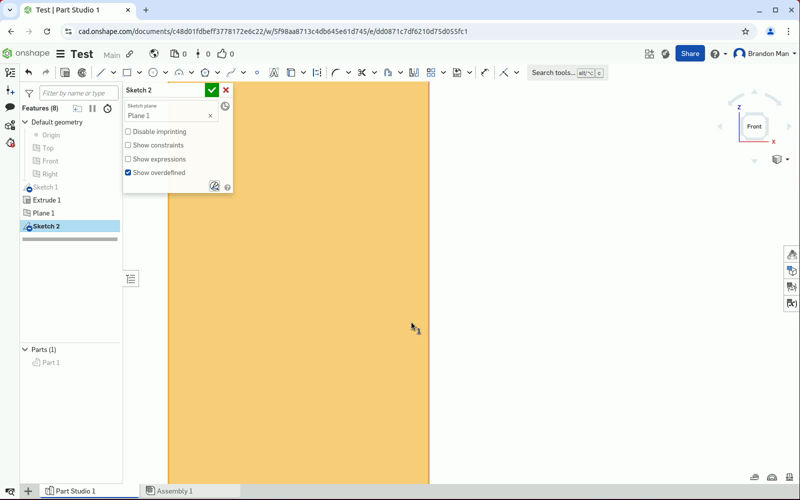
scroll(-6)
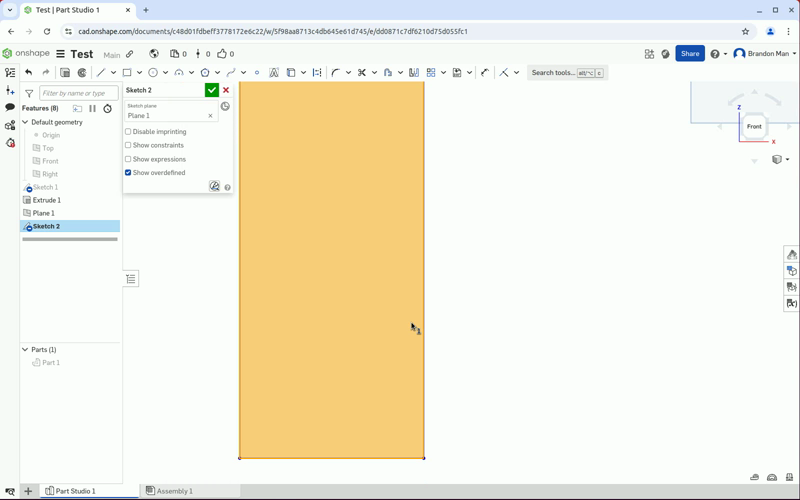
scroll(-6)
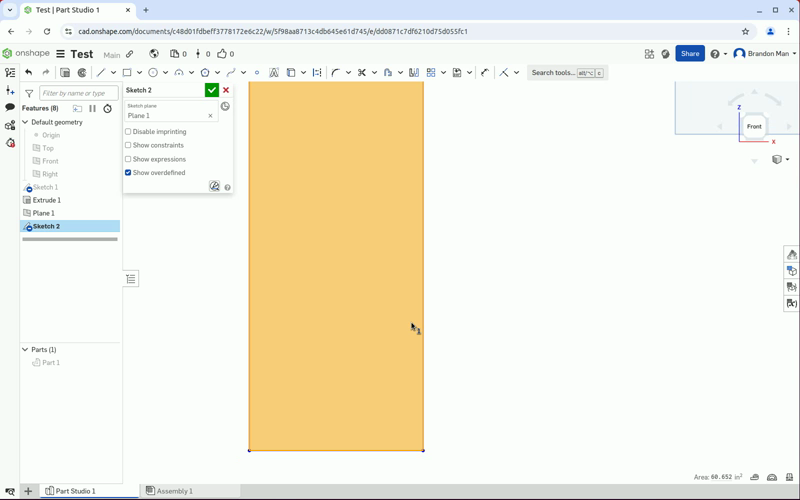
scroll(-6)
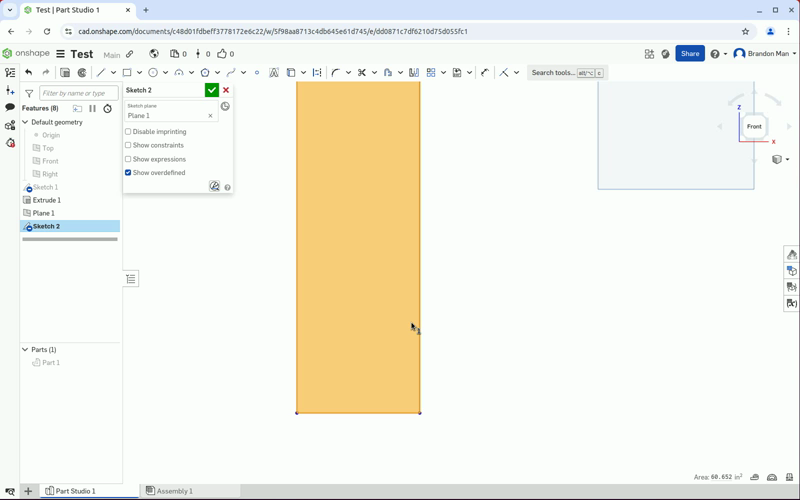
scroll(-6)
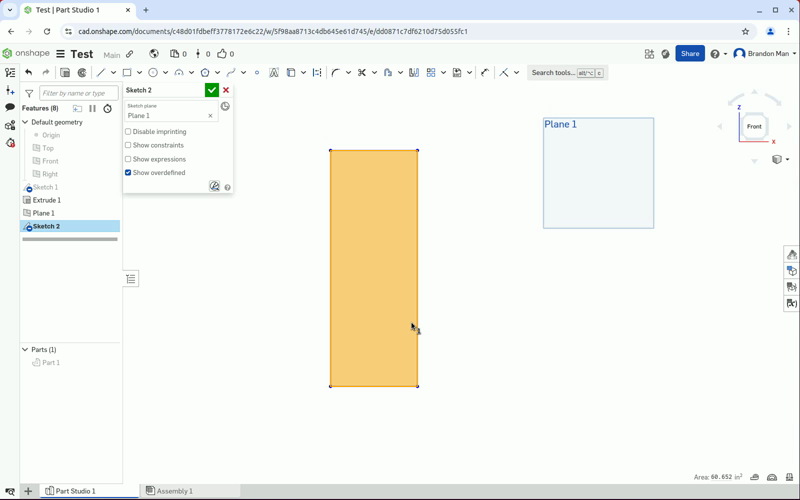
scroll(-6)
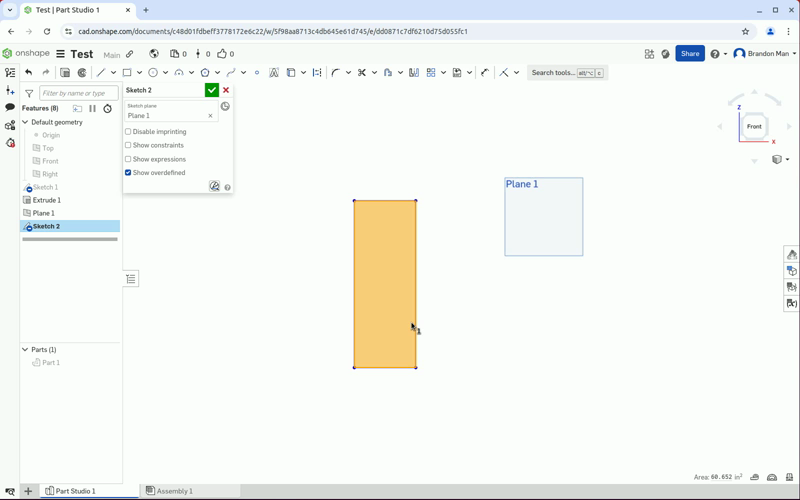
scroll(-6)
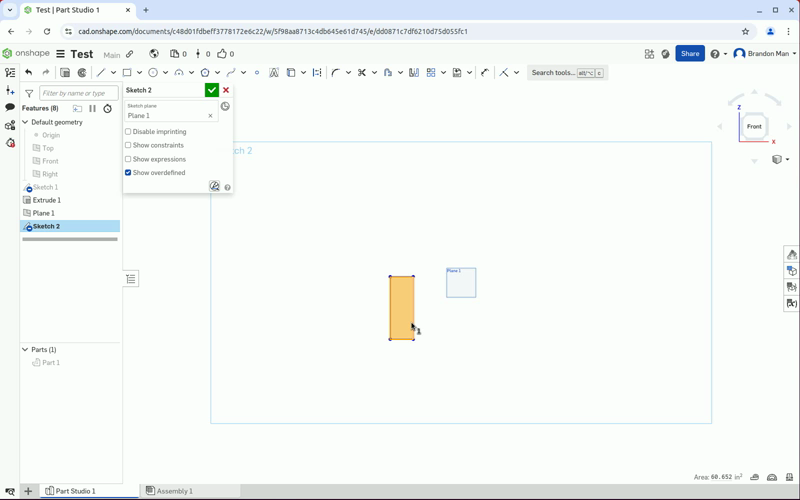
mouse_move(73, 352)
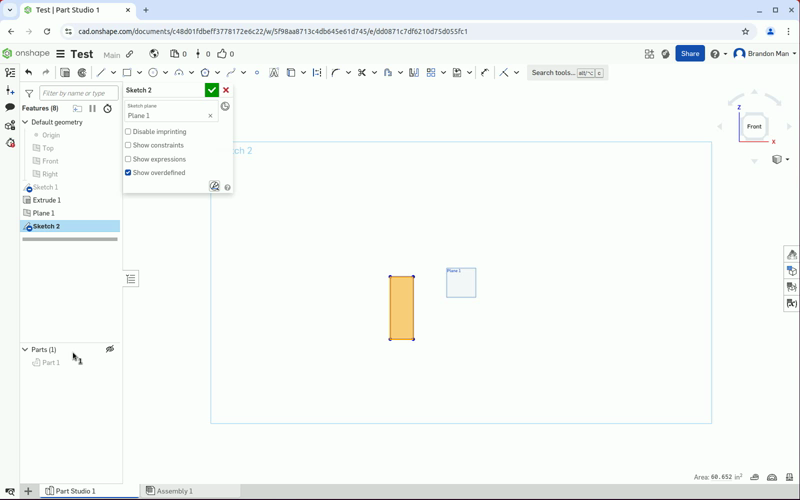
key(shift+y)
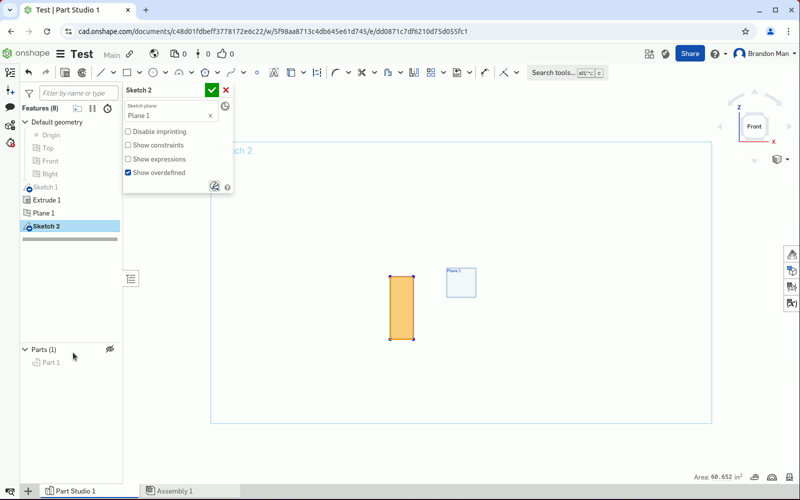
key(shift+e)
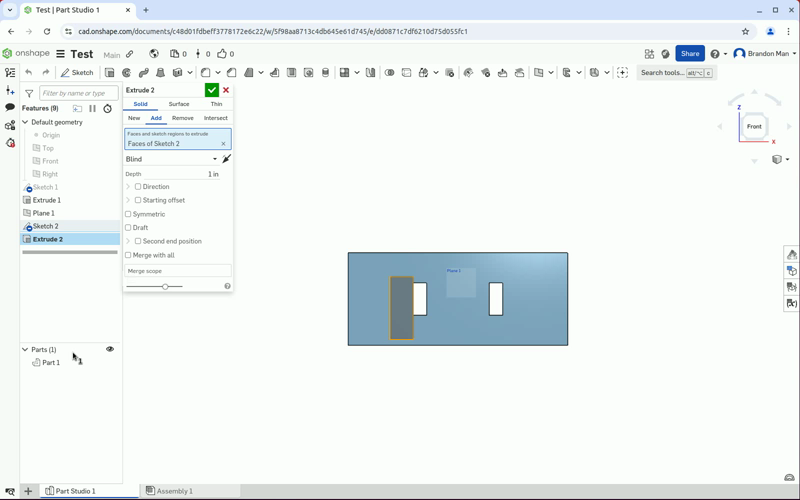
mouse_move(143, 106)
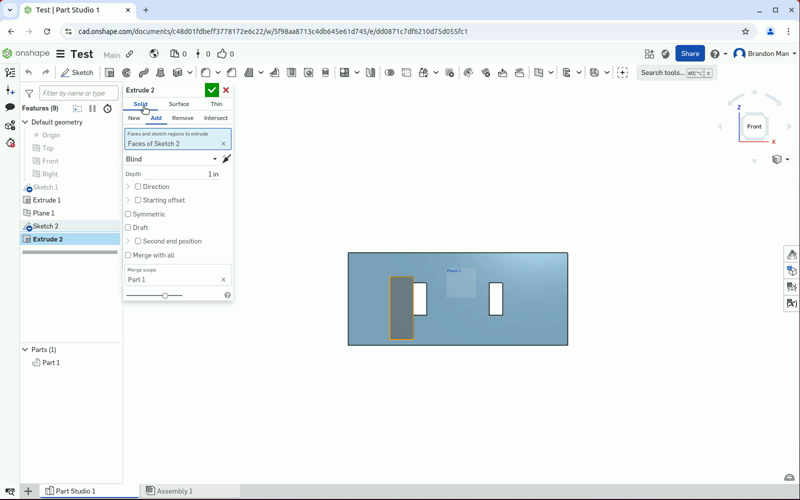
click(143, 106)
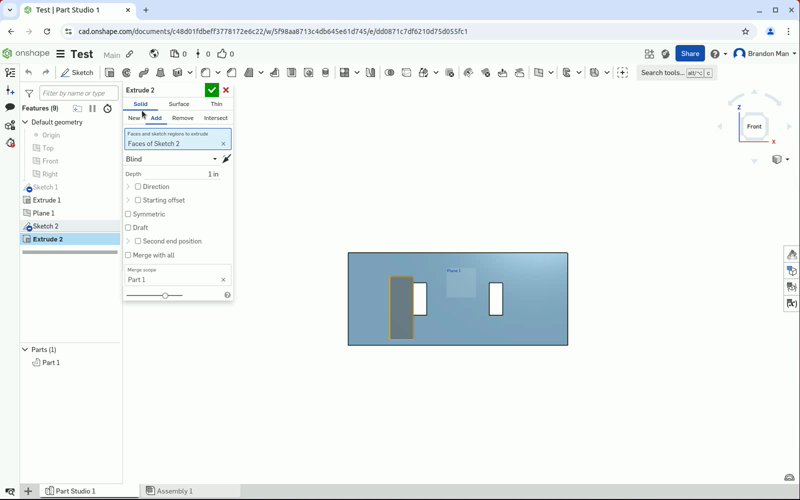
mouse_move(137, 120)
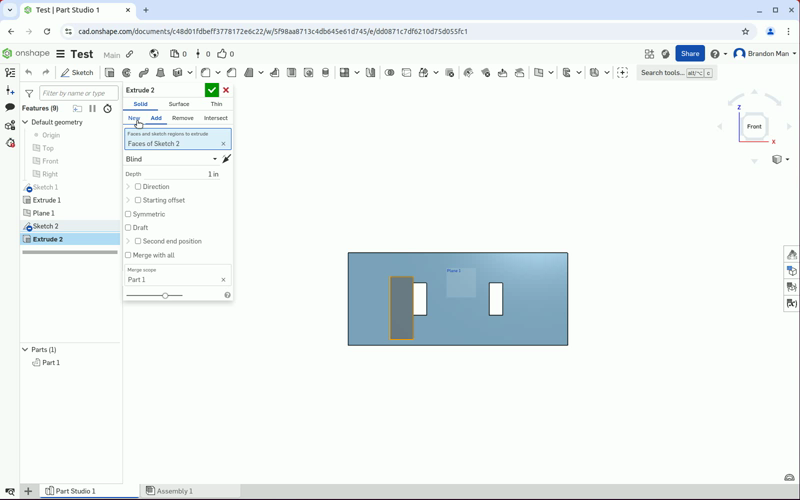
click(137, 120)
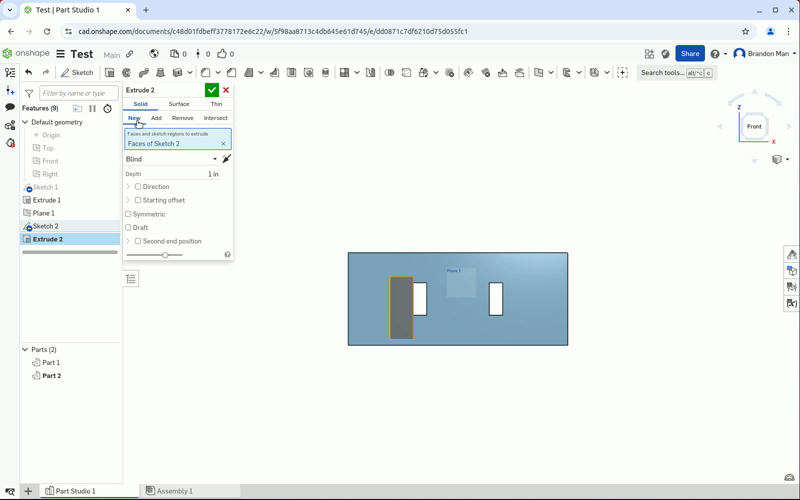
key(tab, 4)
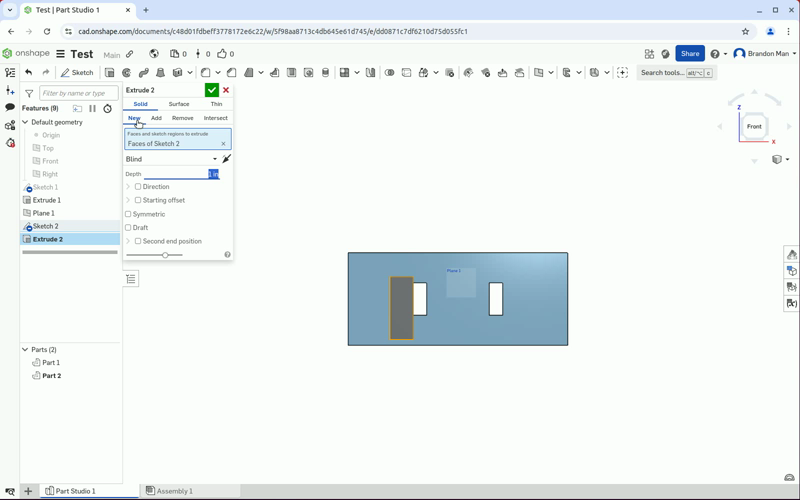
text(2.889)
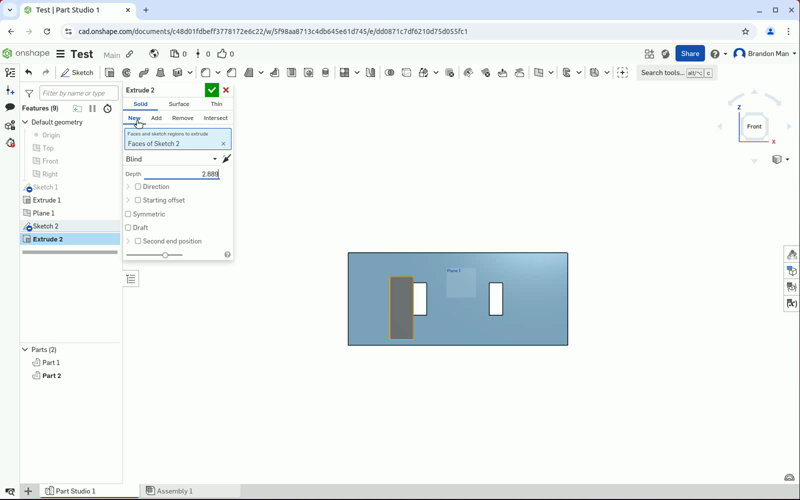
key(enter)
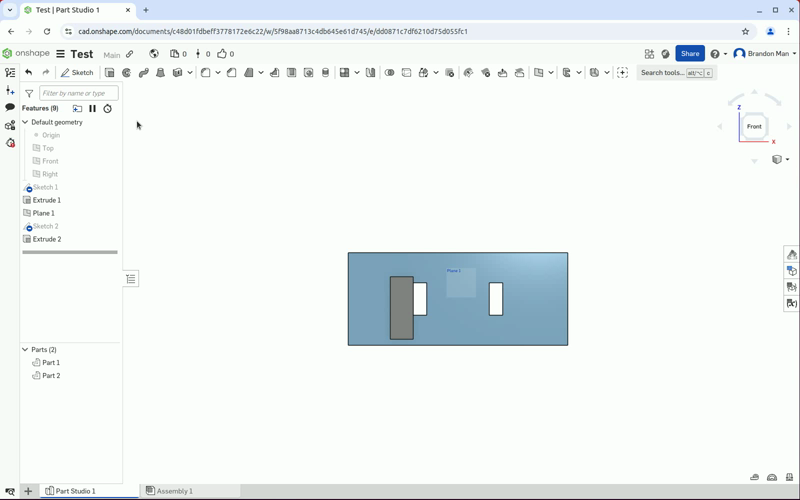
key(shift+h)
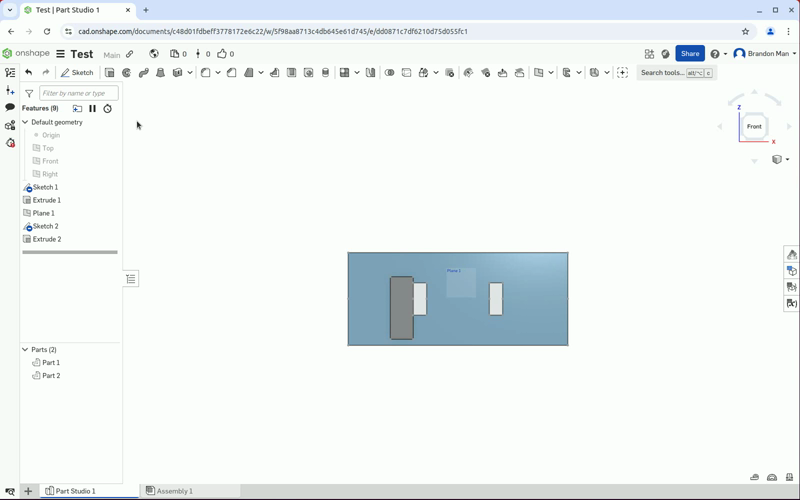
key(shift+h)
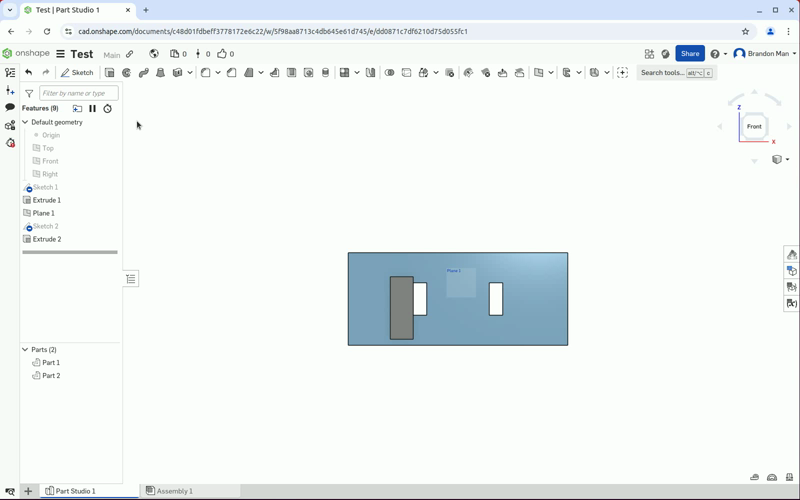
mouse_move(73, 189)
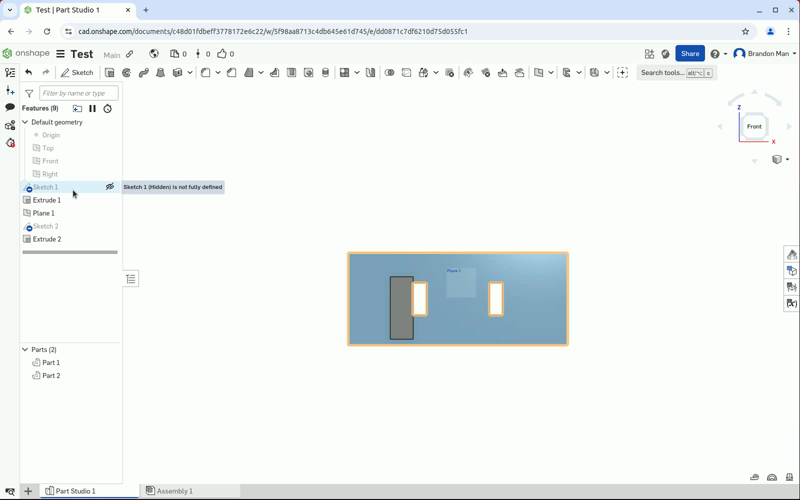
click(73, 189)
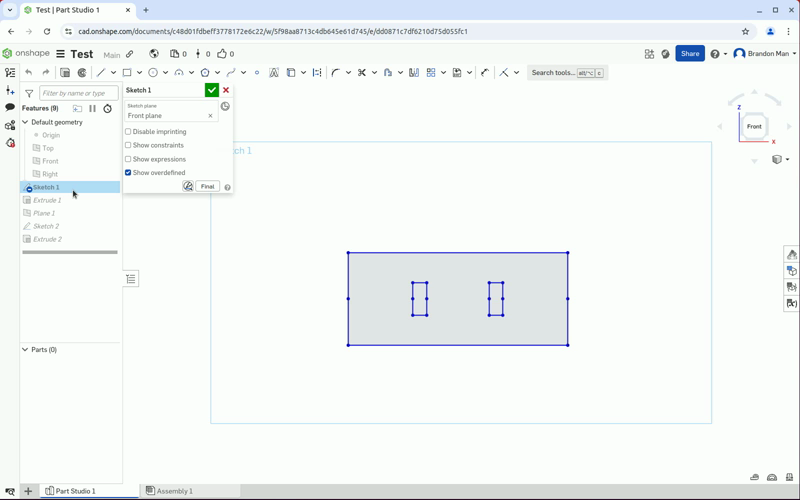
mouse_move(229, 92)
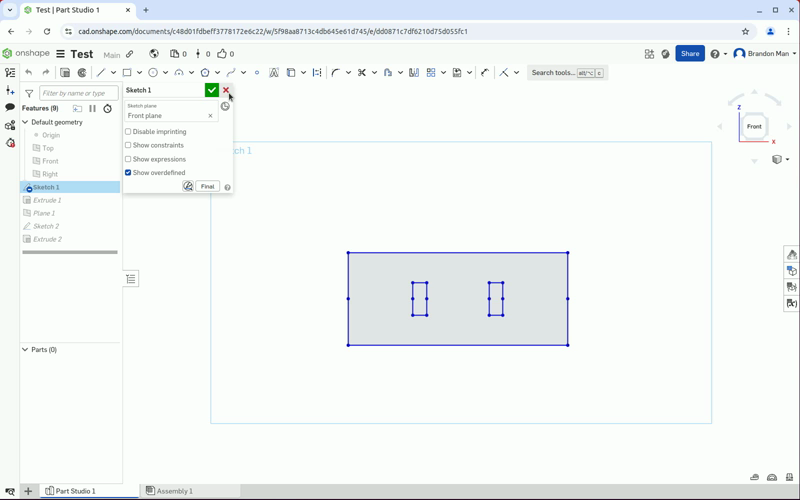
click(229, 92)
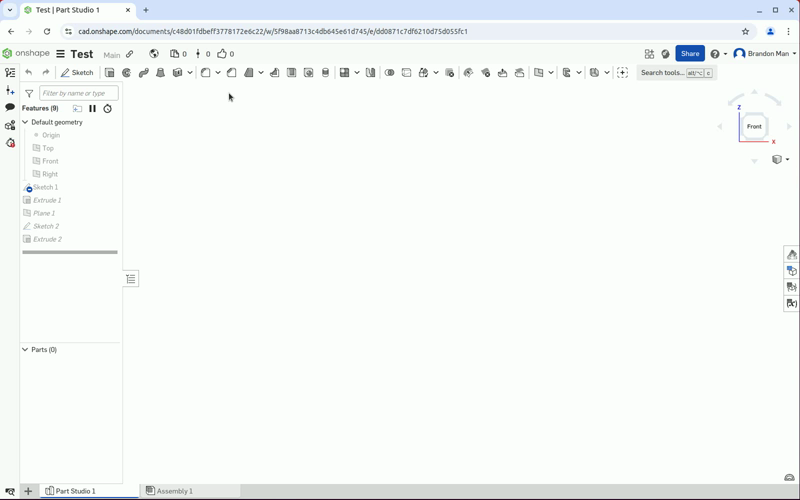
key(shift+s)
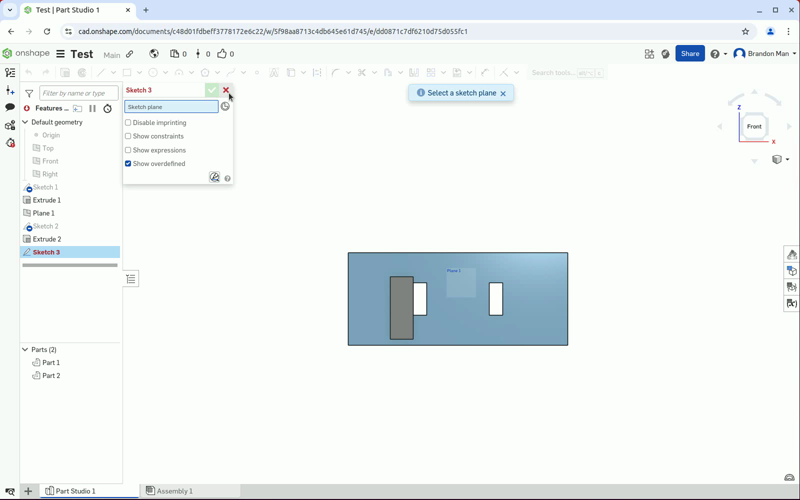
mouse_move(73, 215)
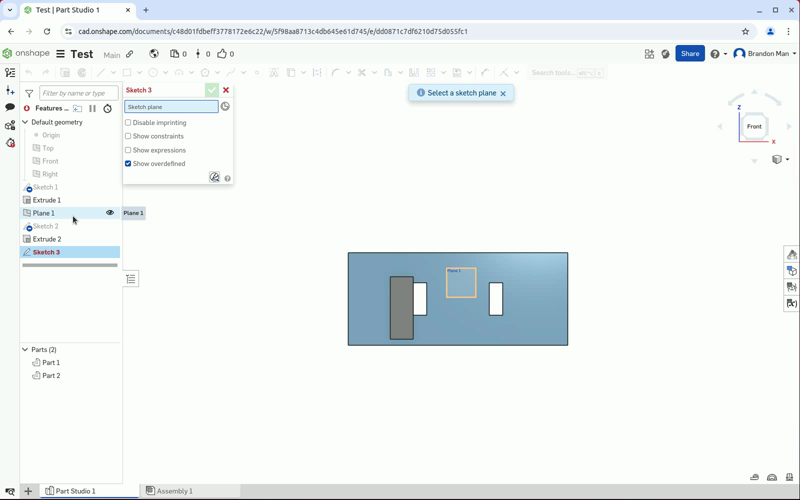
click(73, 215)
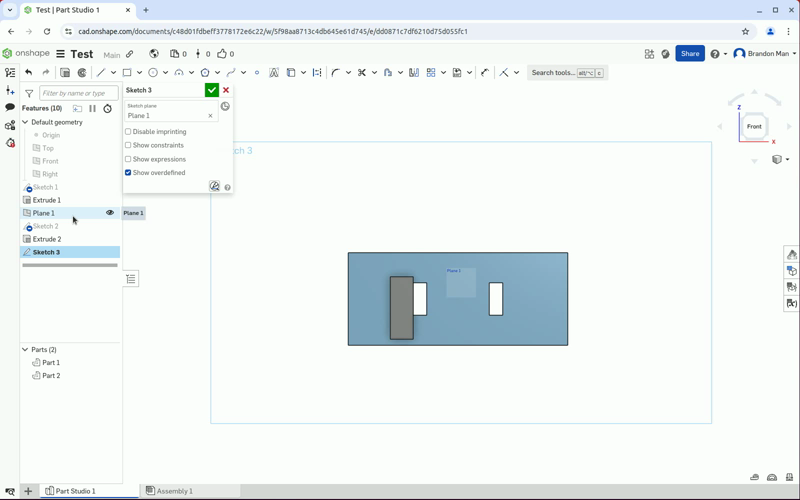
mouse_move(73, 352)
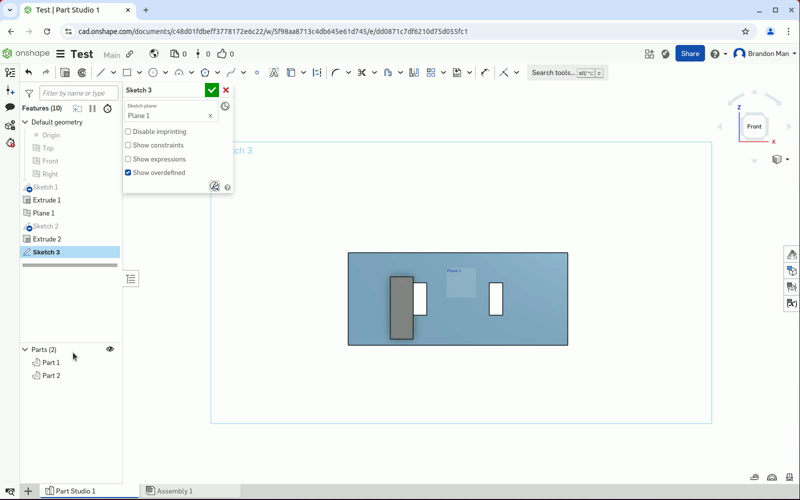
key(y)
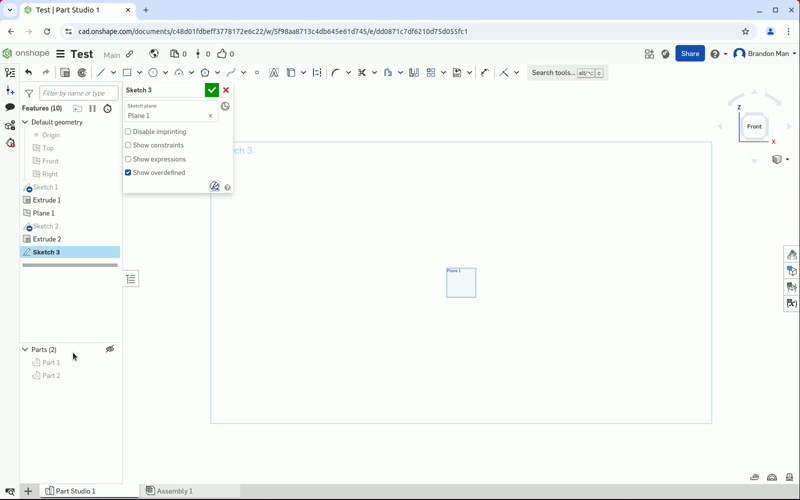
key(l)
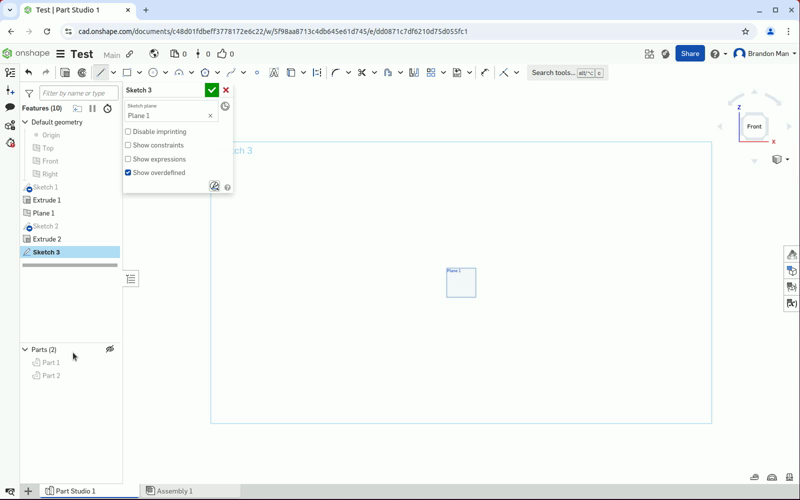
key_down(shift)
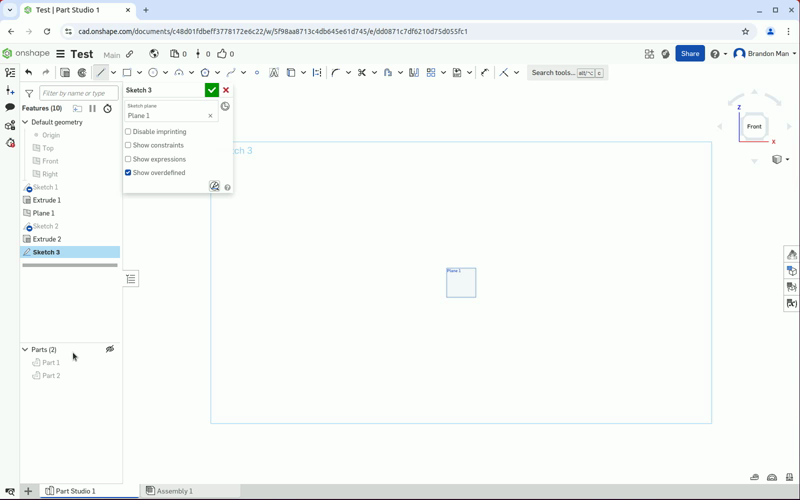
mouse_move(502, 337)
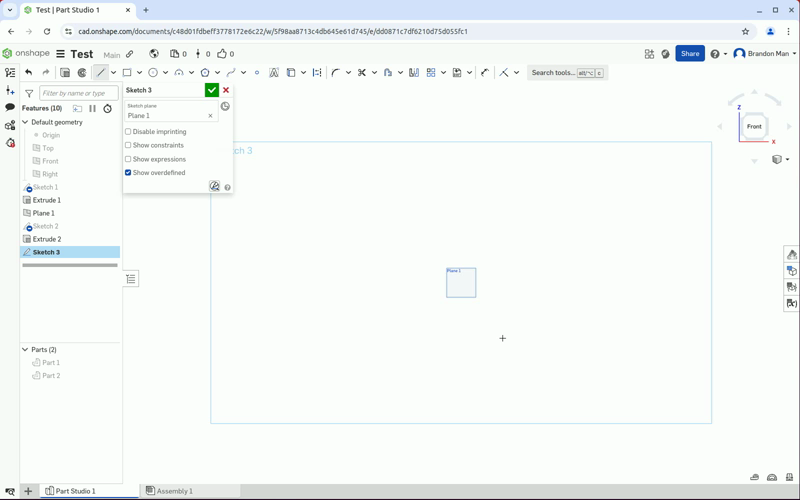
click(502, 337)
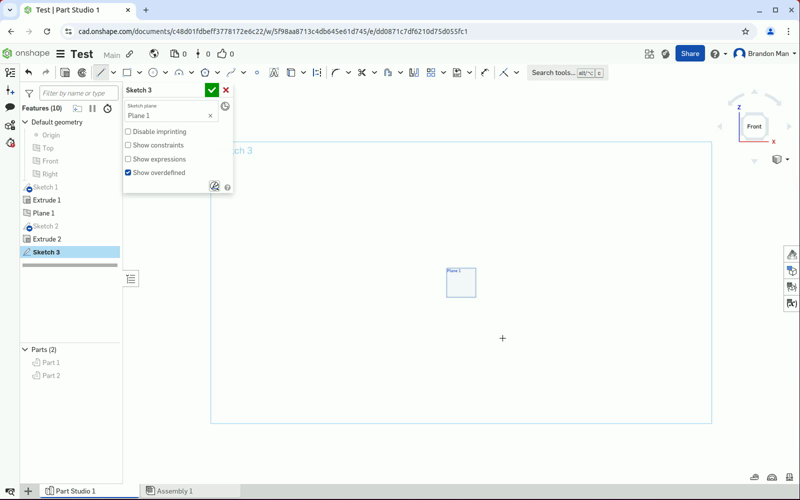
key_up(shift)
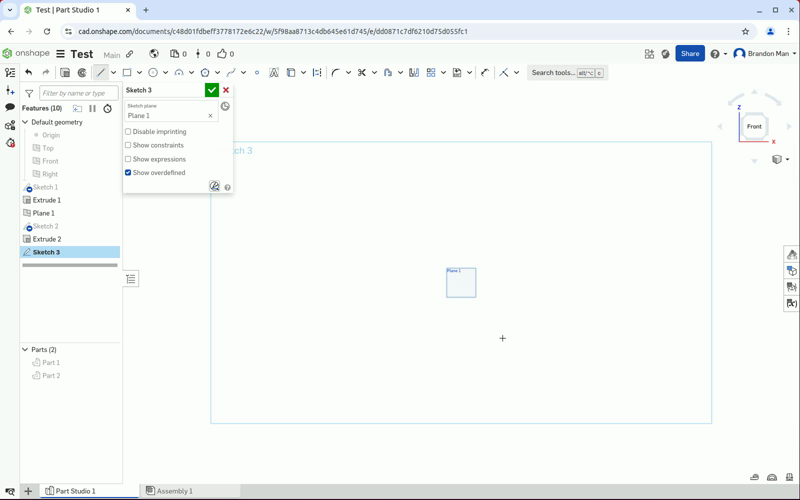
key_down(shift)
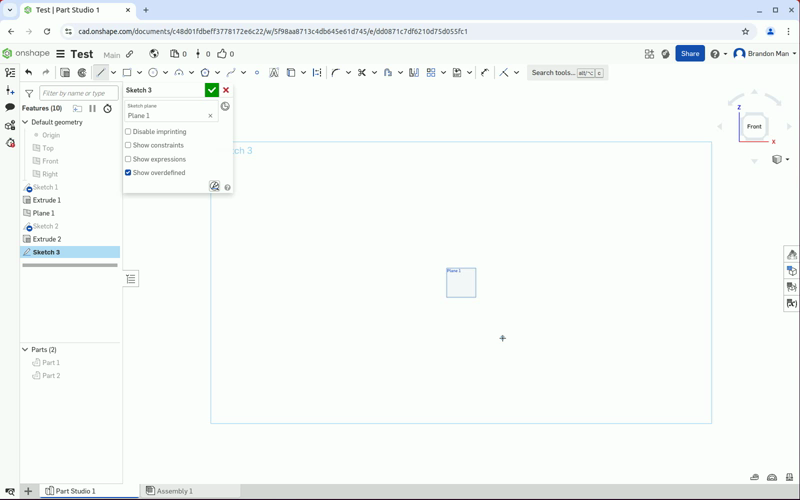
mouse_move(532, 337)
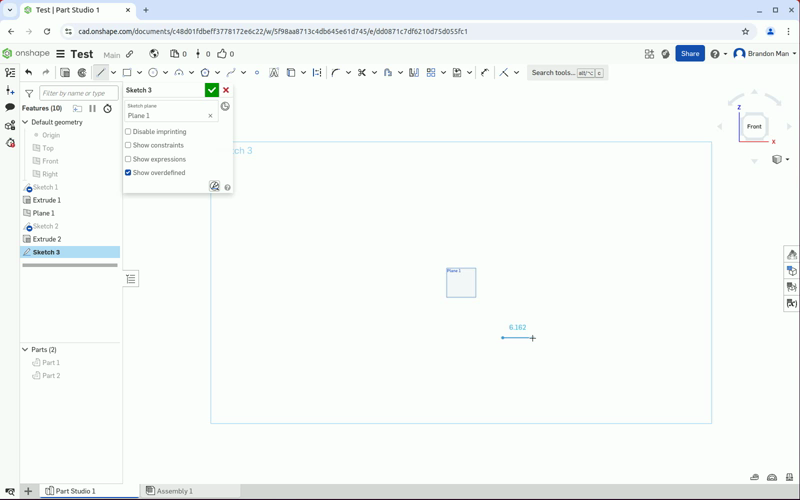
mouse_move(525, 337)
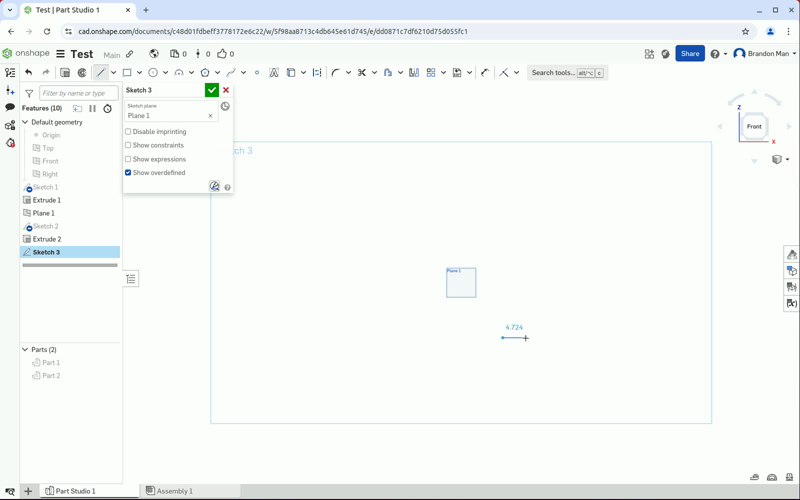
click(525, 337)
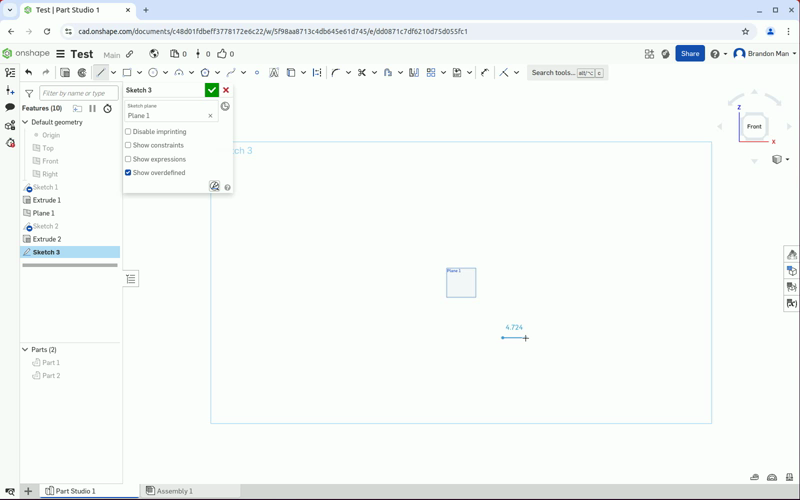
key_up(shift)
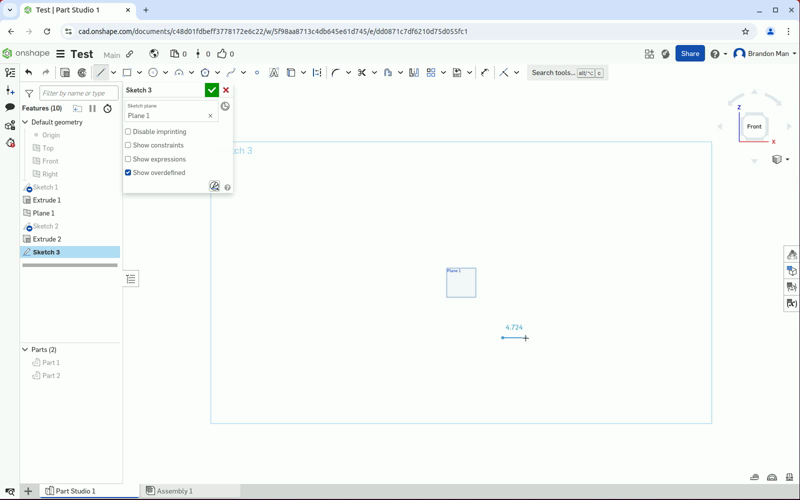
key_down(shift)
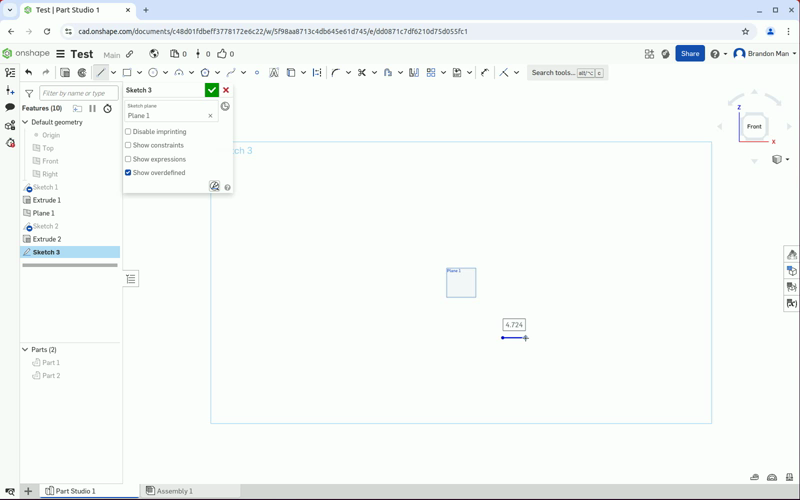
mouse_move(525, 275)
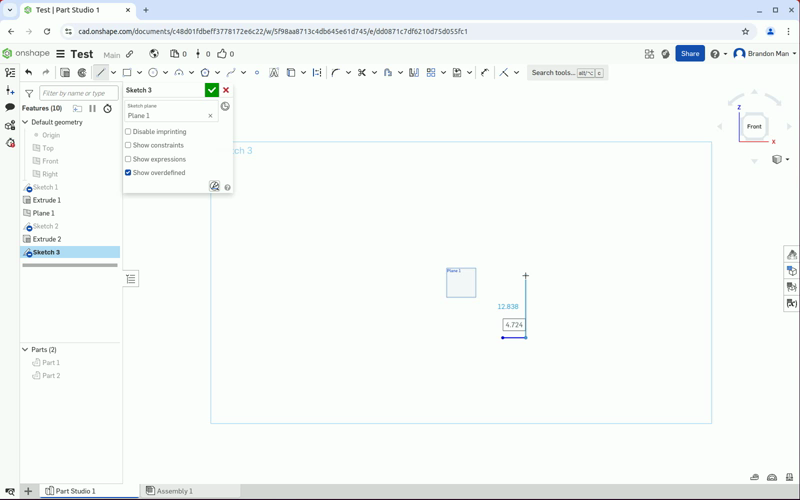
click(525, 275)
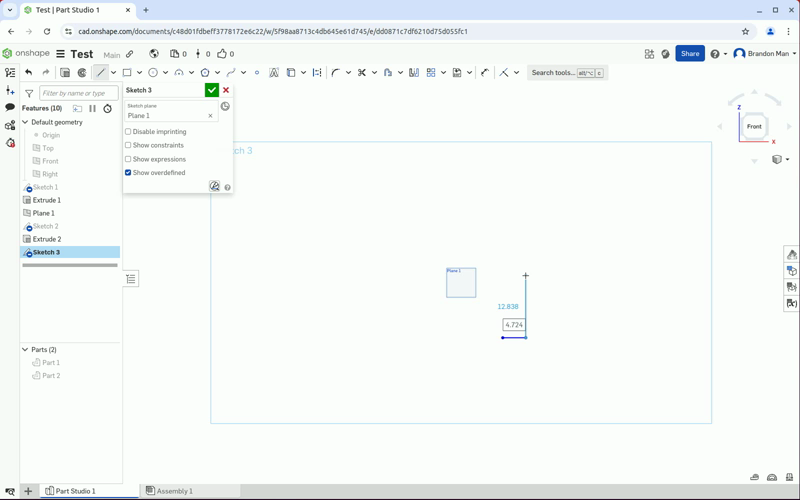
key_up(shift)
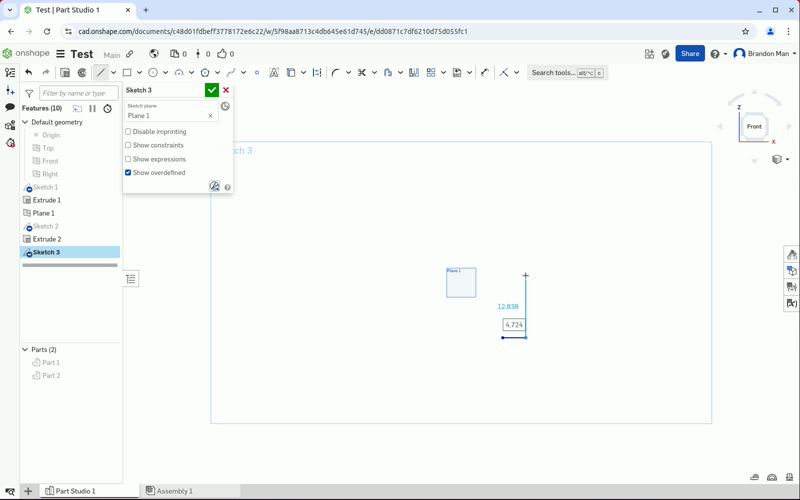
key_down(shift)
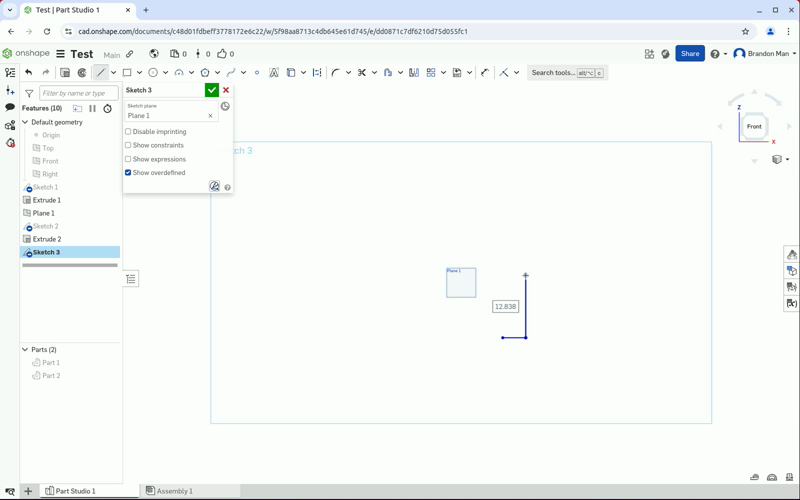
mouse_move(555, 275)
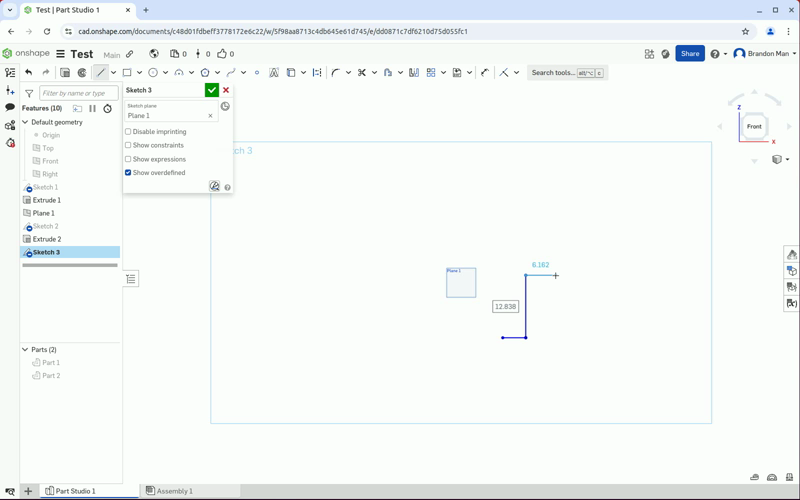
mouse_move(502, 275)
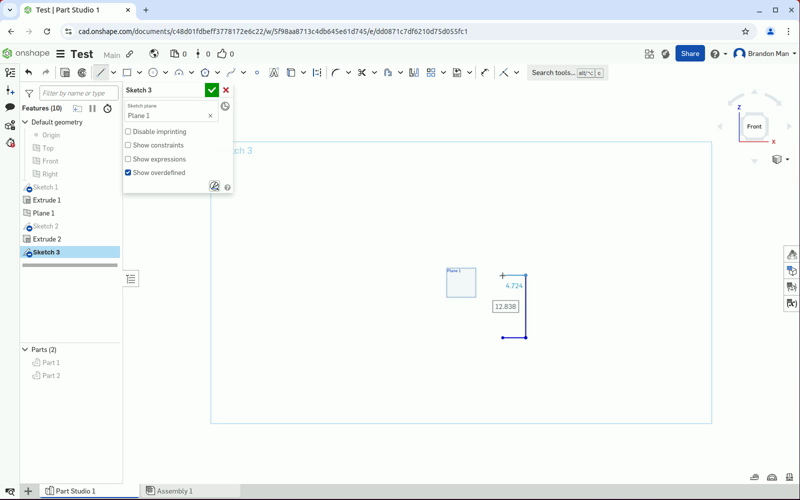
click(502, 275)
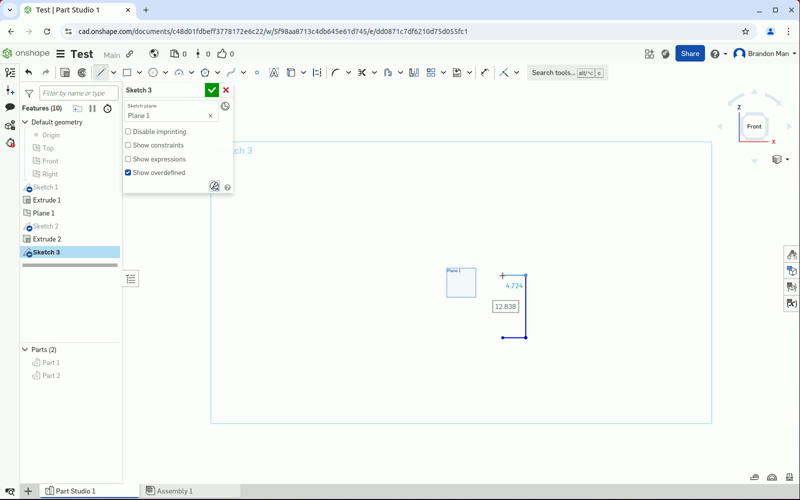
key_up(shift)
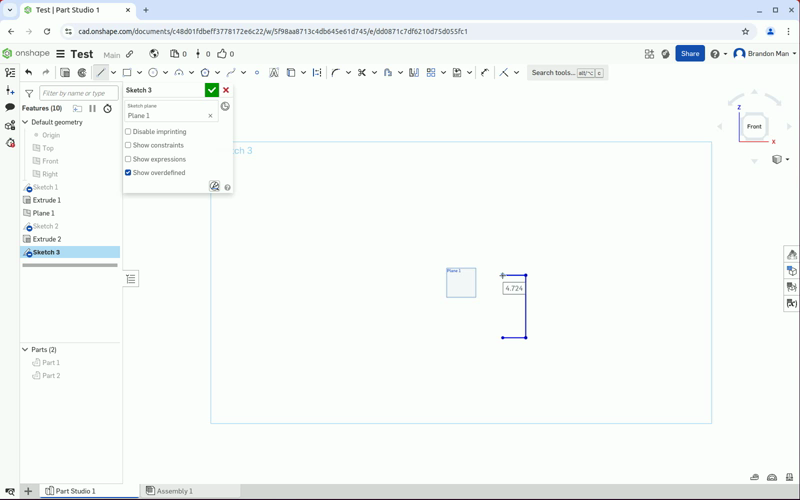
key_down(shift)
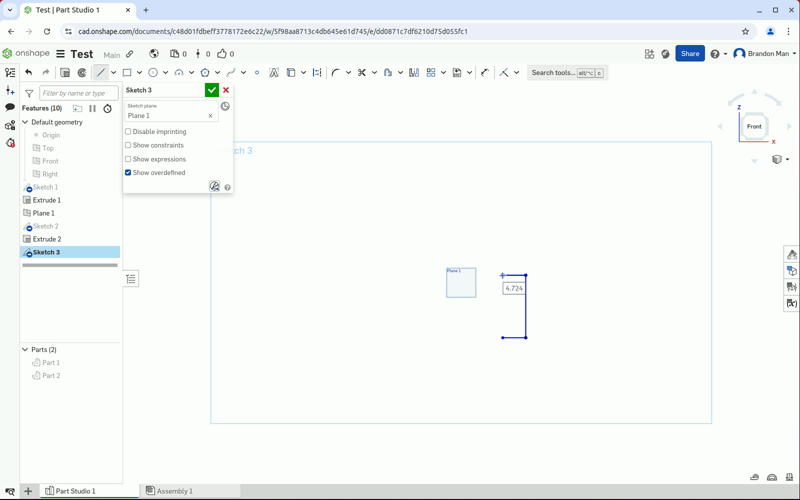
mouse_move(532, 275)
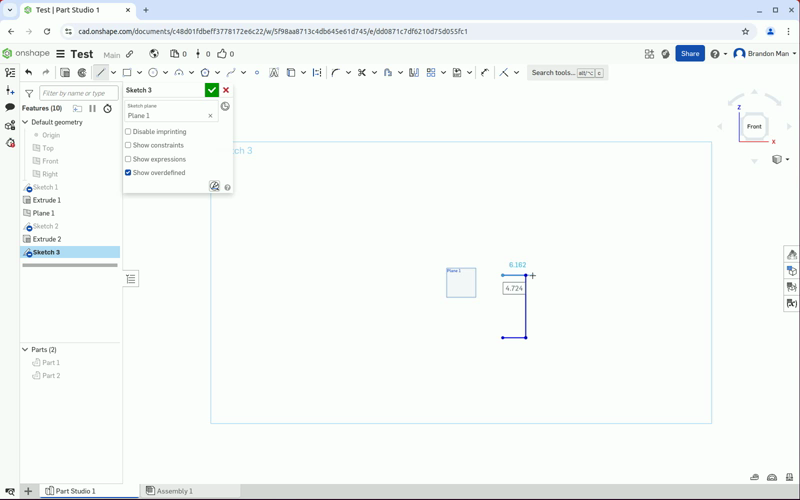
mouse_move(502, 282)
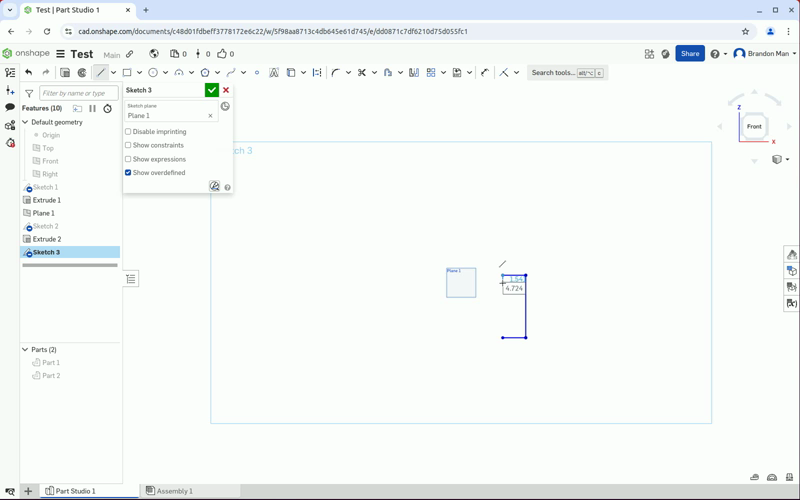
scroll(6)
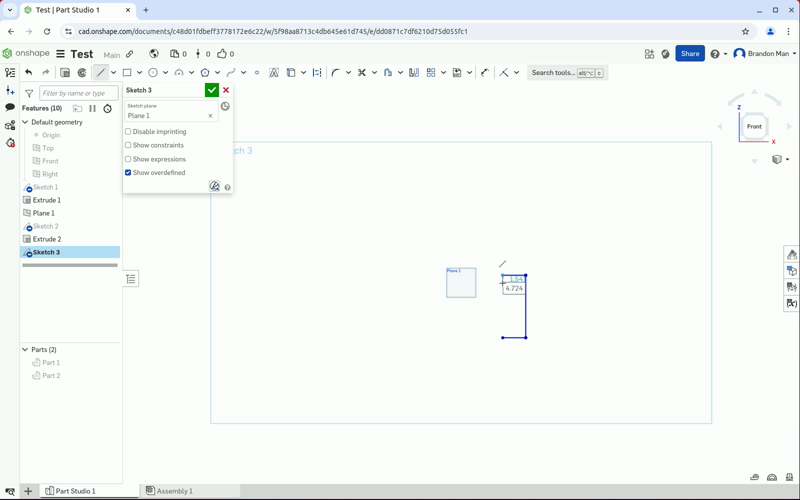
scroll(6)
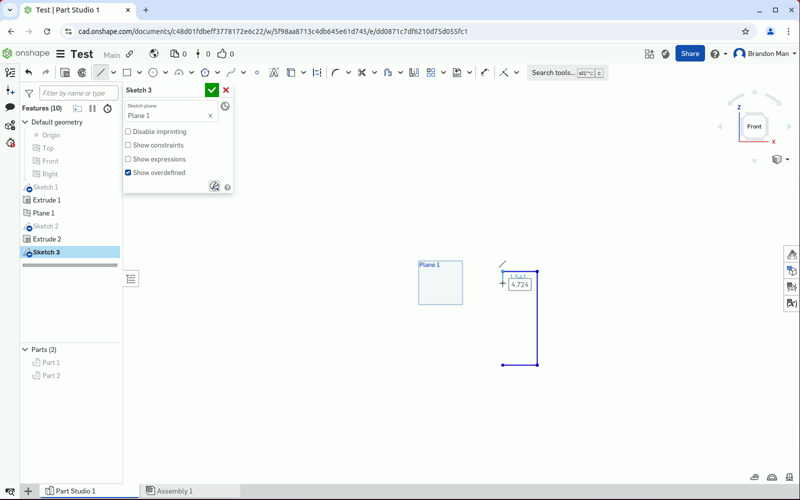
scroll(6)
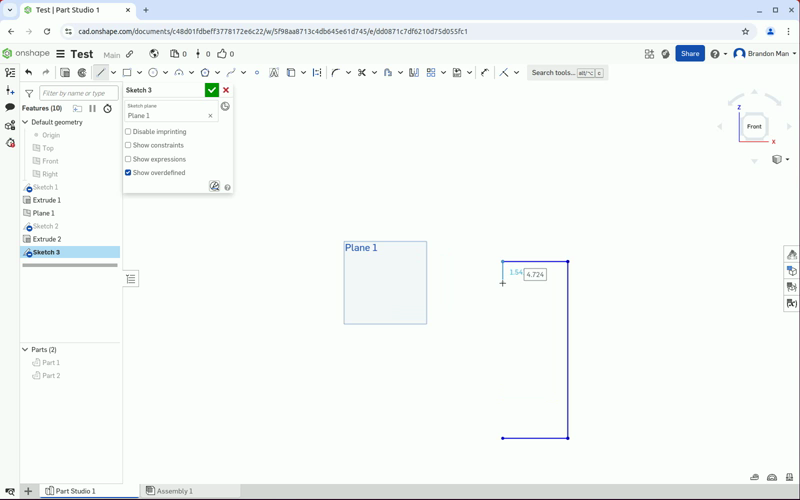
scroll(6)
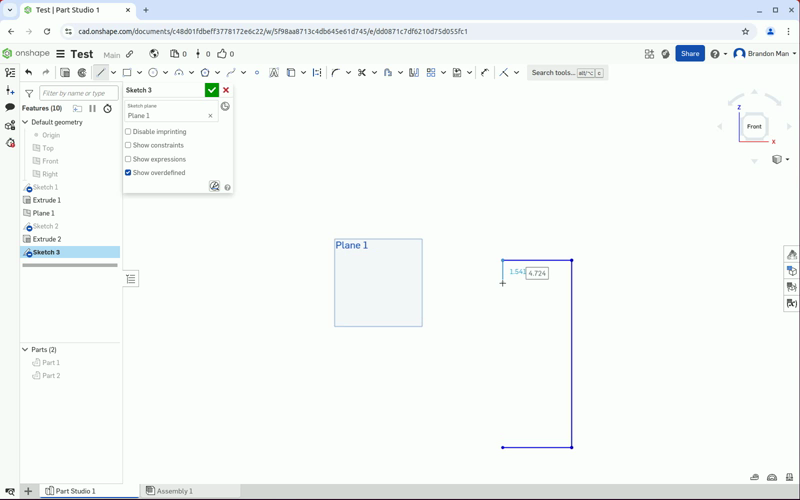
scroll(6)
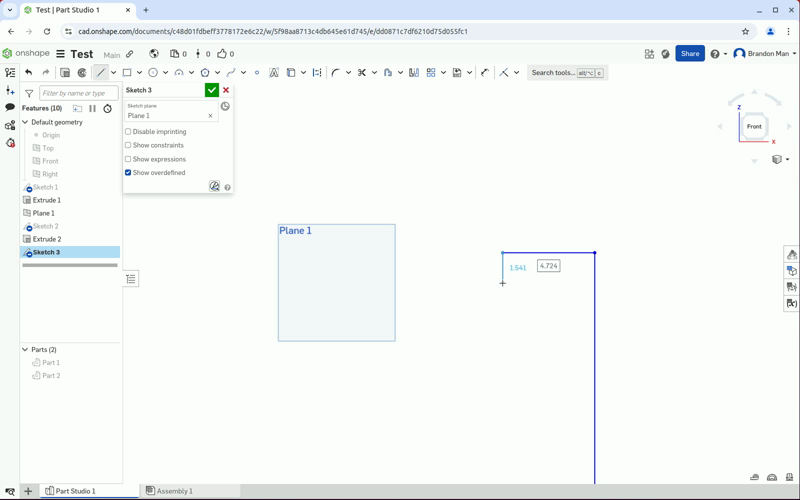
scroll(6)
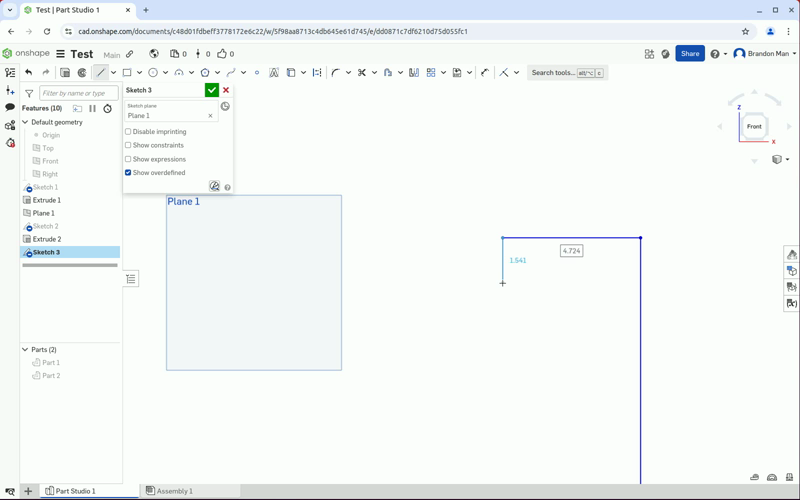
scroll(6)
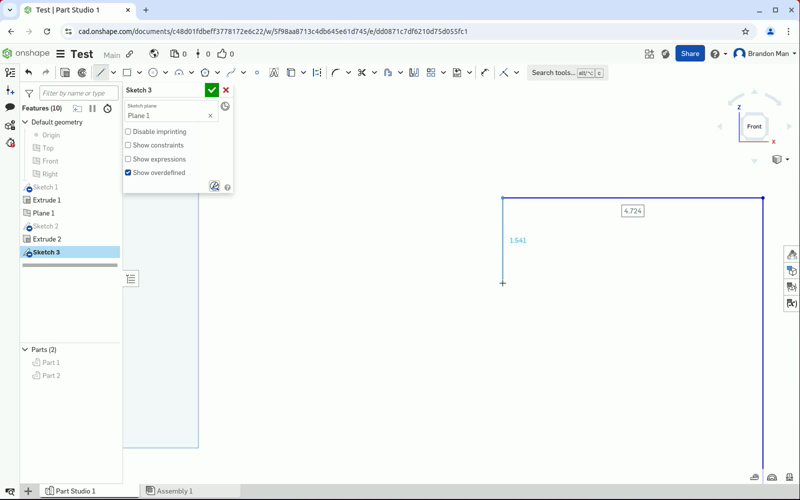
click(502, 282)
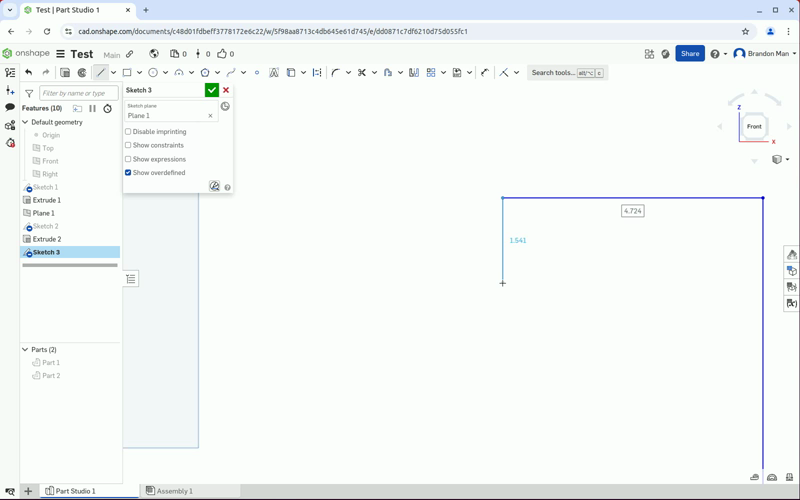
scroll(-6)
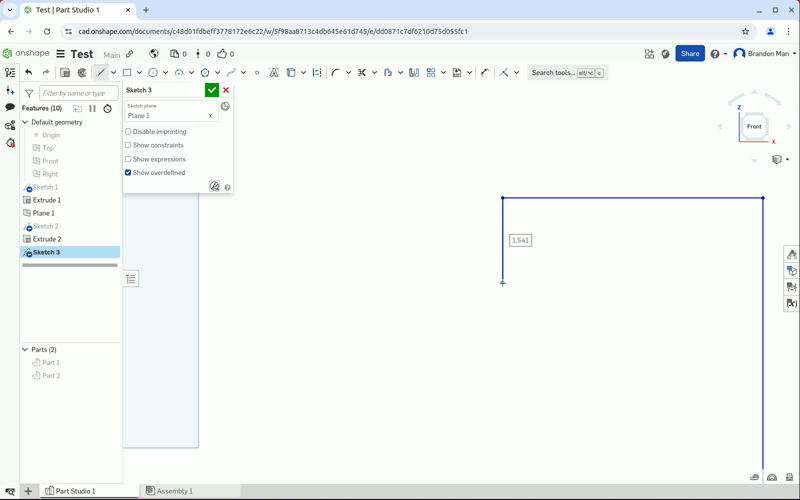
scroll(-6)
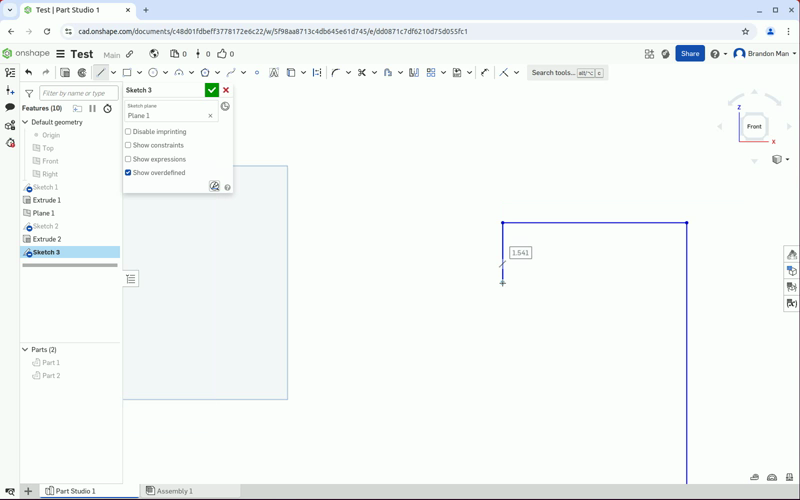
scroll(-6)
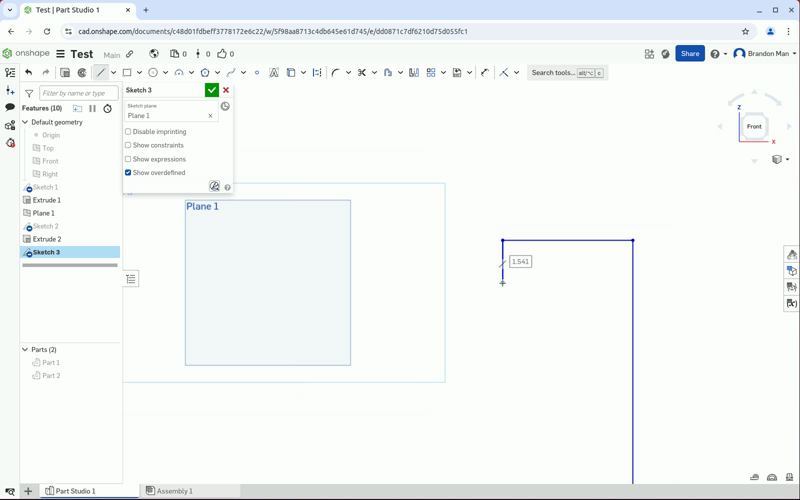
scroll(-6)
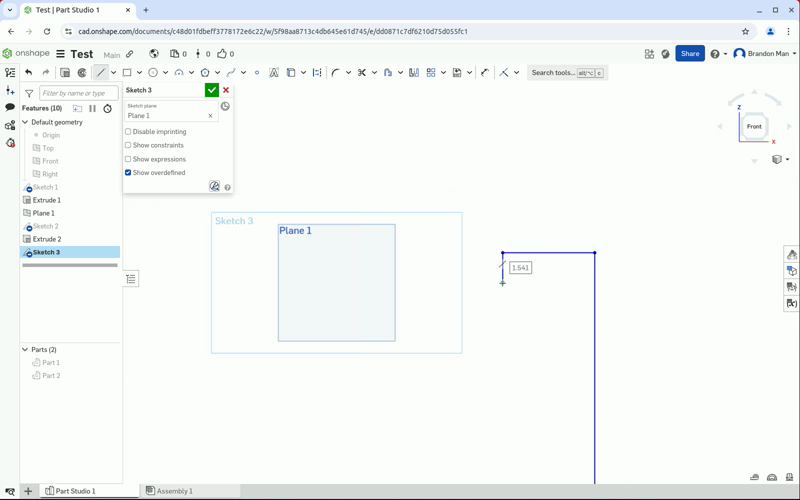
scroll(-6)
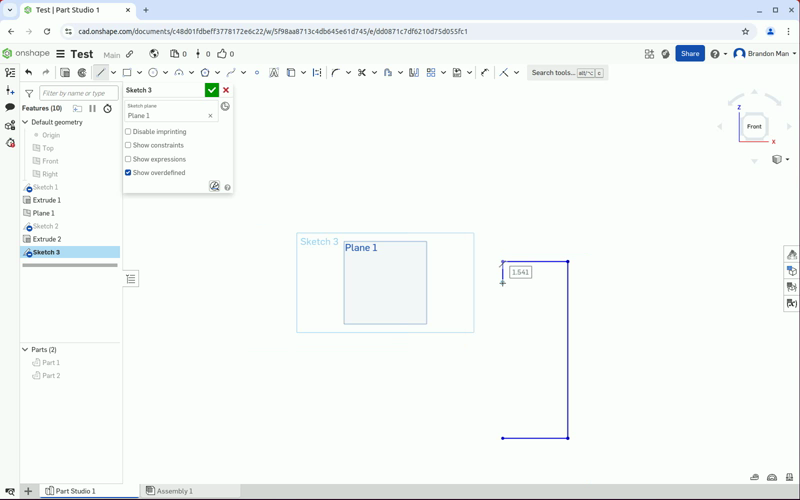
scroll(-6)
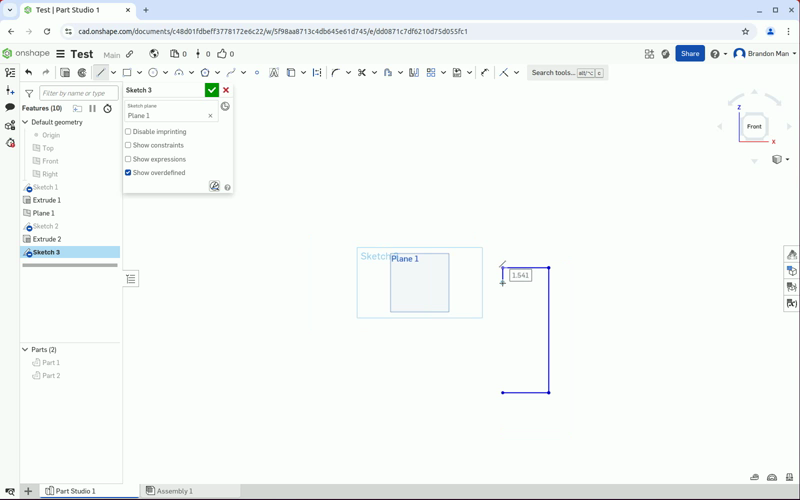
scroll(-6)
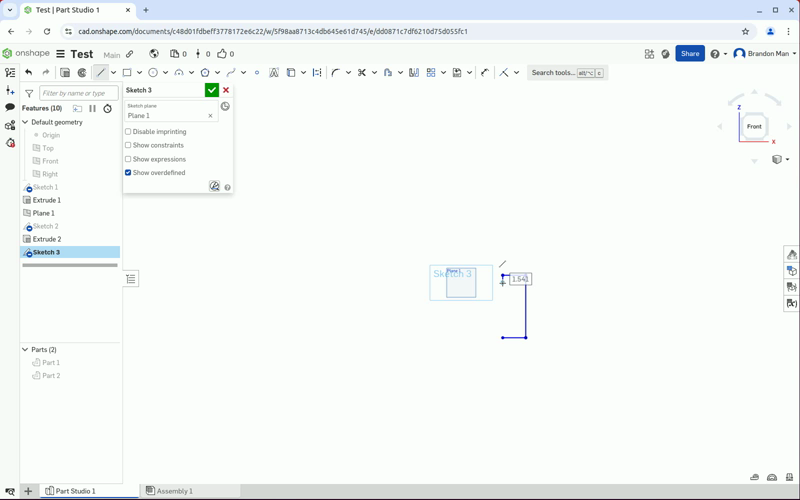
key_up(shift)
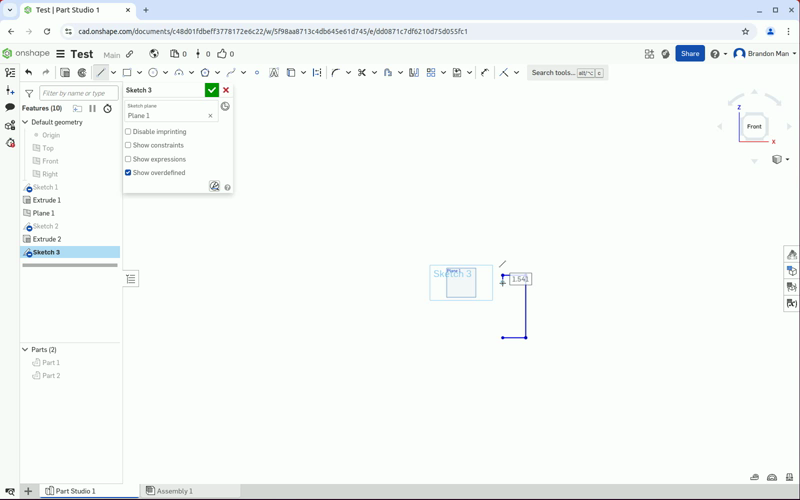
key_down(shift)
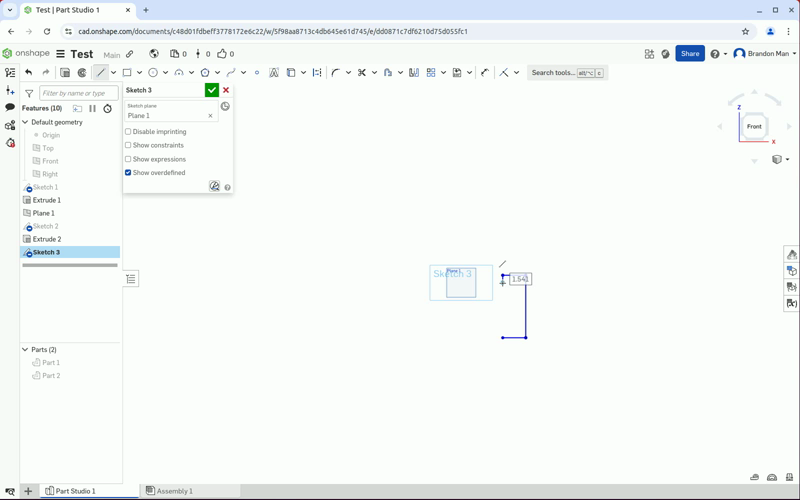
mouse_move(532, 282)
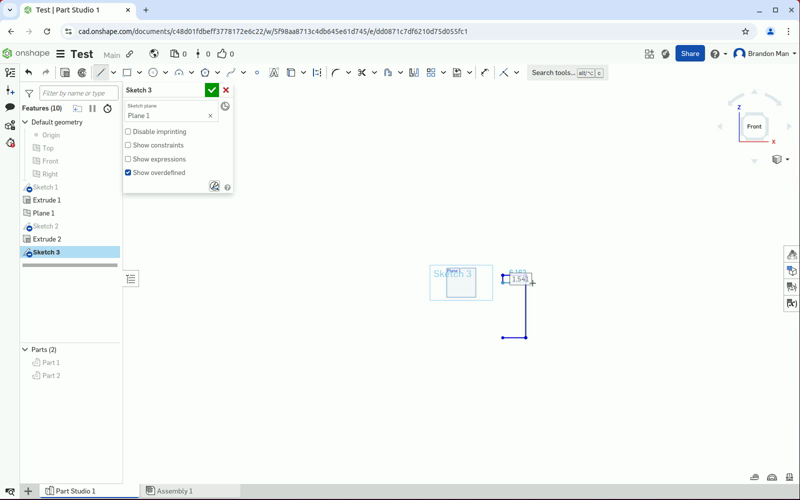
mouse_move(502, 298)
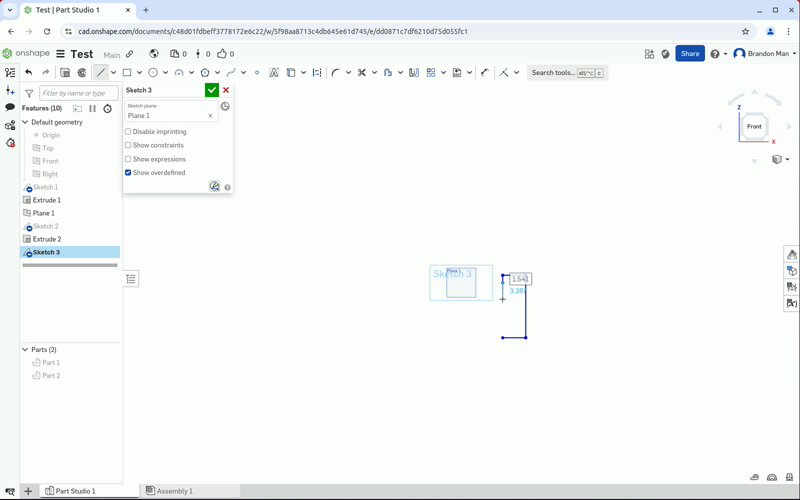
click(502, 298)
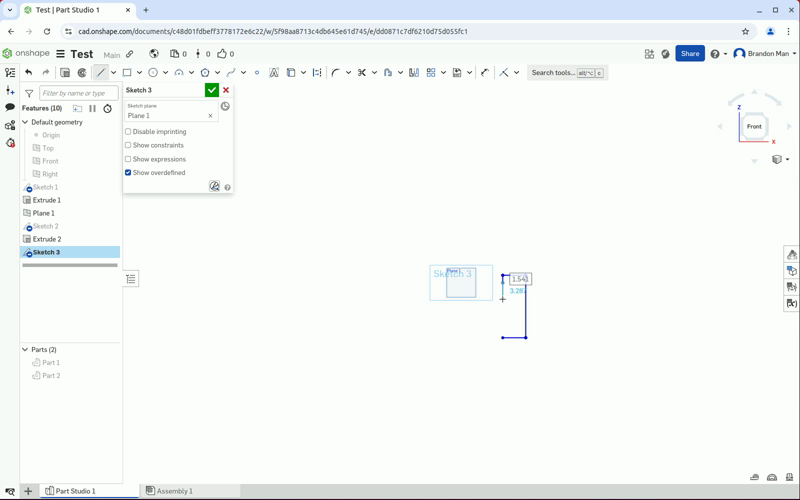
key_up(shift)
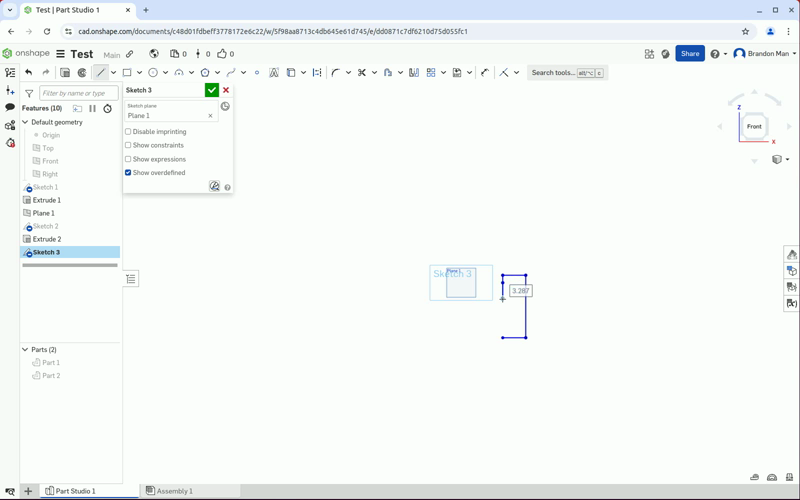
mouse_move(532, 298)
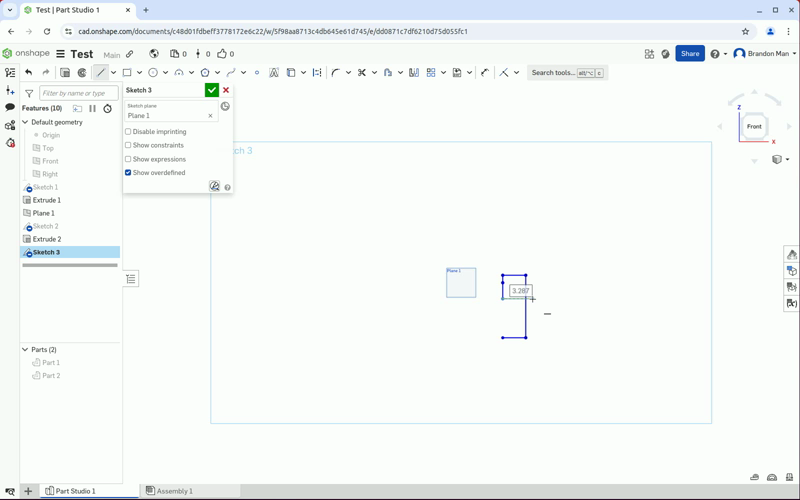
key_down(shift)
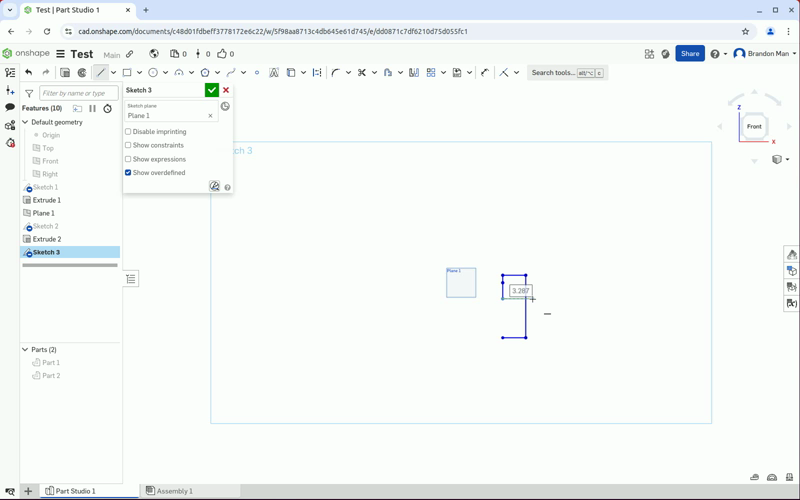
mouse_move(502, 337)
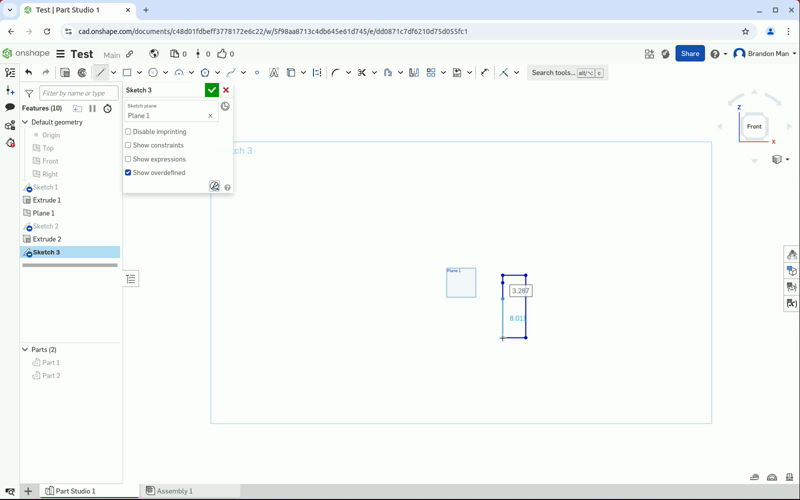
key_up(shift)
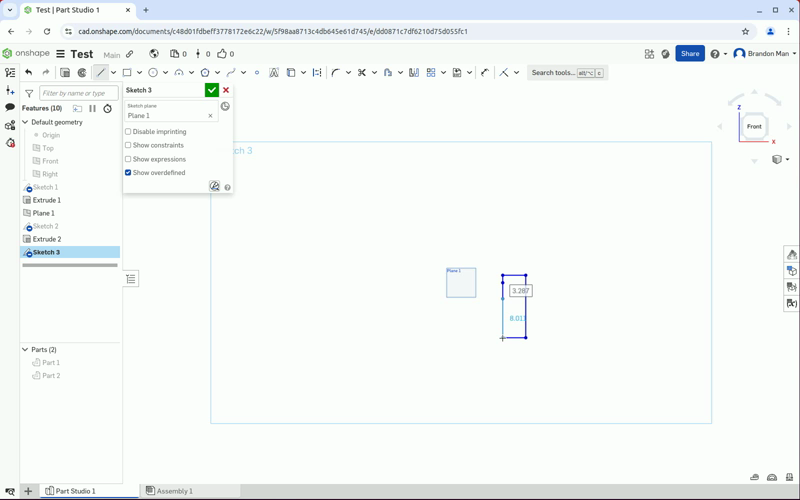
click(502, 337)
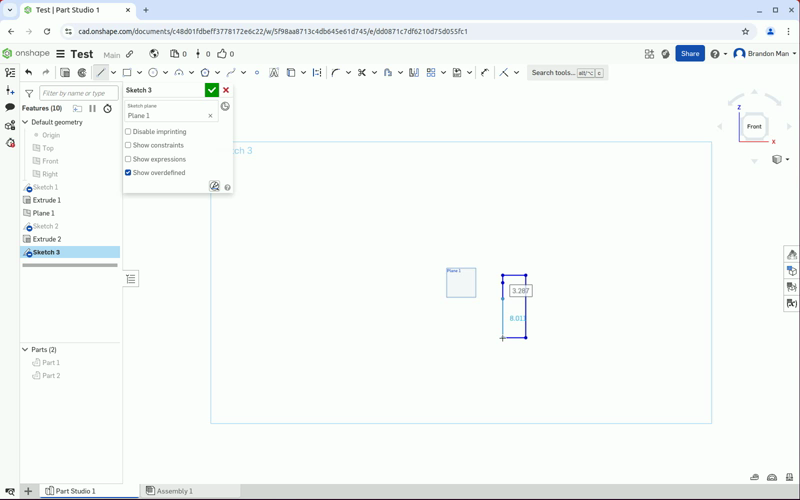
key(esc)
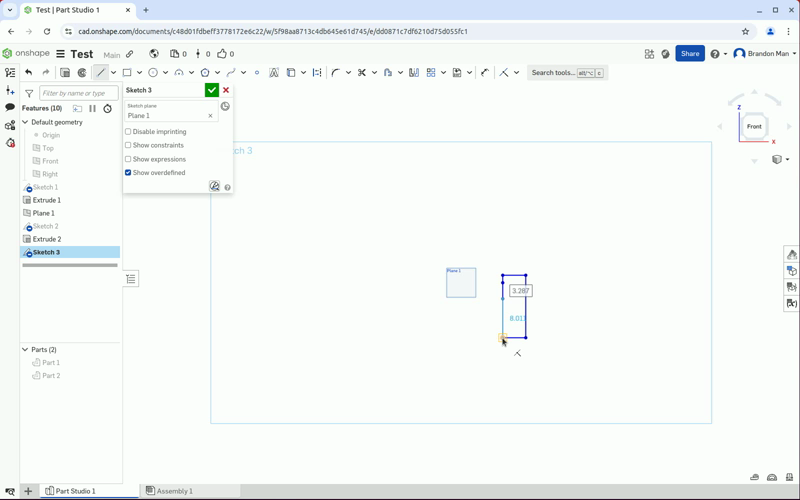
mouse_move(510, 313)
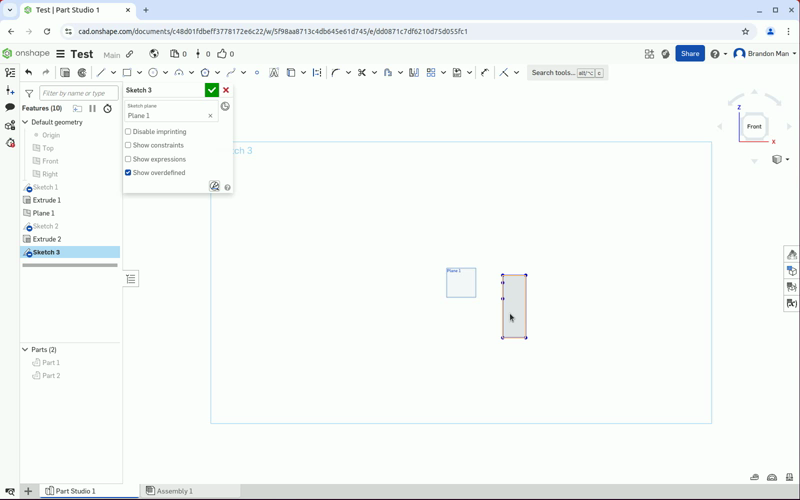
scroll(6)
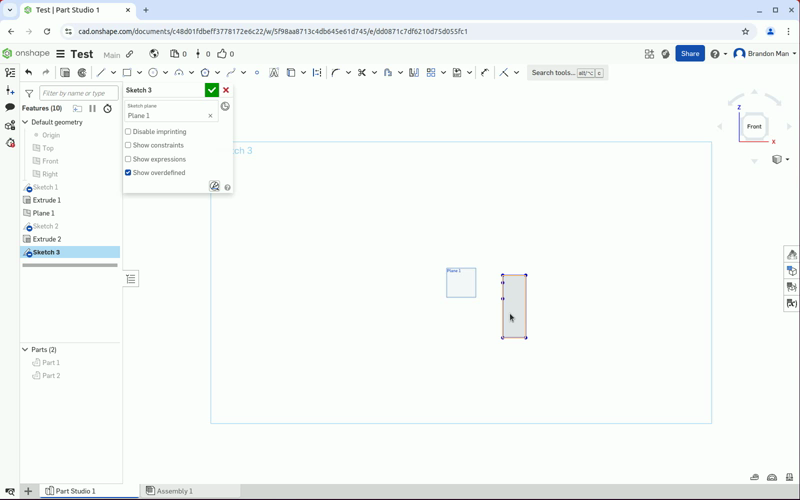
scroll(6)
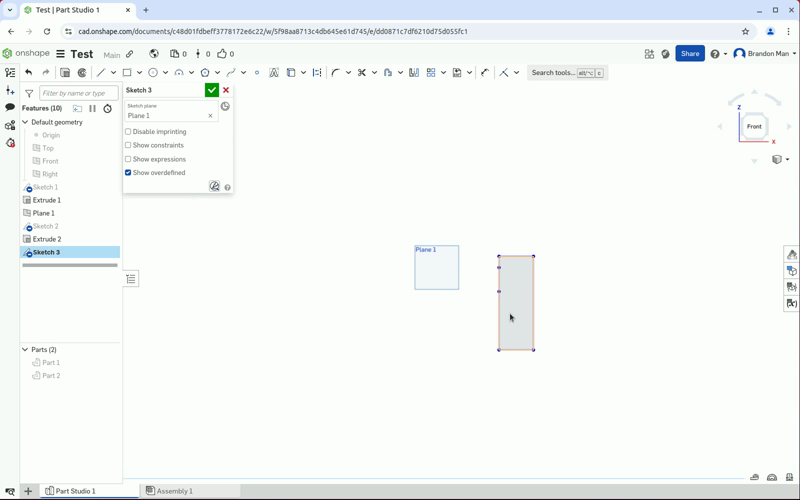
scroll(6)
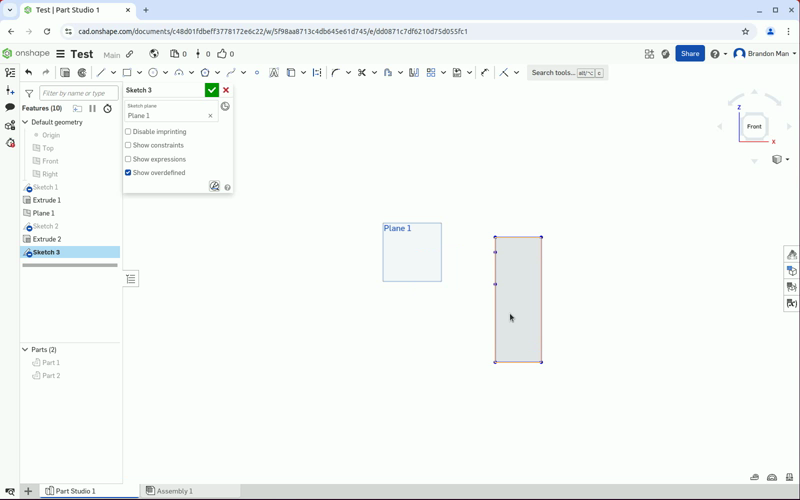
scroll(6)
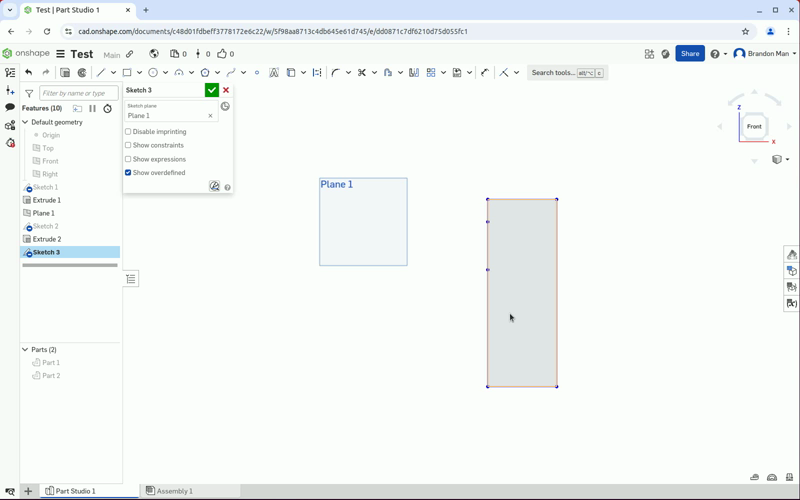
scroll(6)
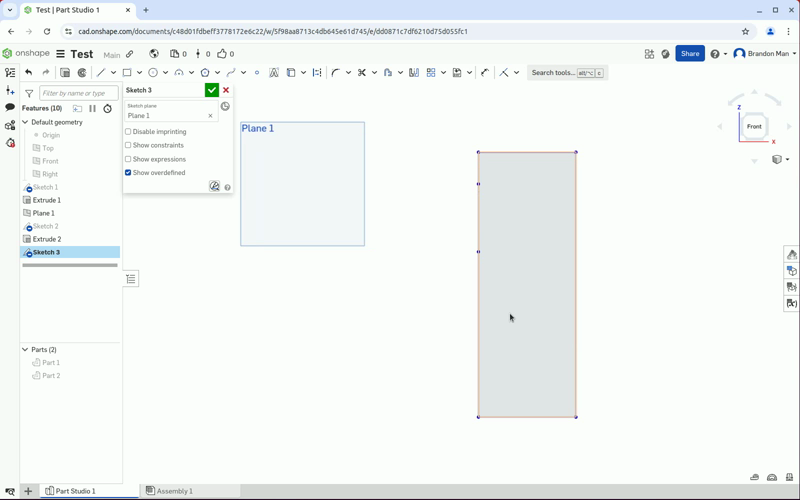
scroll(6)
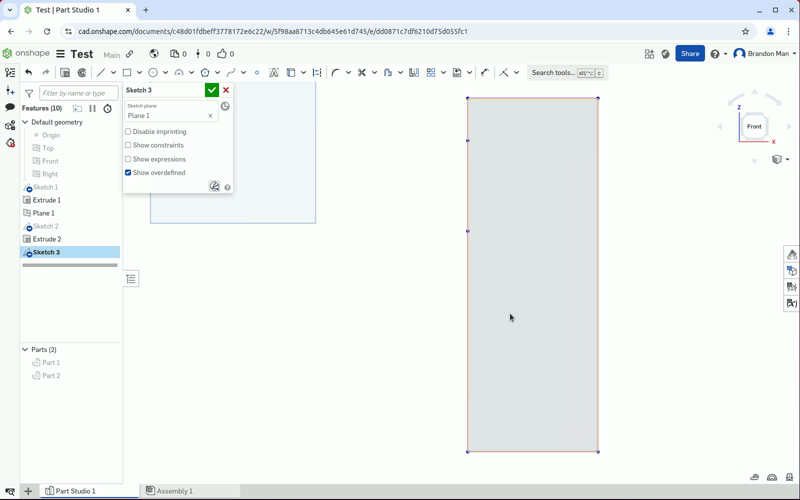
scroll(6)
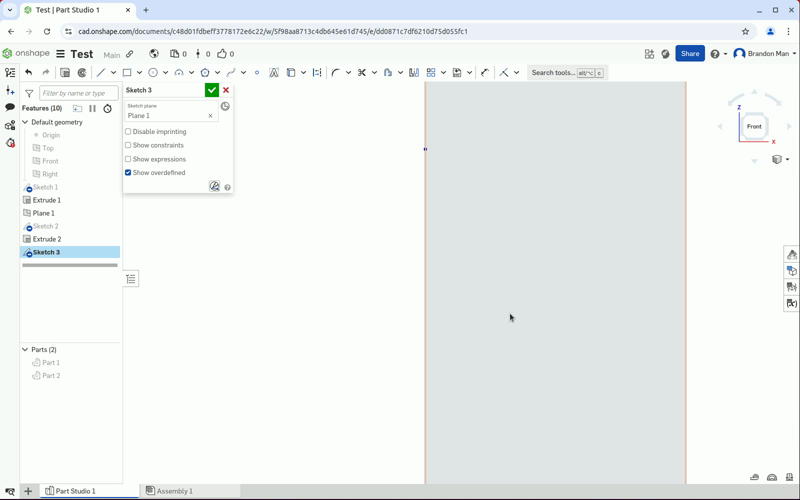
click(510, 313)
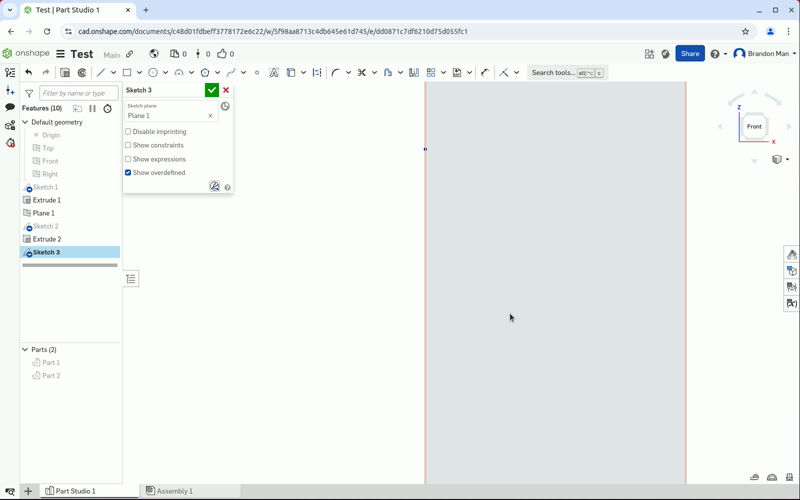
scroll(-6)
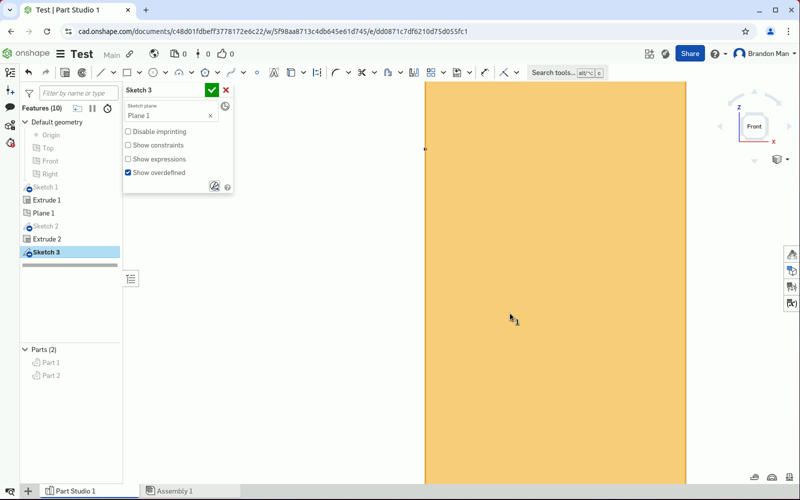
scroll(-6)
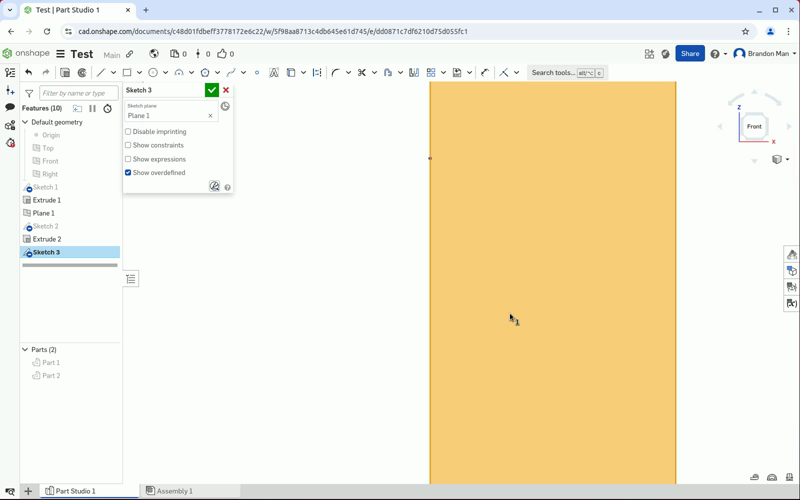
scroll(-6)
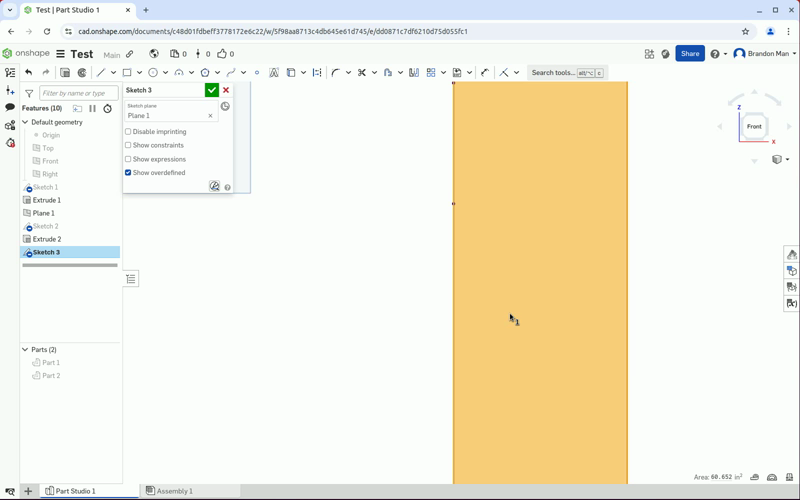
scroll(-6)
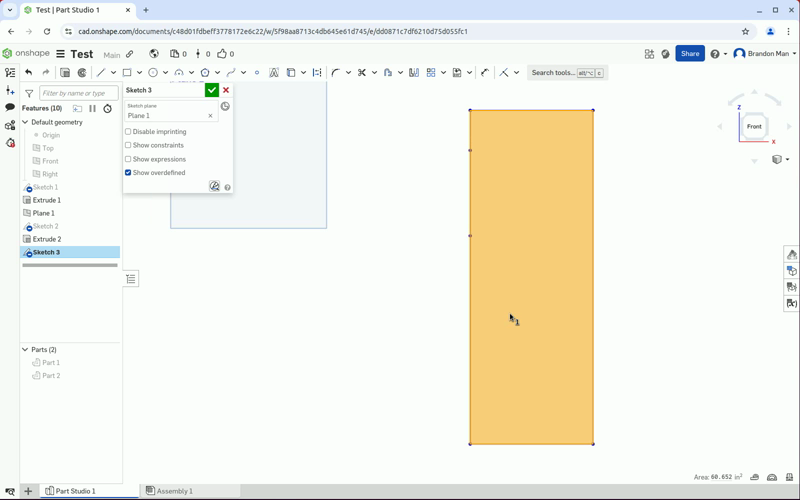
scroll(-6)
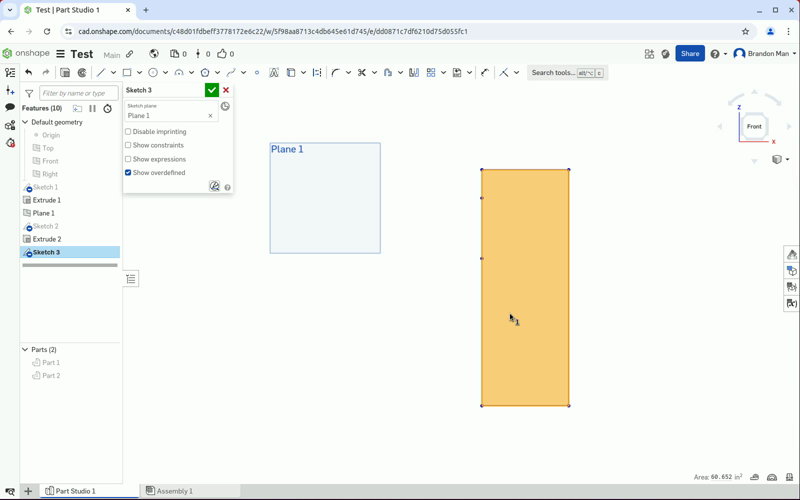
scroll(-6)
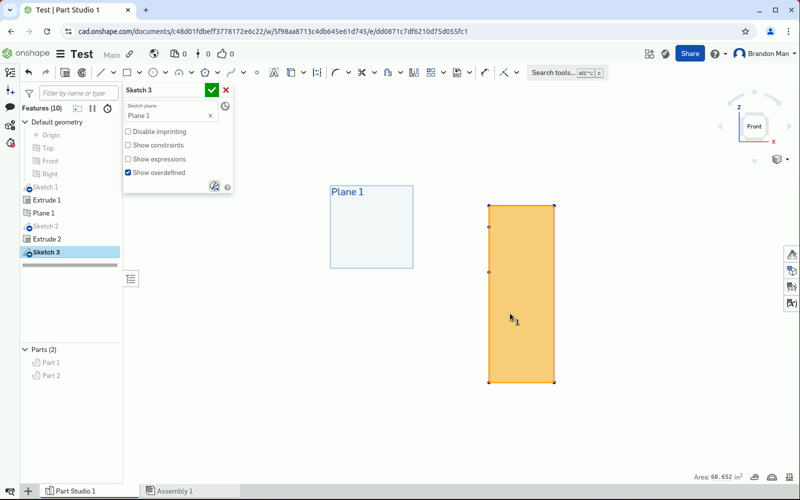
scroll(-6)
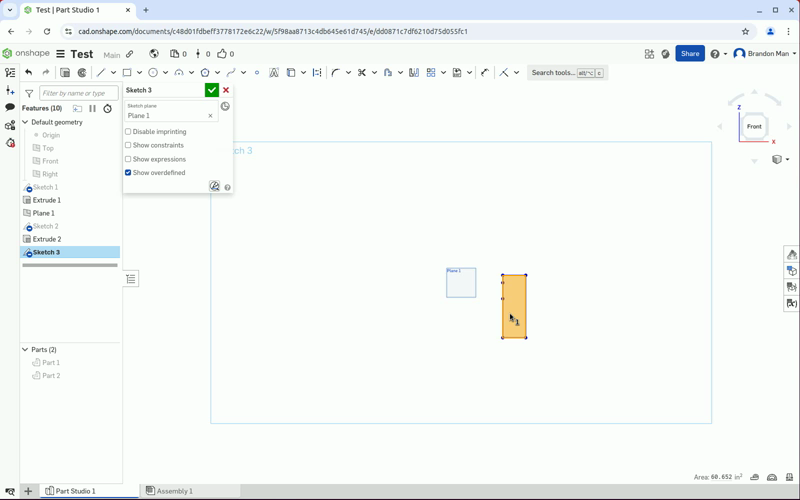
mouse_move(73, 352)
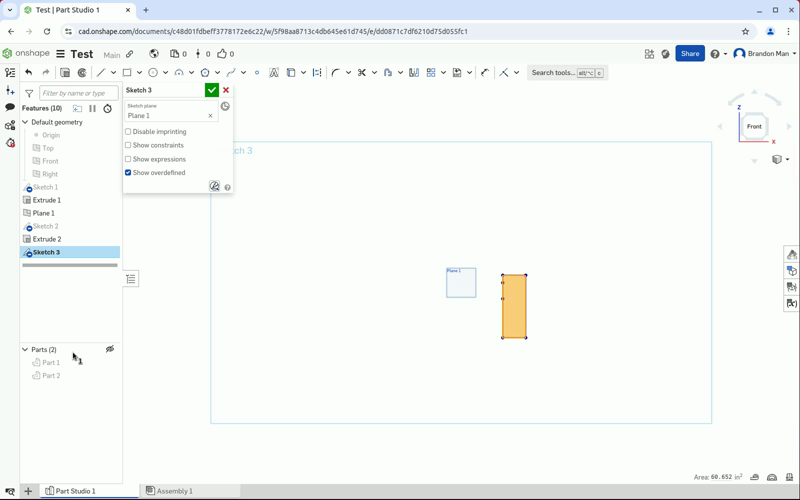
key(shift+y)
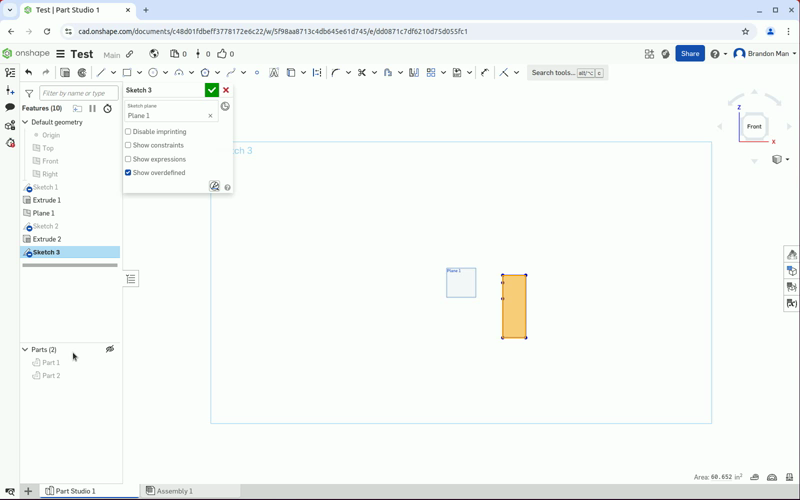
key(shift+e)
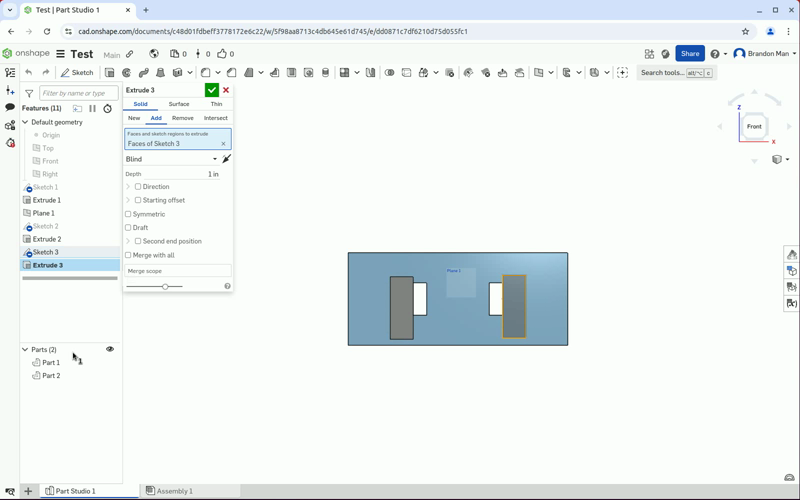
mouse_move(143, 106)
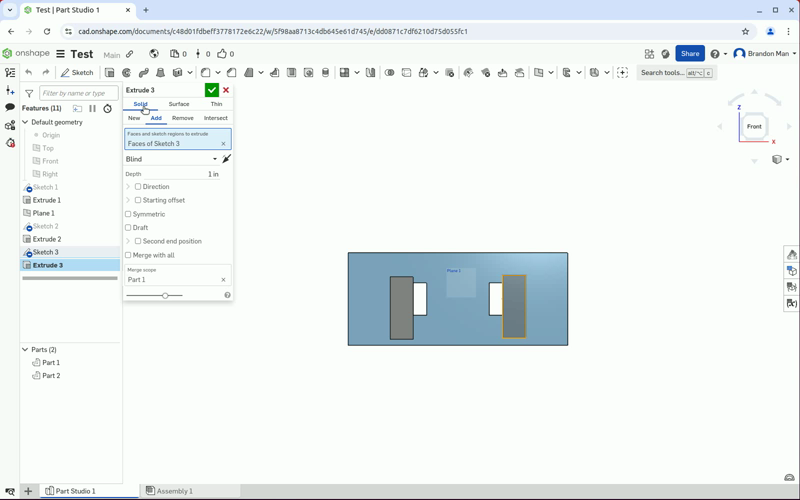
click(143, 106)
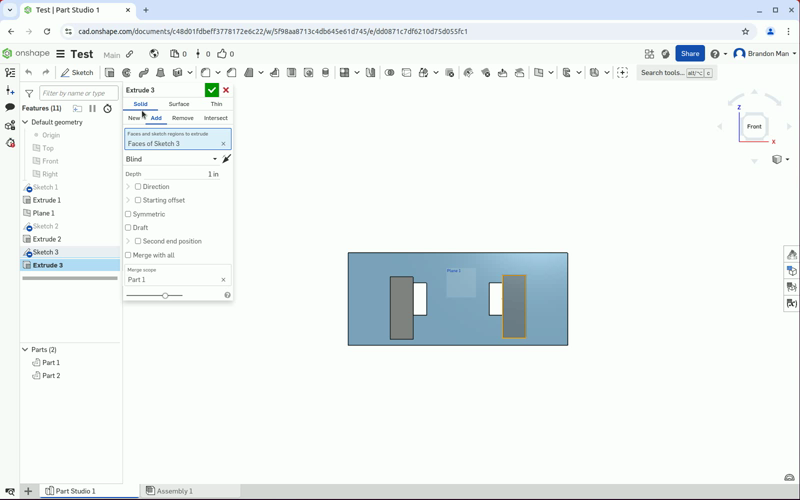
mouse_move(137, 120)
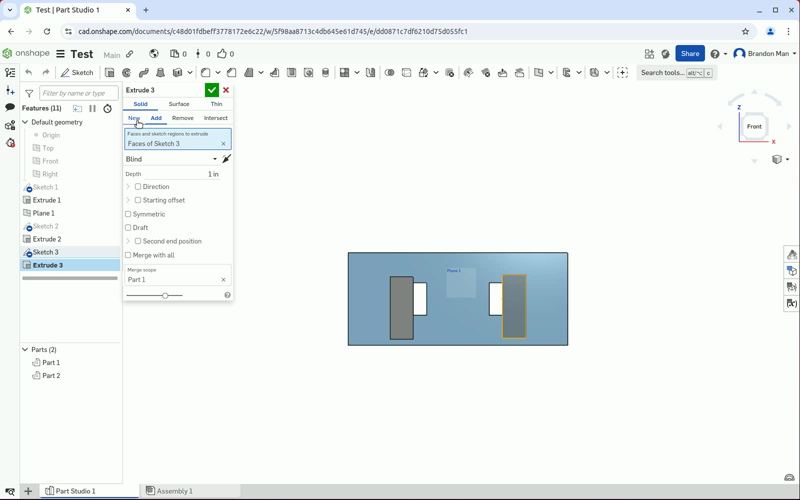
click(137, 120)
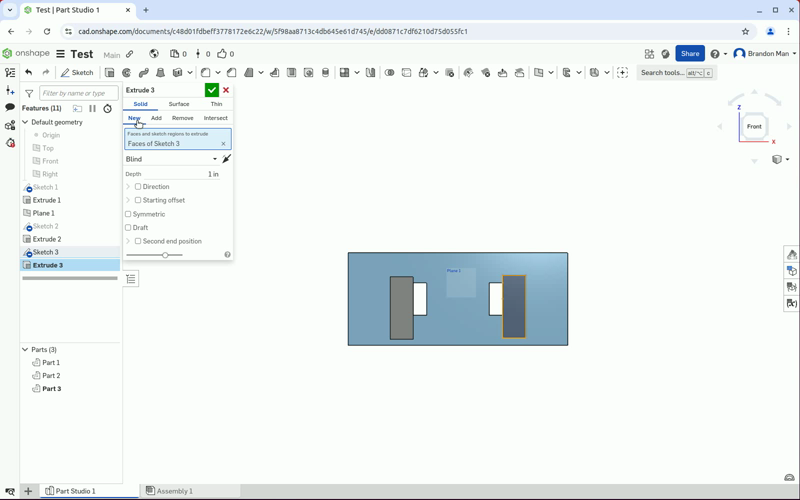
key(tab, 4)
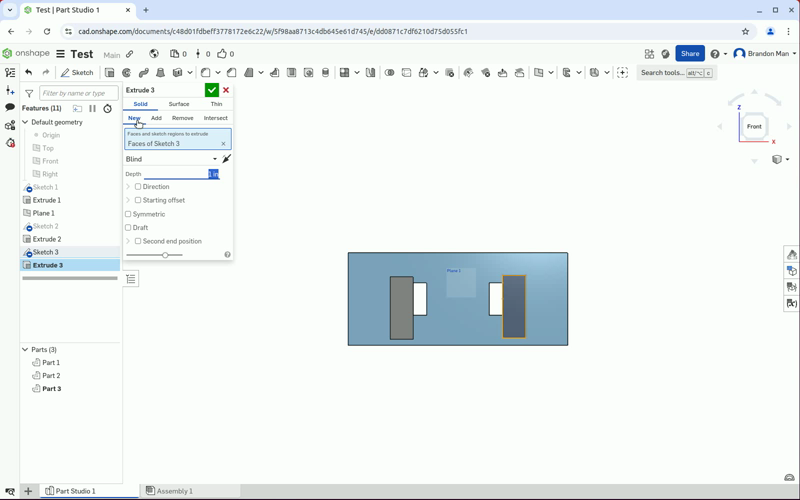
text(2.889)
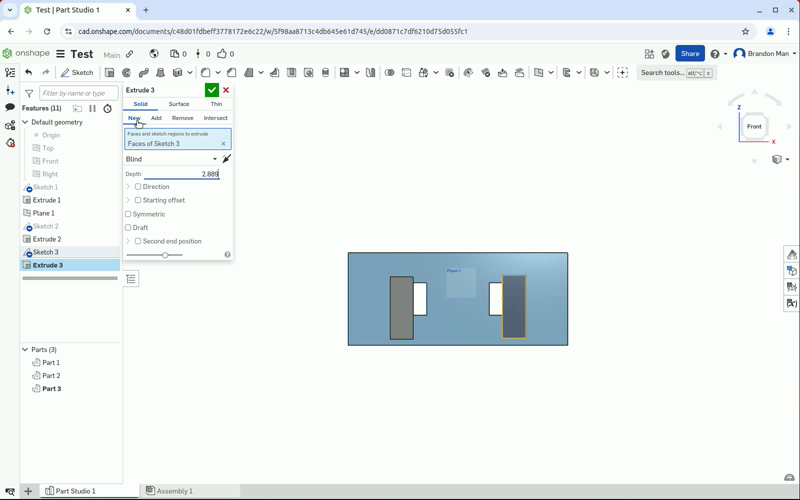
key(enter)
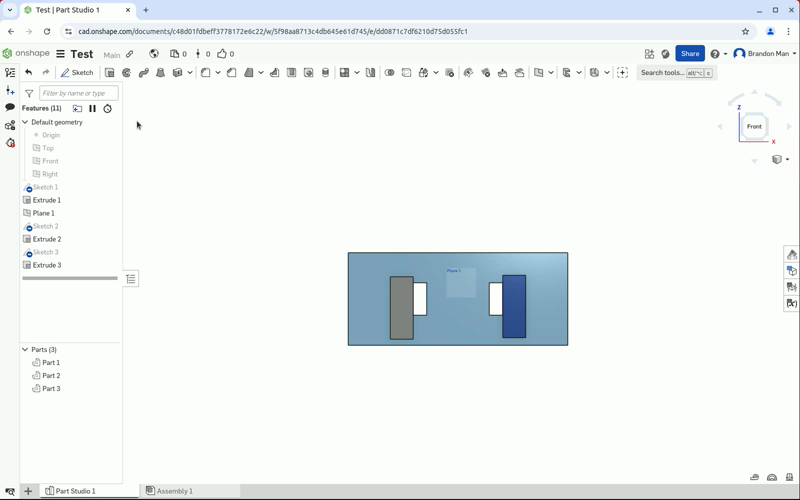
key(shift+h)
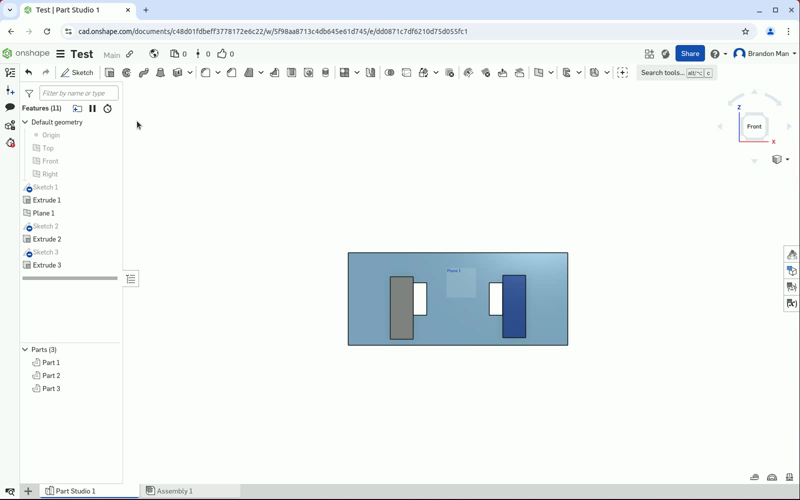
key(shift+h)
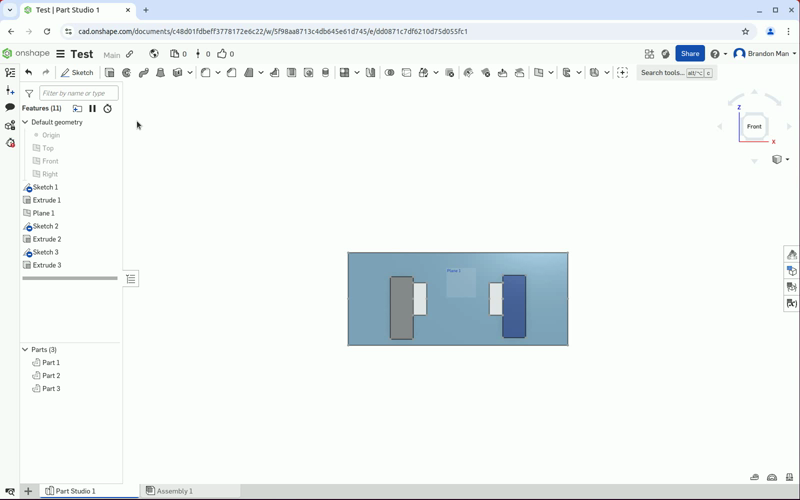
key(shift+7)
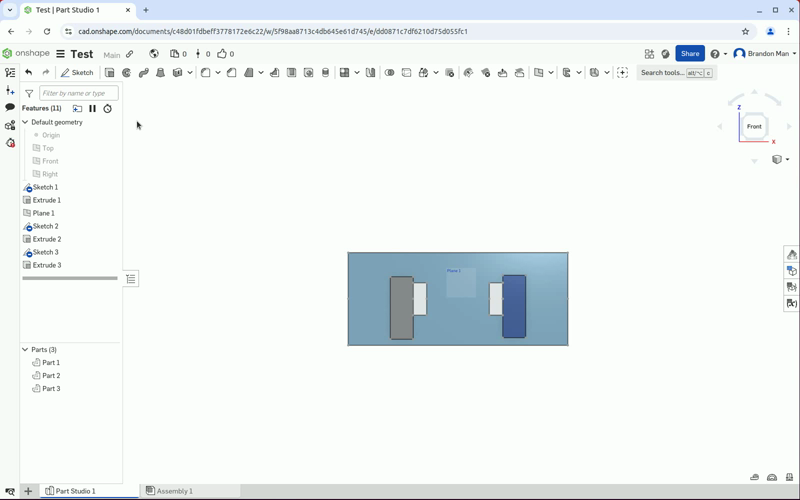
key(left, 2)
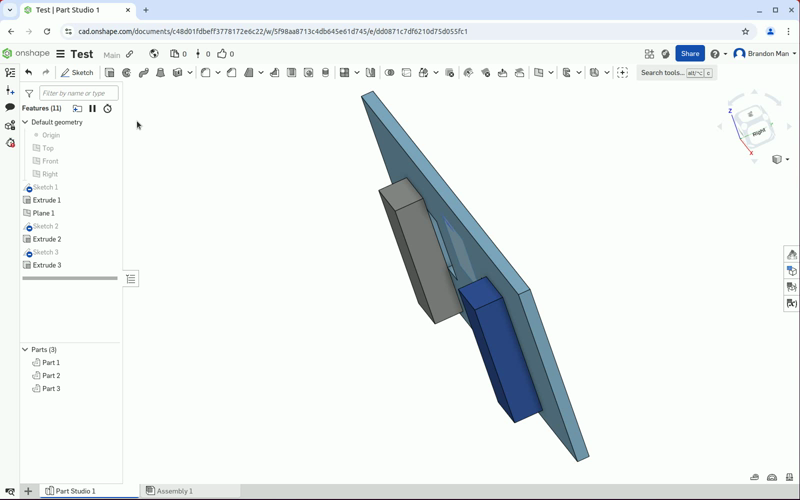
key(down, 2)
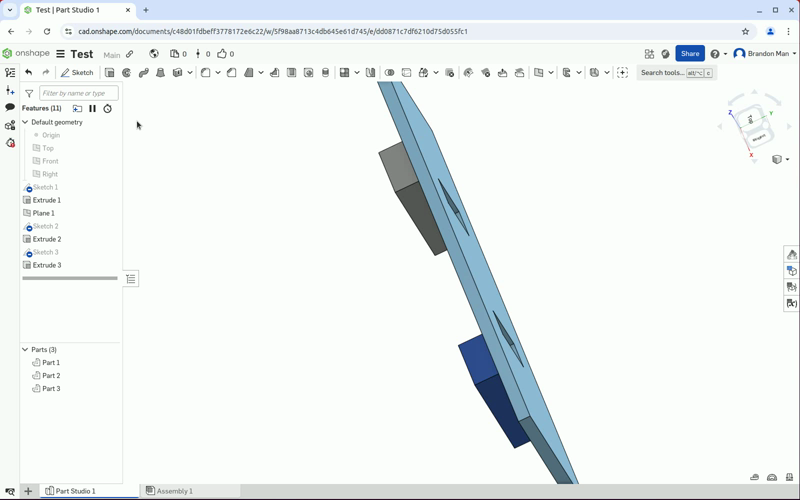
key(up, 2)
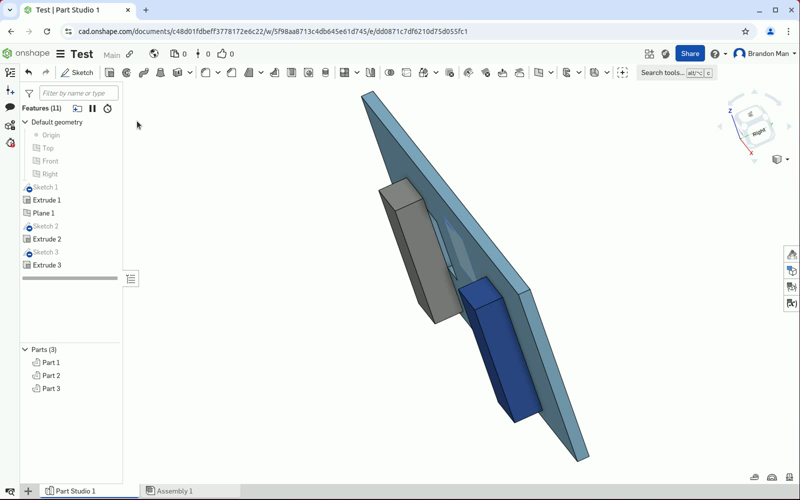
key(right, 2)
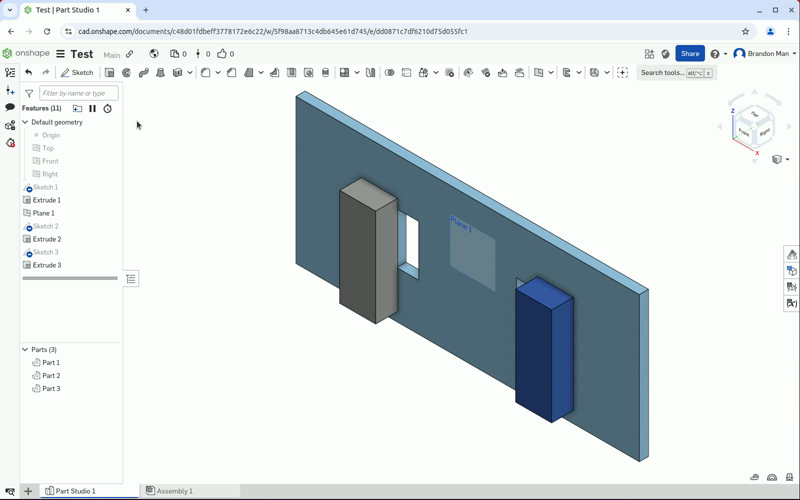
mouse_move(73, 189)
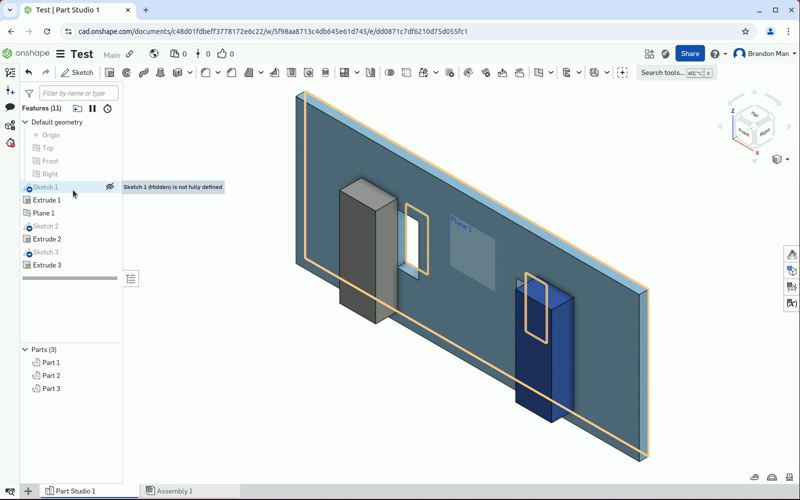
click(73, 189)